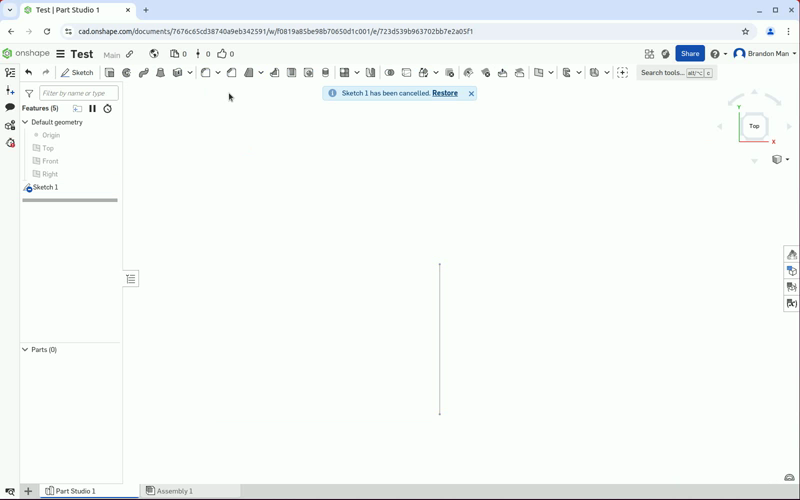
key(shift+h)
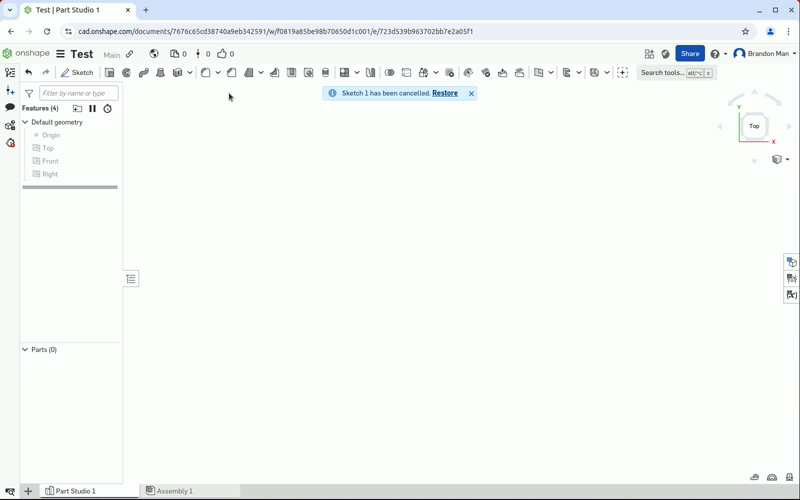
mouse_move(73, 352)
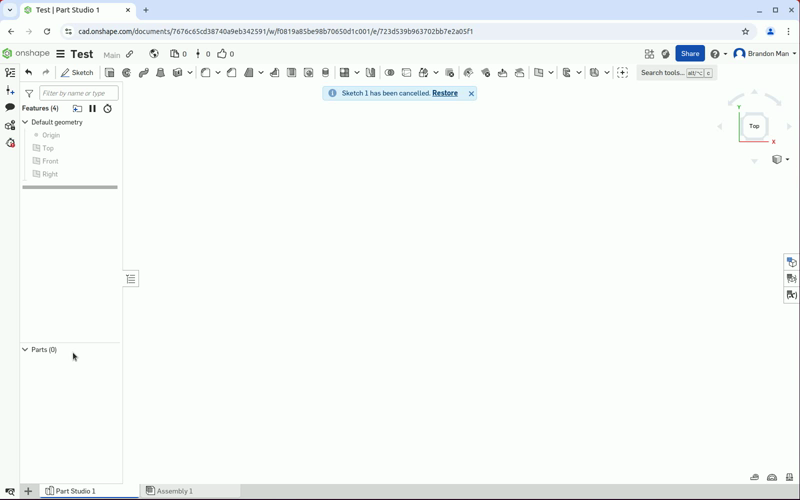
key(y)
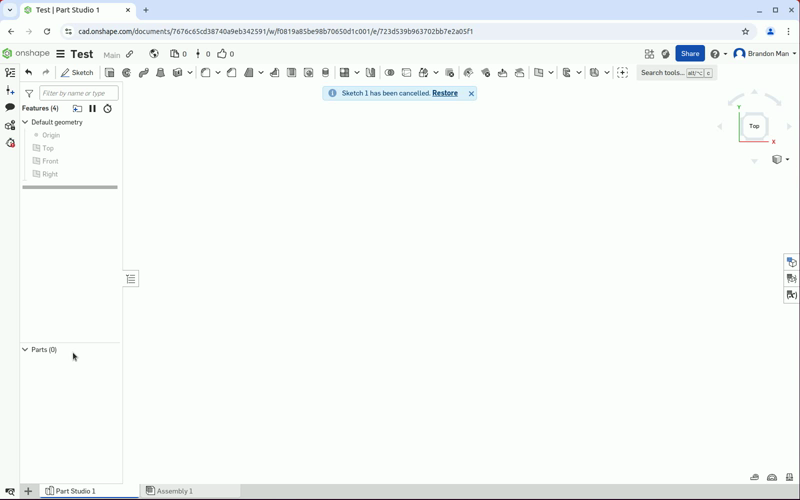
key(shift+p)
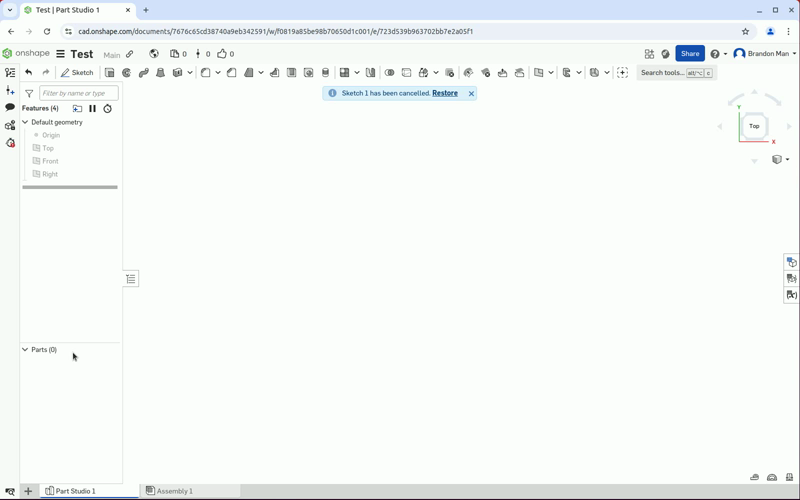
key(space)
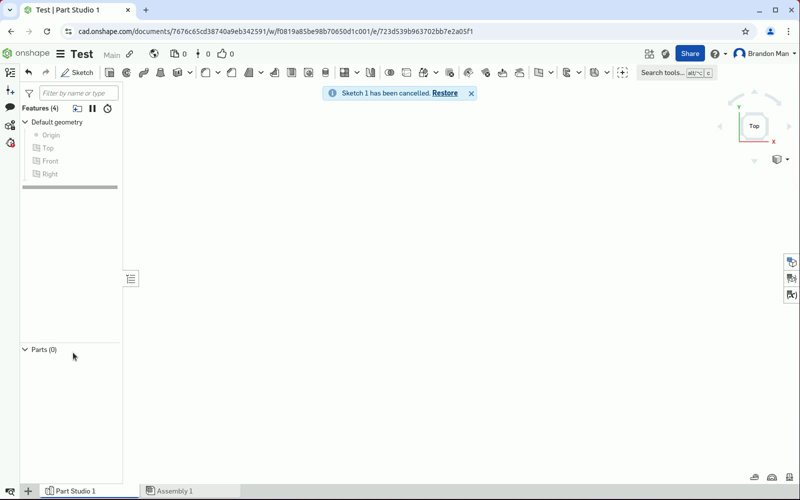
key_down(shift)
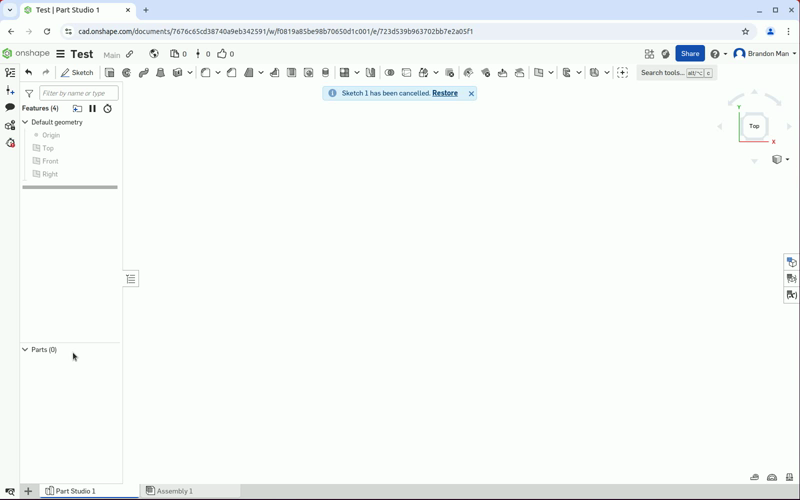
key(up)
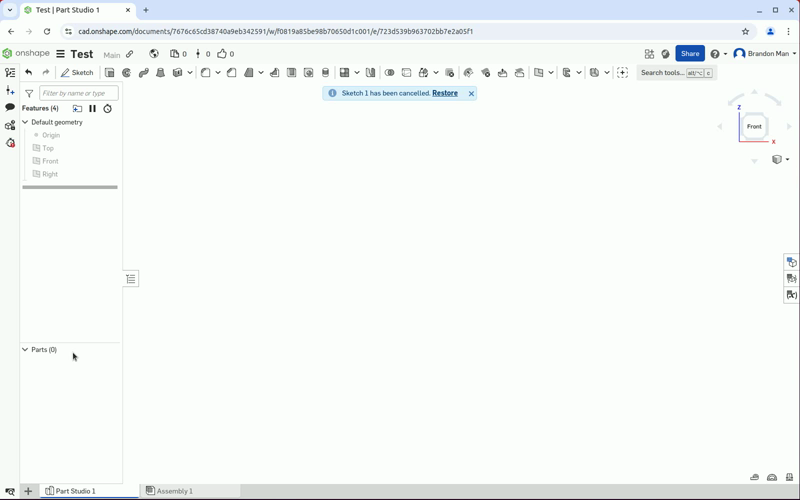
key_up(shift)
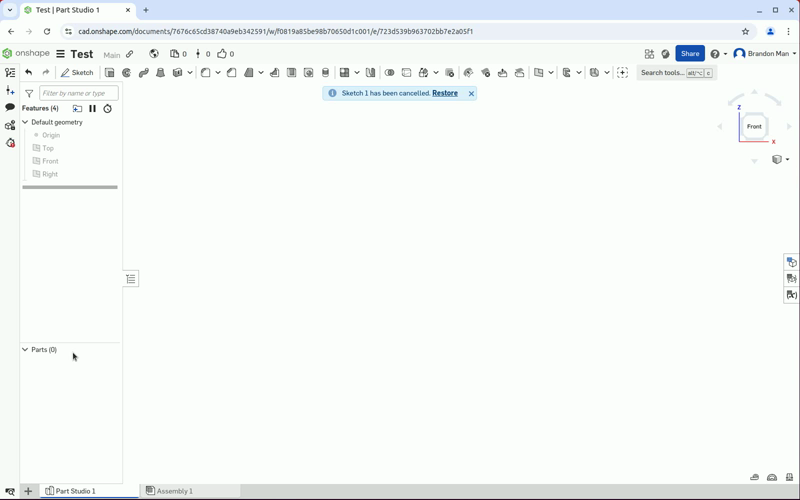
mouse_move(73, 352)
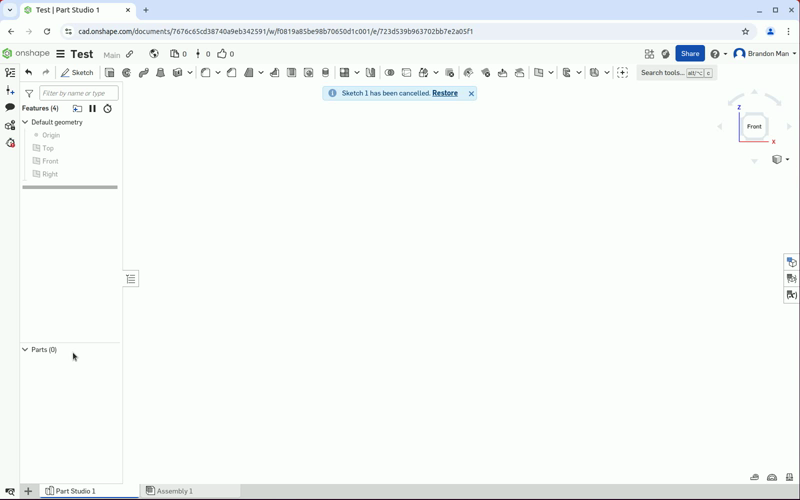
key(shift+y)
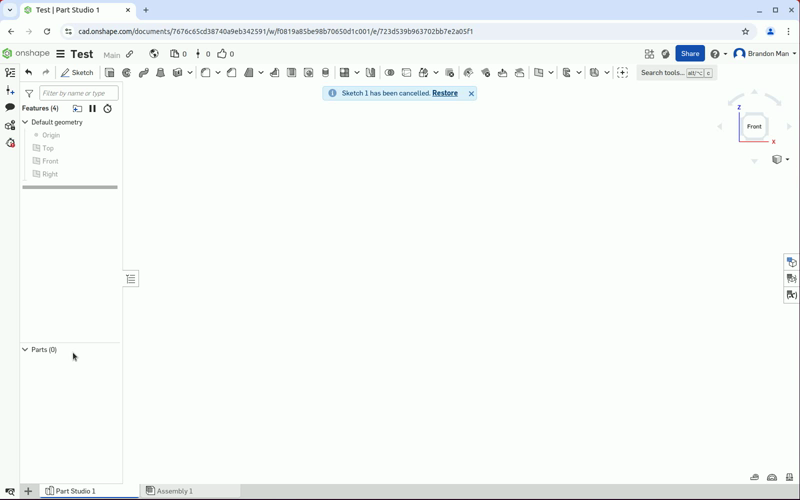
key(shift+s)
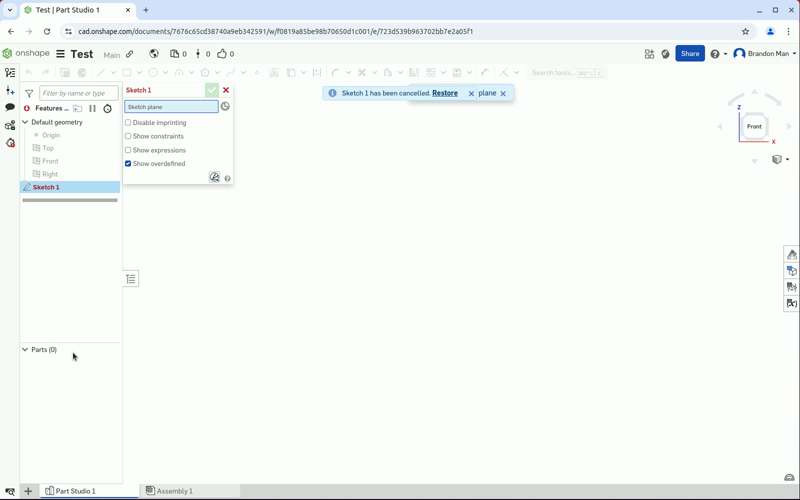
mouse_move(73, 163)
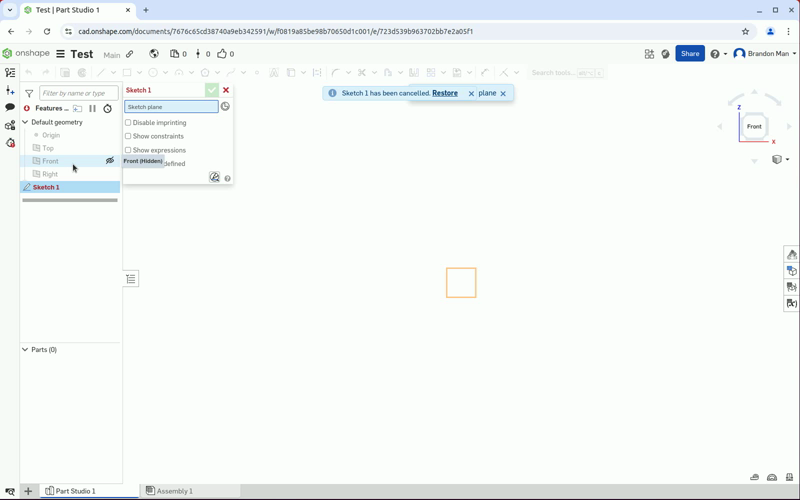
click(73, 163)
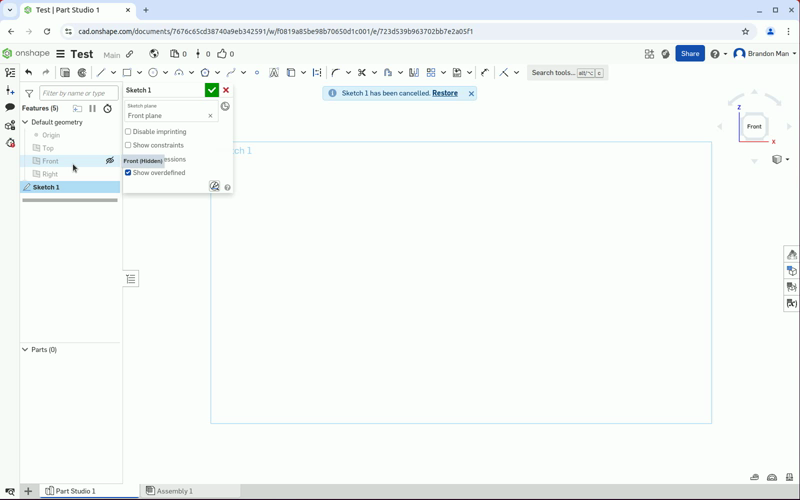
mouse_move(73, 352)
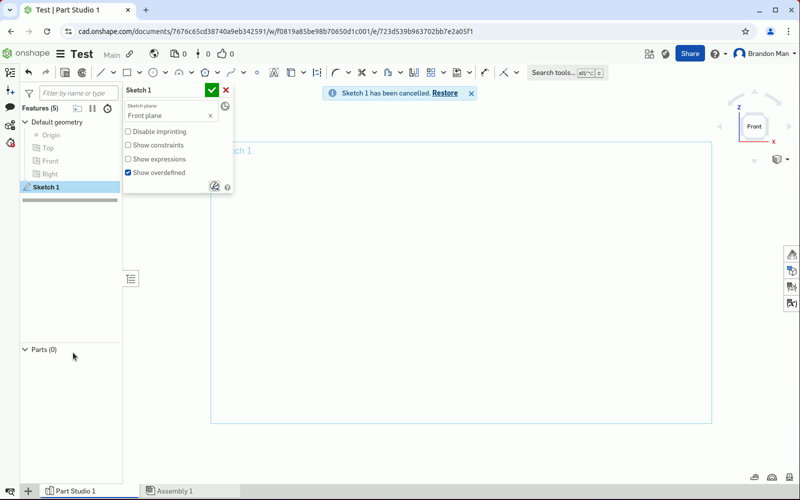
key(y)
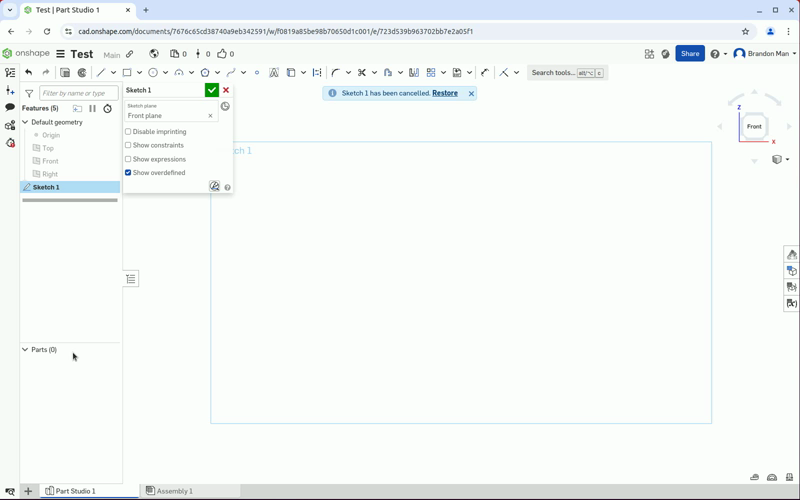
key(l)
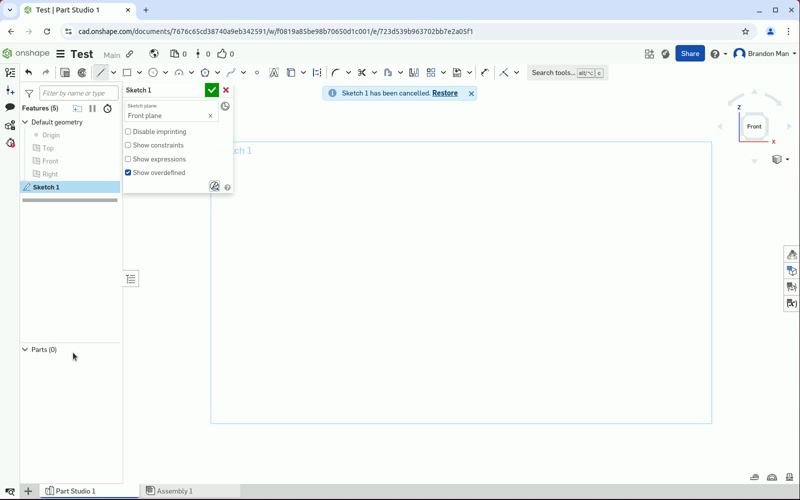
key_down(shift)
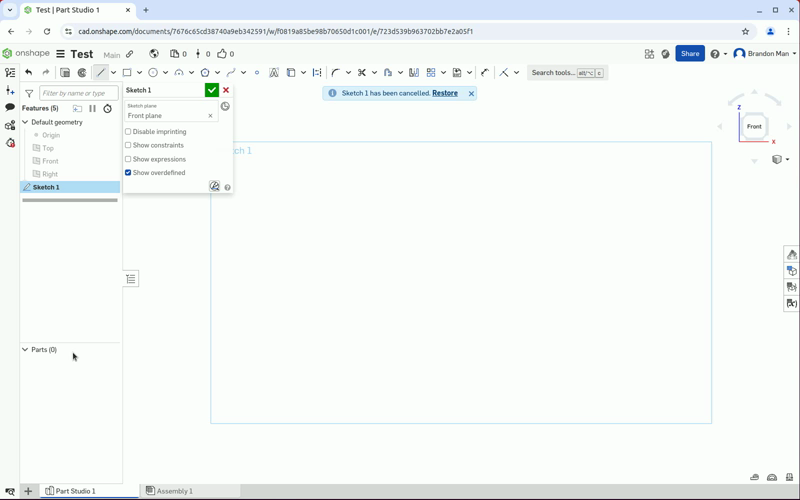
mouse_move(454, 349)
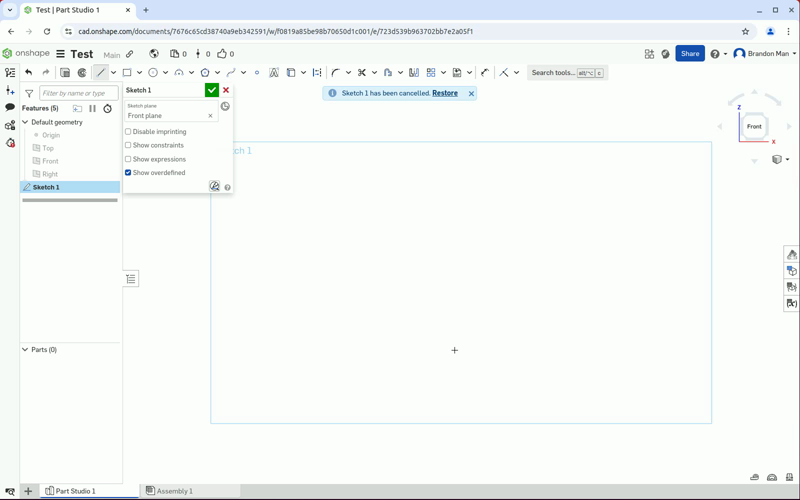
click(454, 349)
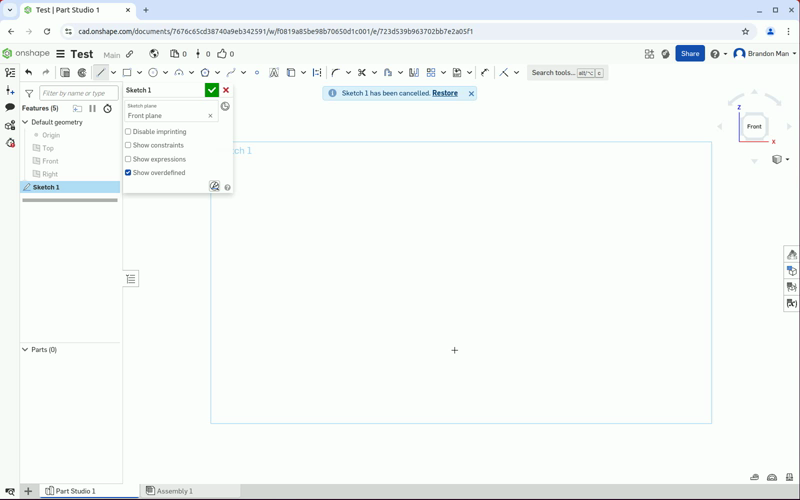
key_up(shift)
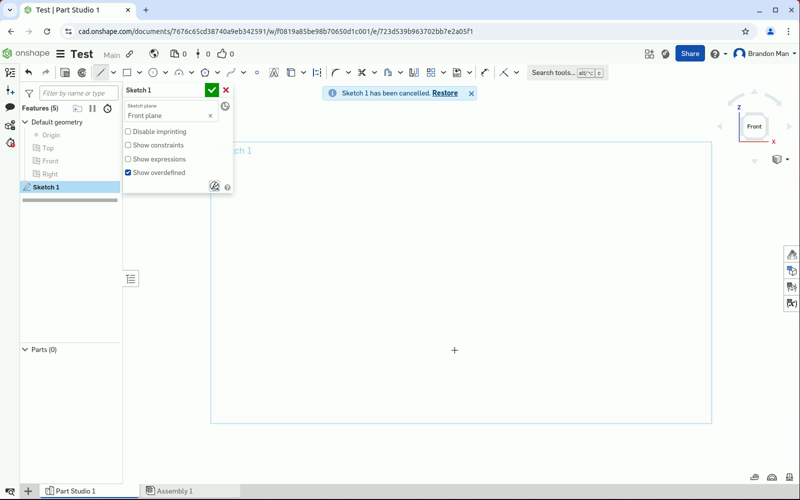
key_down(shift)
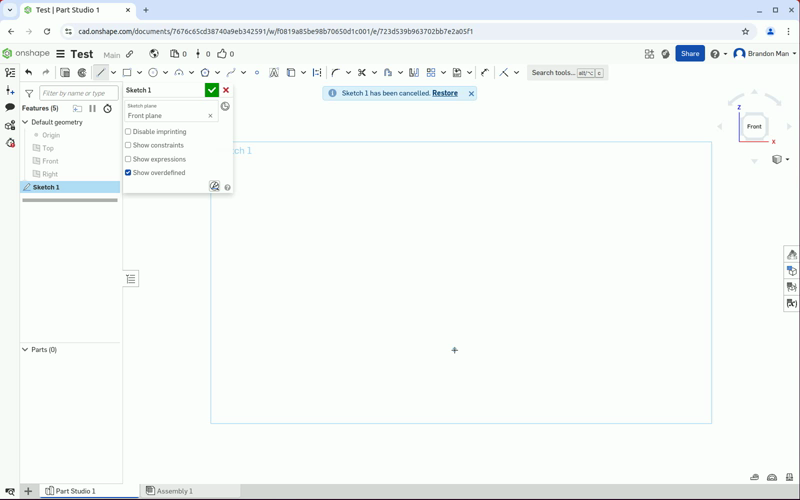
mouse_move(484, 349)
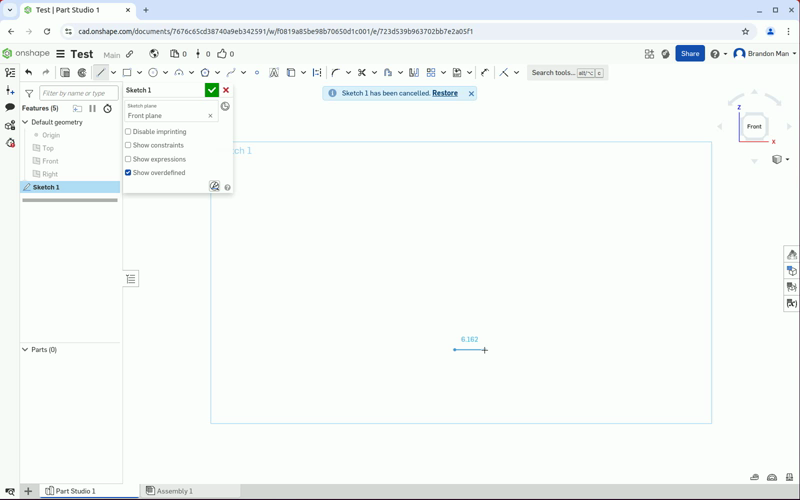
mouse_move(467, 349)
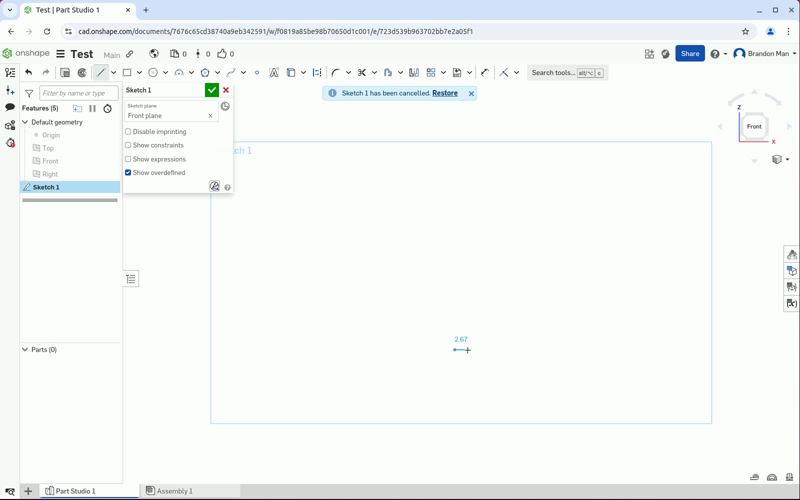
click(467, 349)
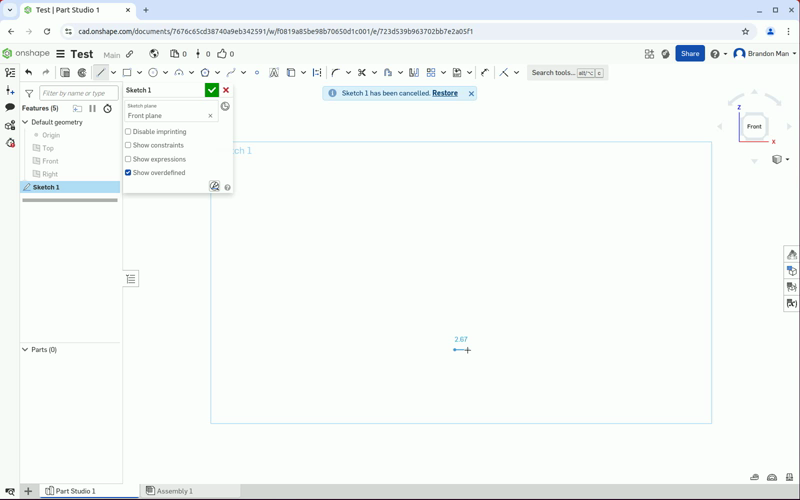
key_up(shift)
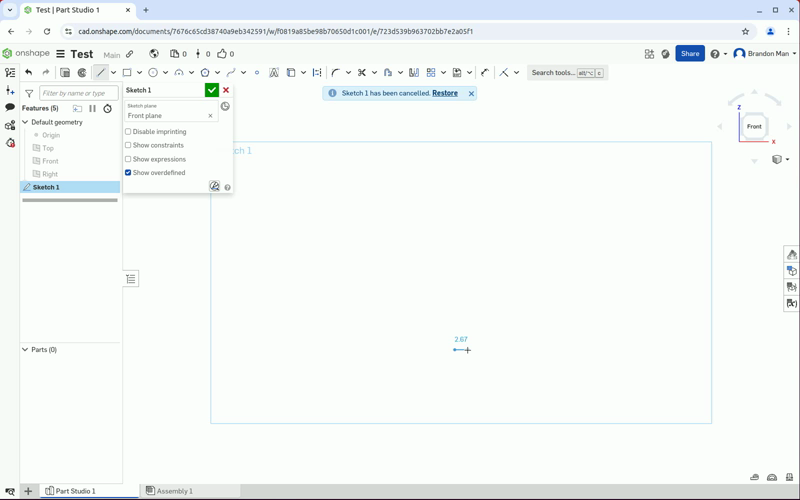
key_down(shift)
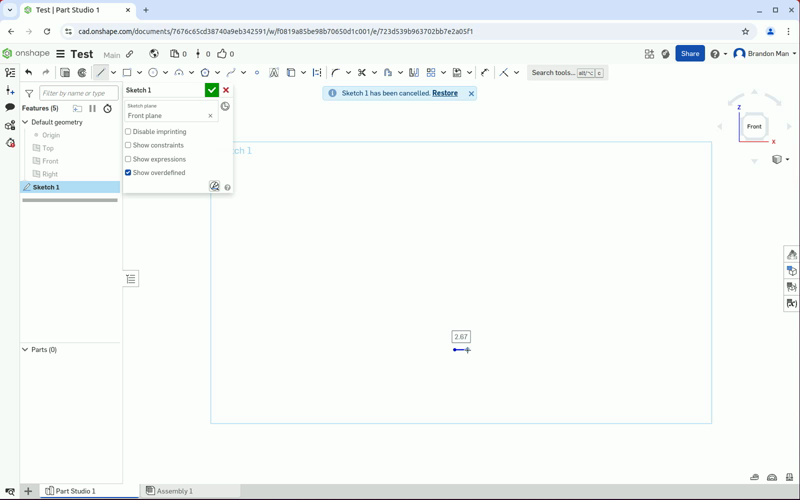
mouse_move(467, 215)
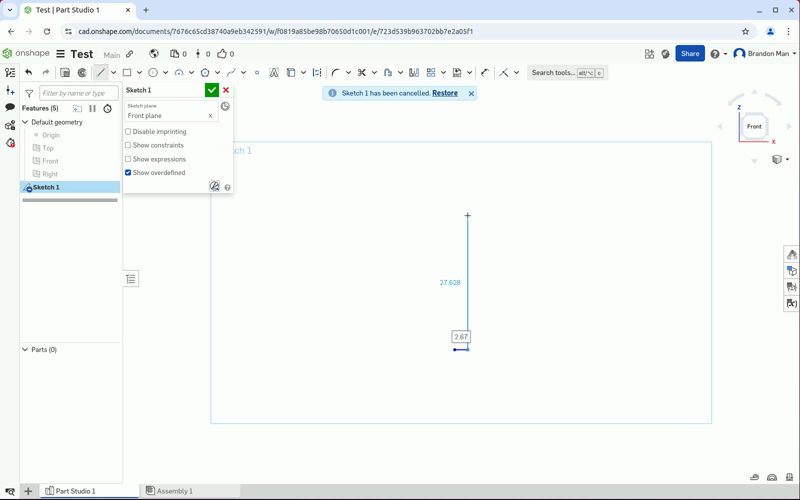
click(467, 215)
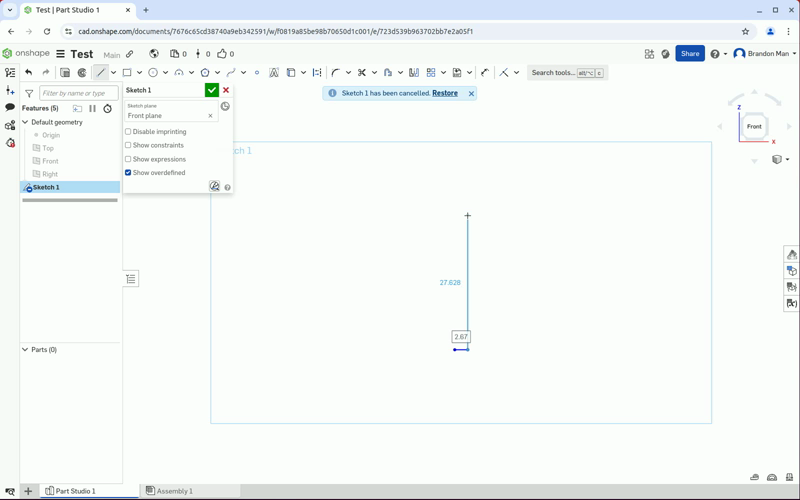
key_up(shift)
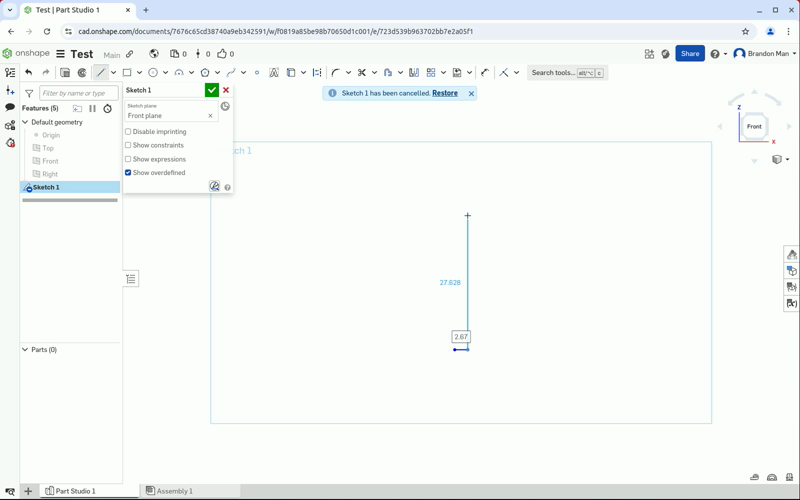
key_down(shift)
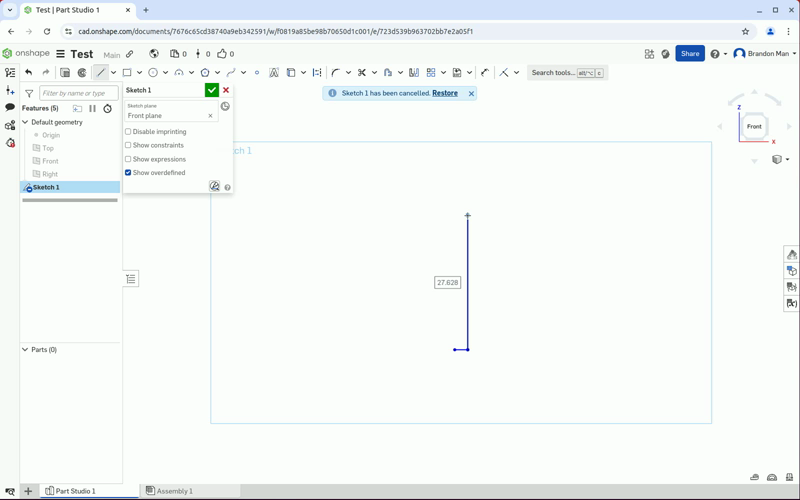
mouse_move(497, 215)
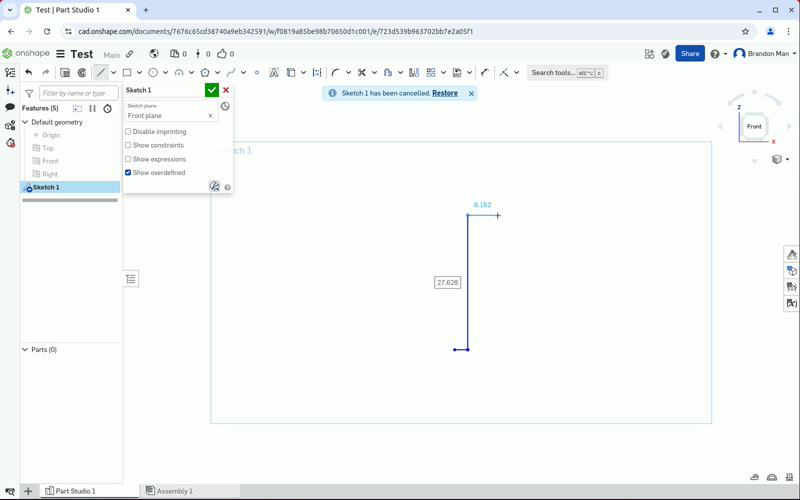
mouse_move(454, 215)
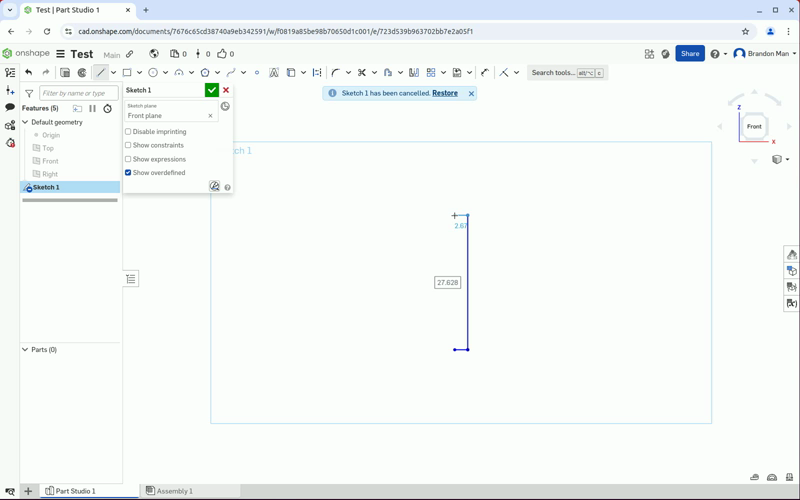
click(454, 215)
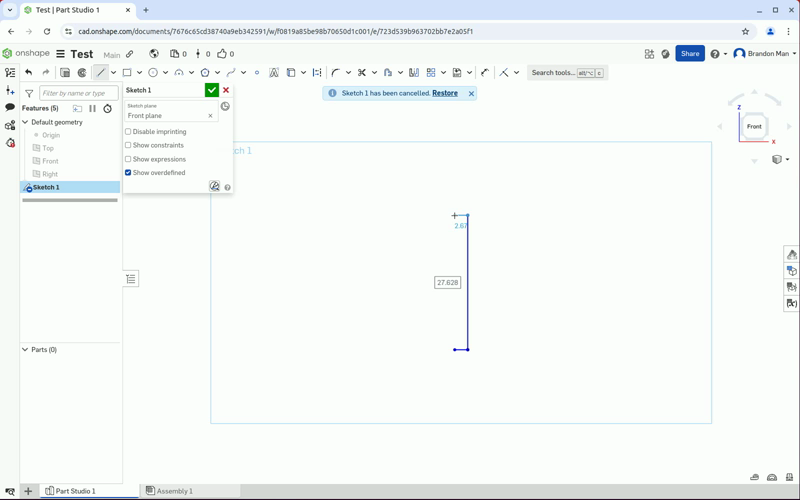
key_up(shift)
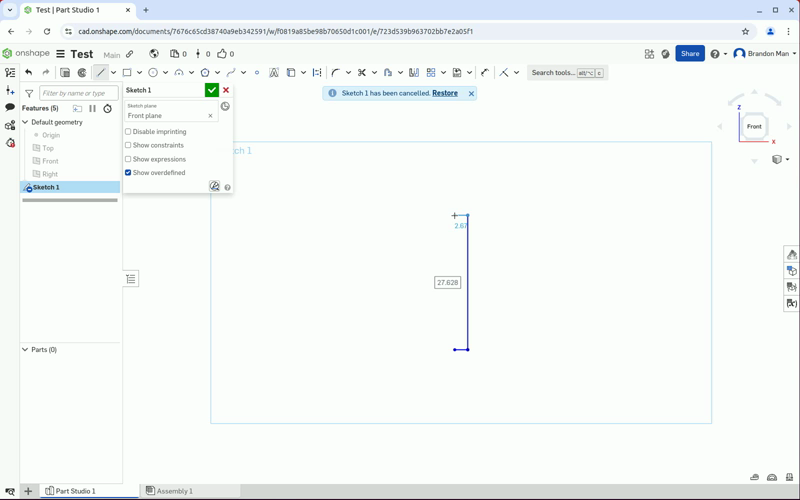
key_down(shift)
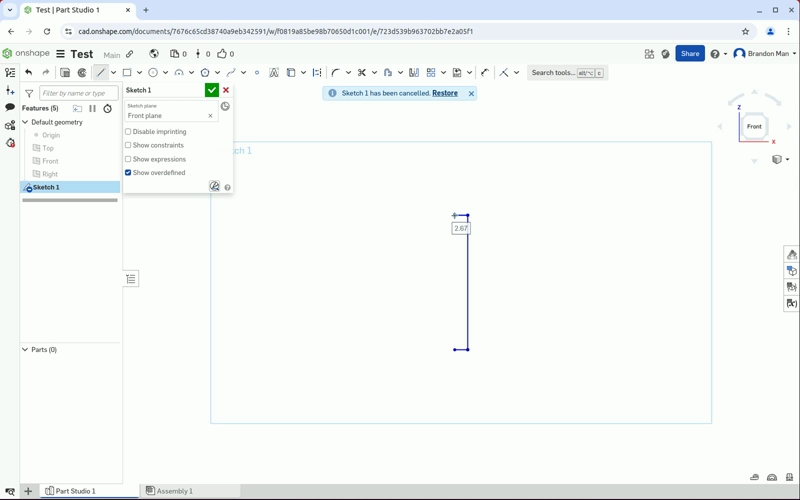
mouse_move(454, 349)
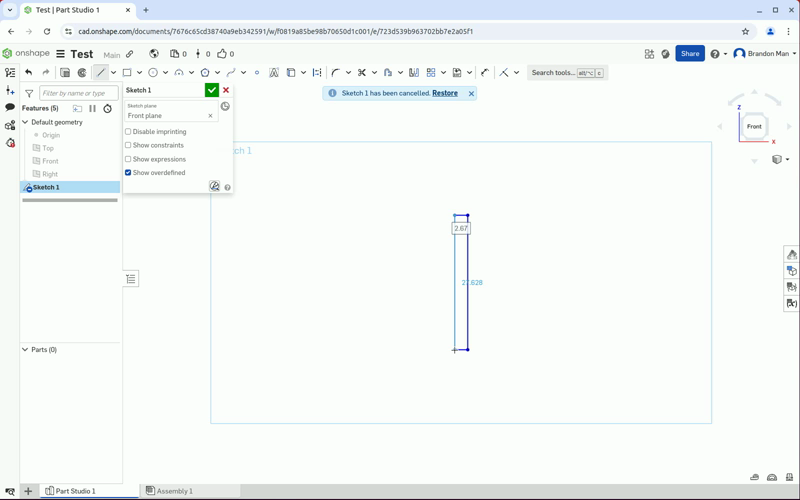
key_up(shift)
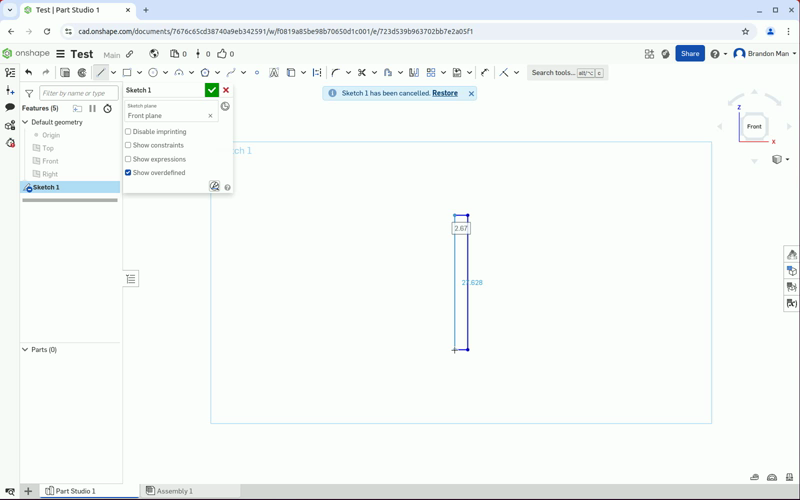
click(454, 349)
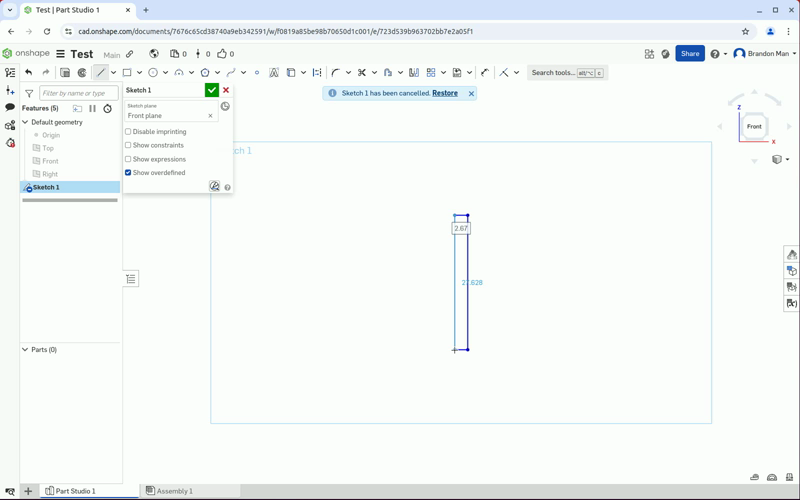
key(esc)
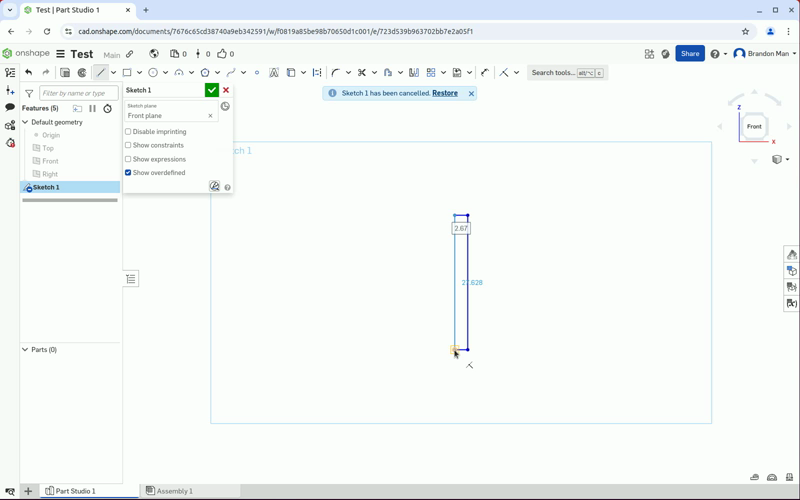
mouse_move(460, 295)
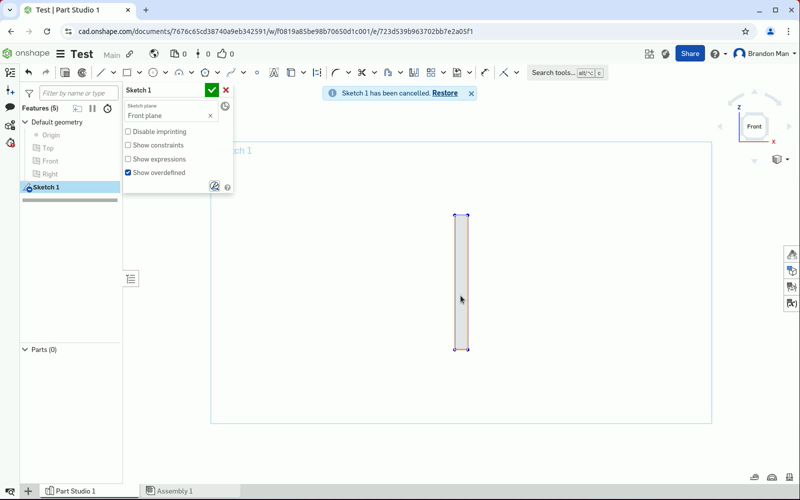
scroll(6)
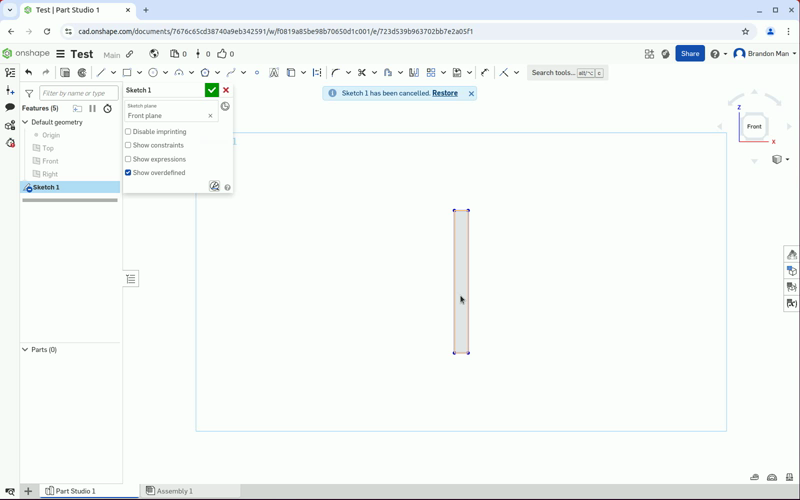
scroll(6)
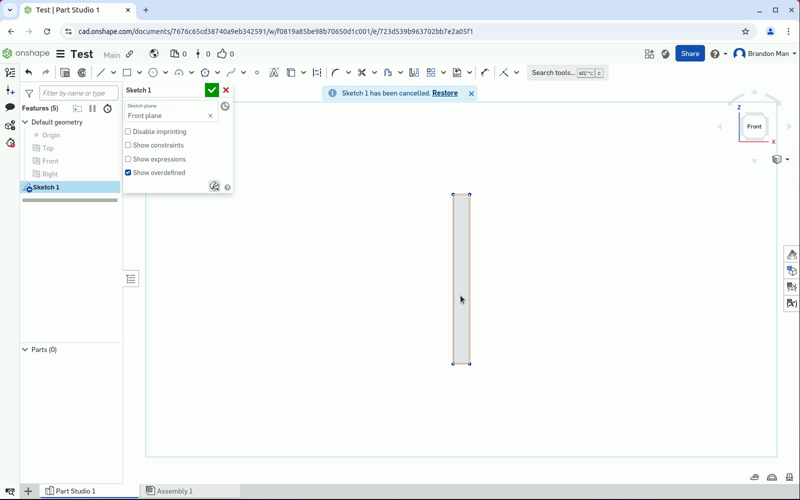
scroll(6)
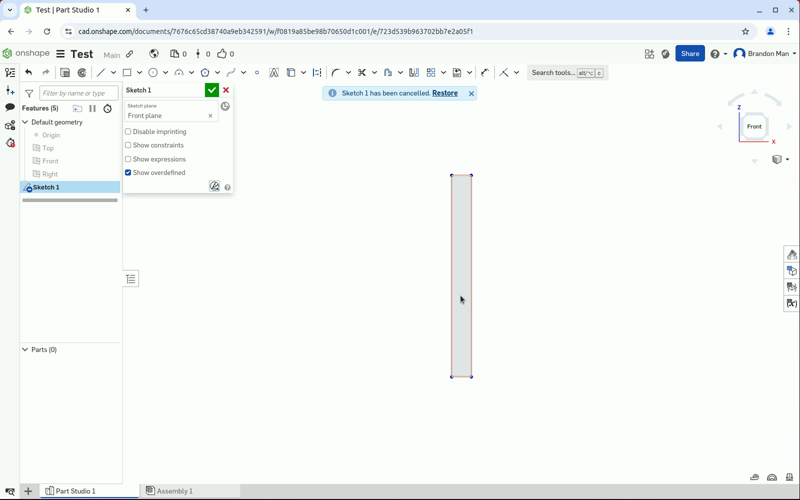
scroll(6)
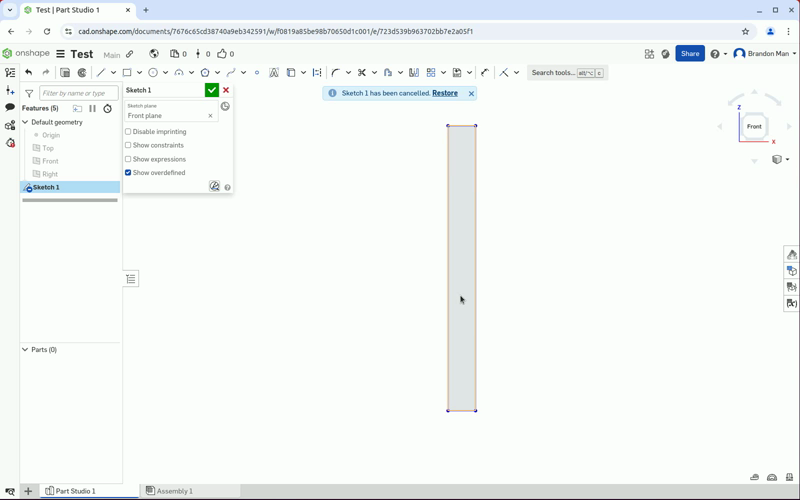
scroll(6)
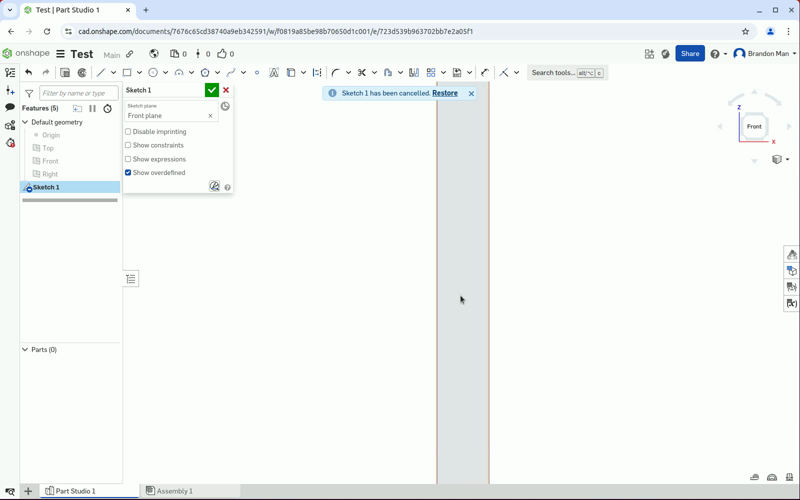
scroll(6)
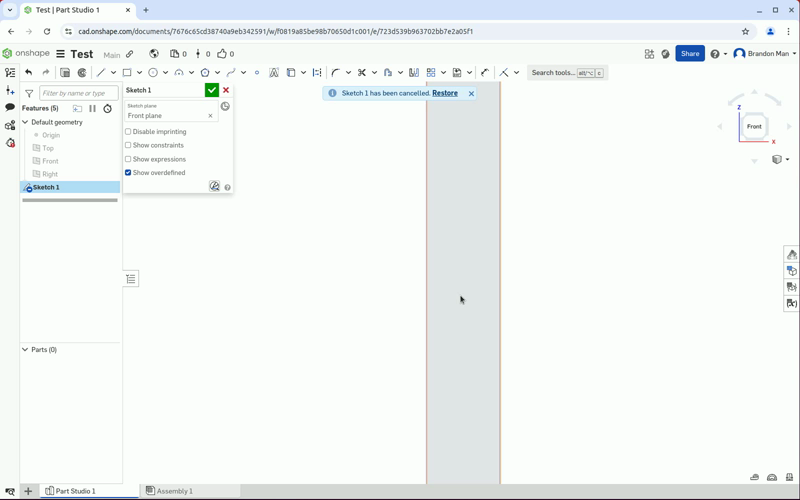
scroll(6)
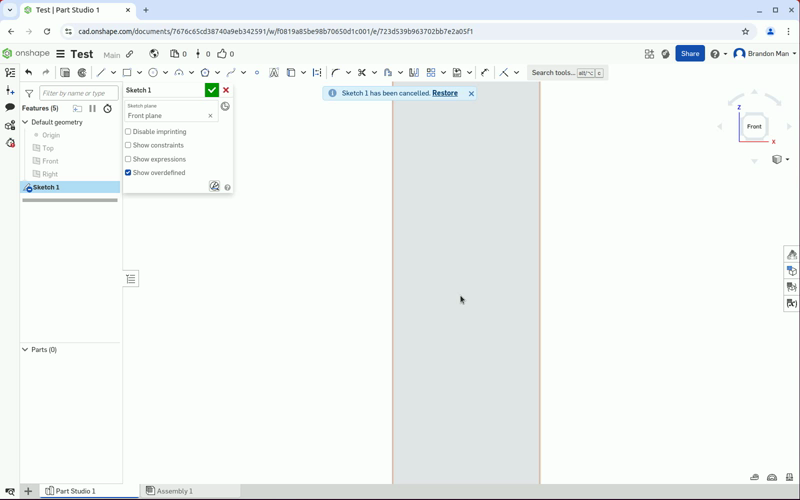
click(460, 295)
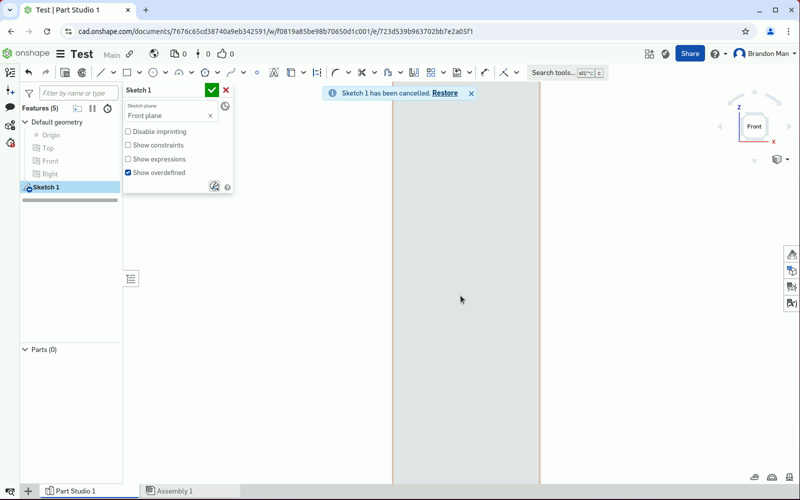
scroll(-6)
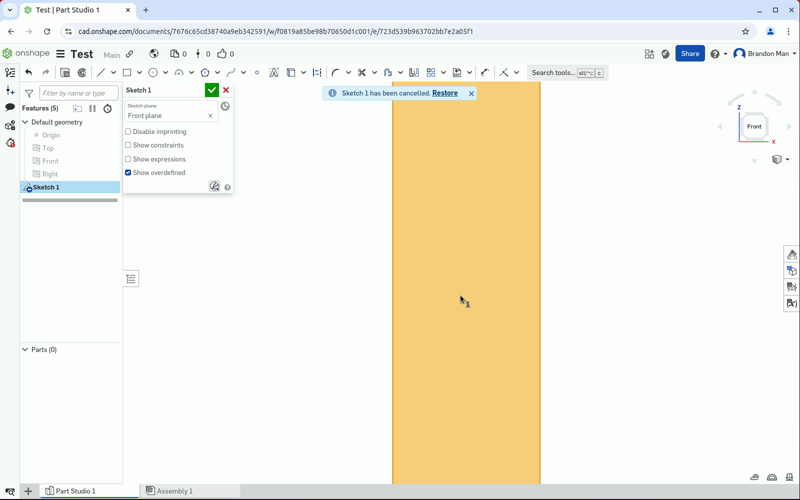
scroll(-6)
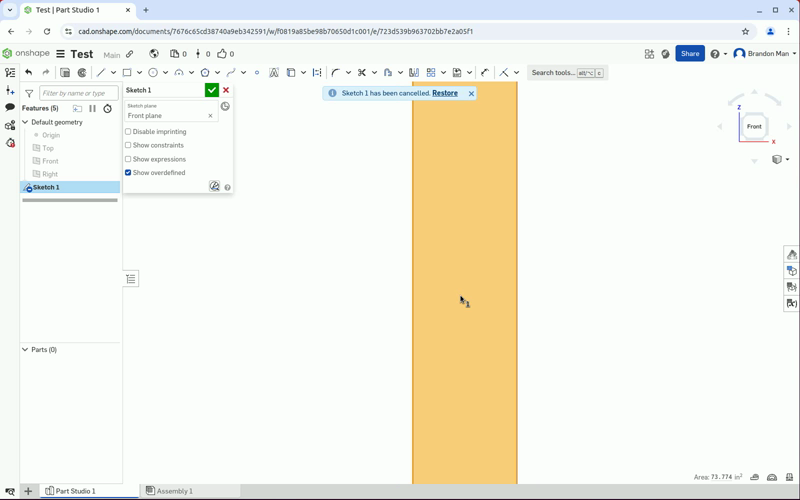
scroll(-6)
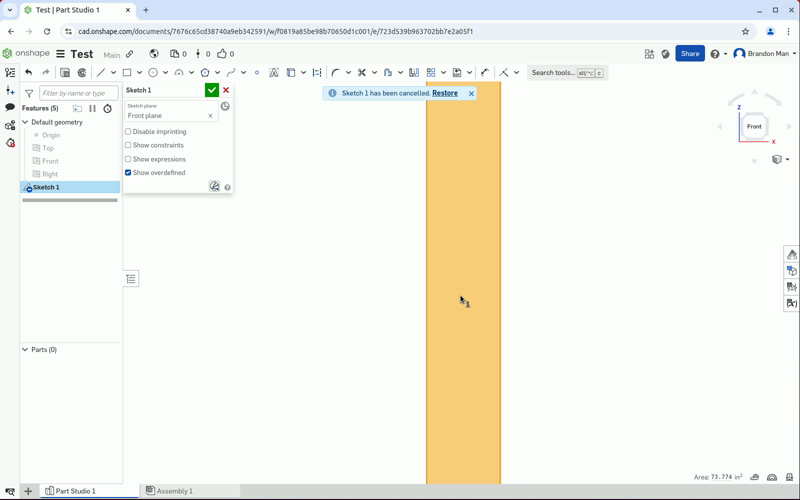
scroll(-6)
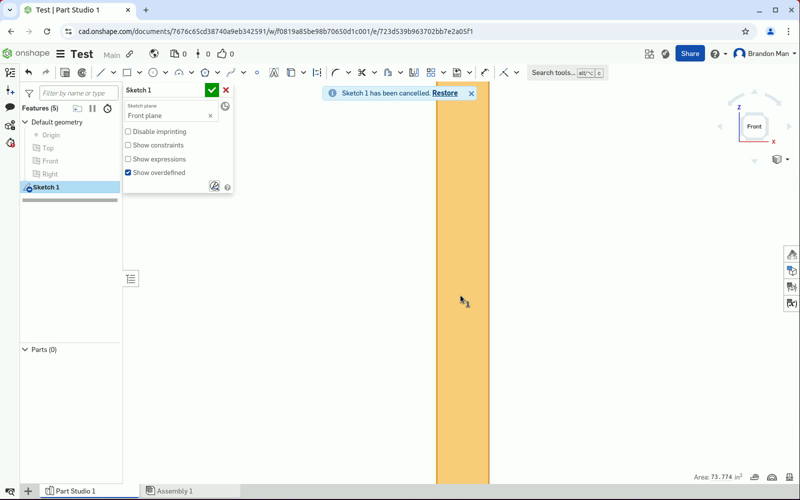
scroll(-6)
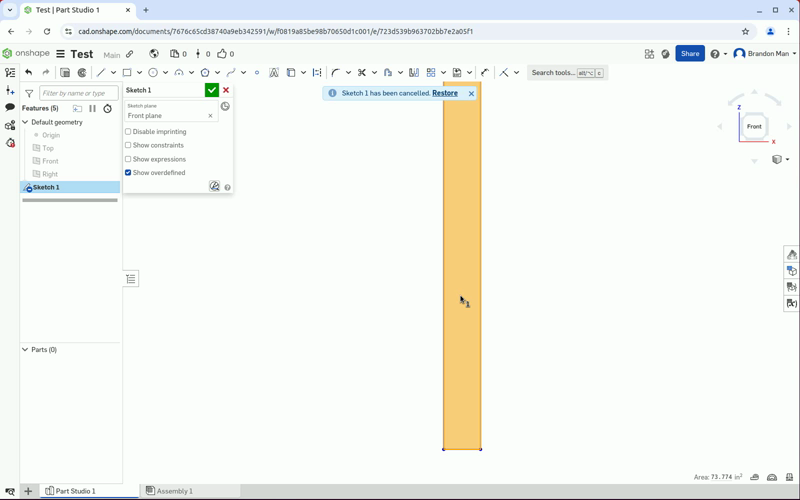
scroll(-6)
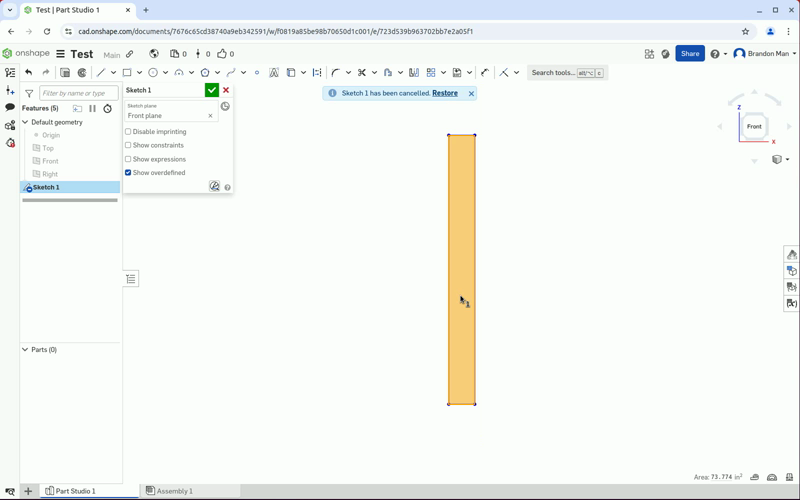
scroll(-6)
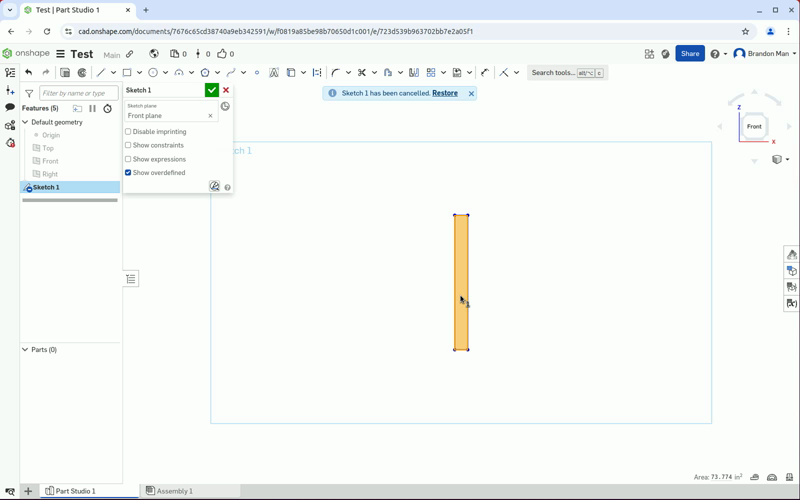
mouse_move(73, 352)
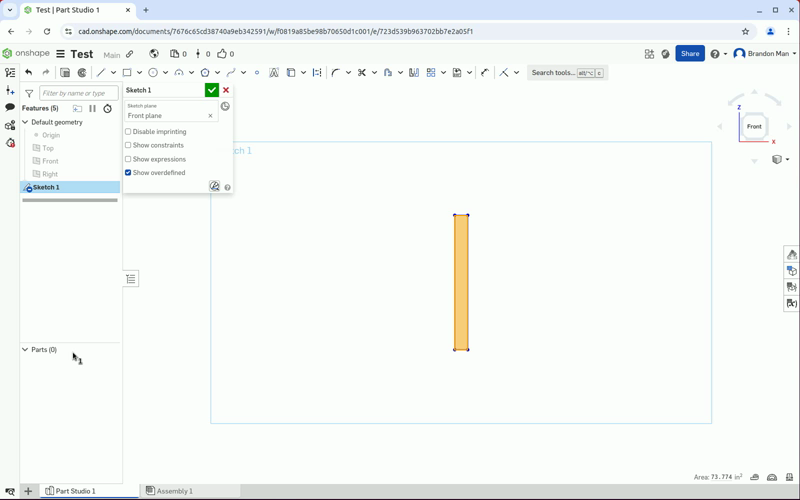
key(shift+y)
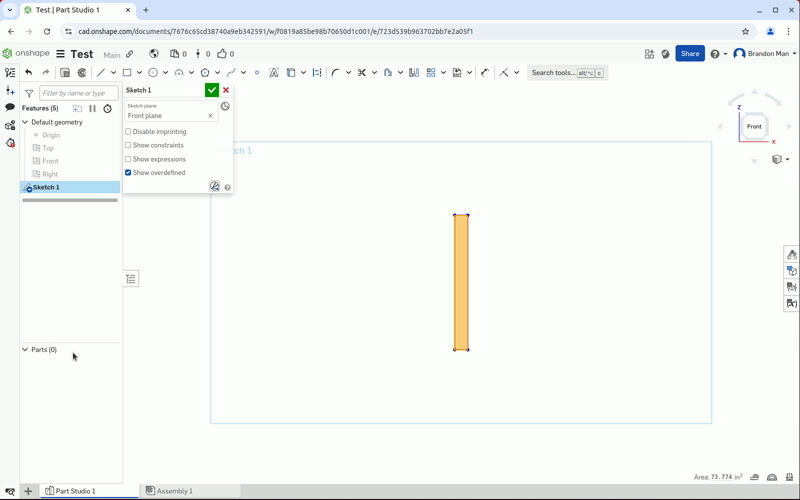
key(shift+e)
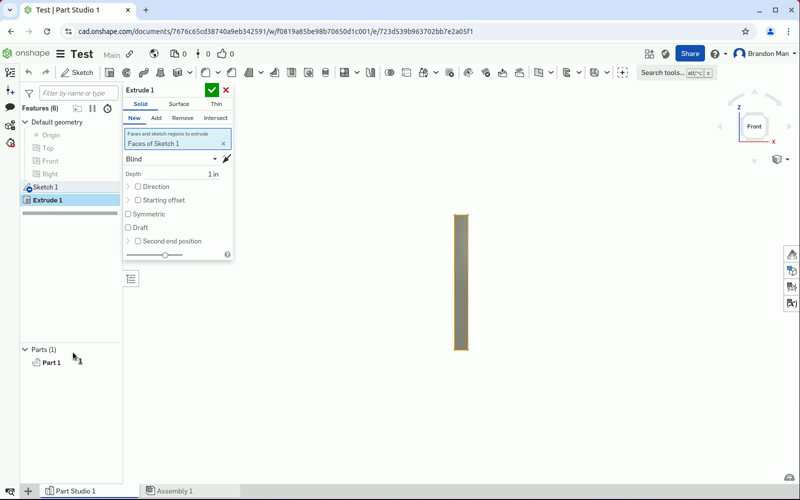
mouse_move(143, 106)
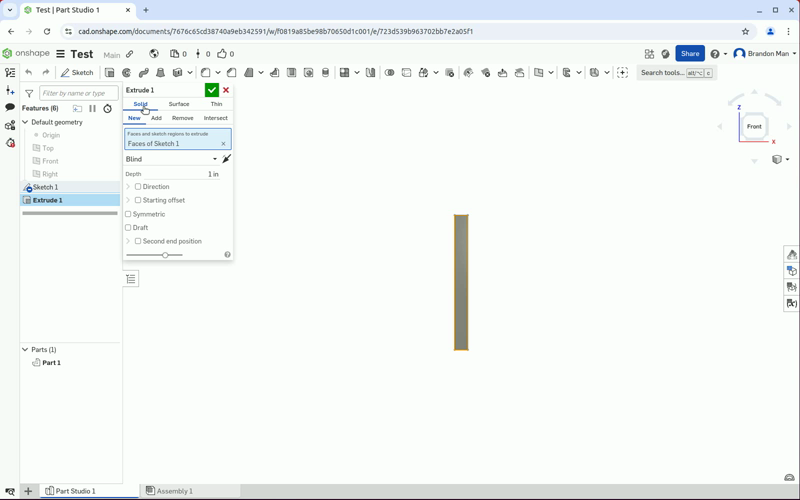
click(143, 106)
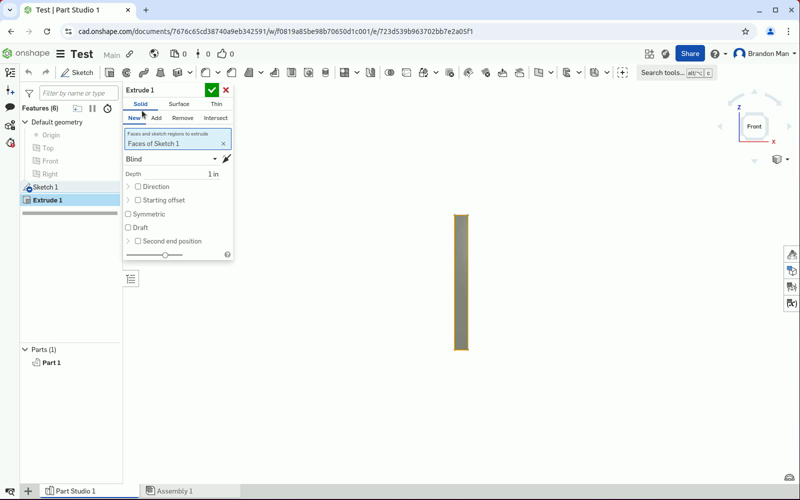
mouse_move(137, 120)
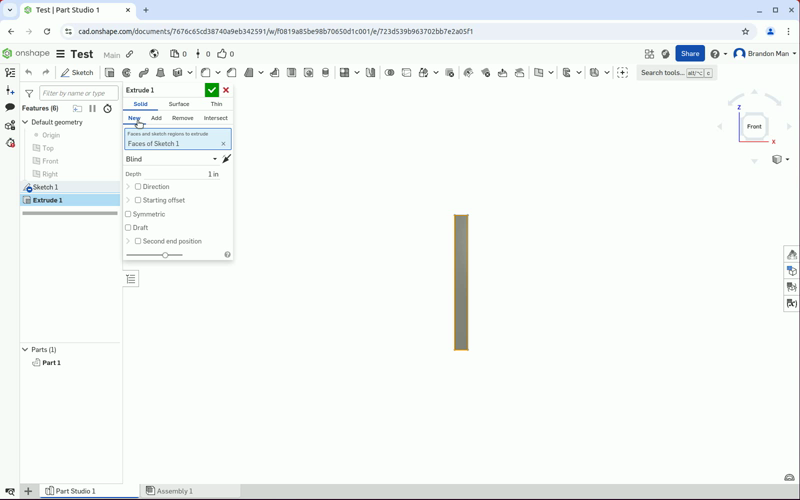
click(137, 120)
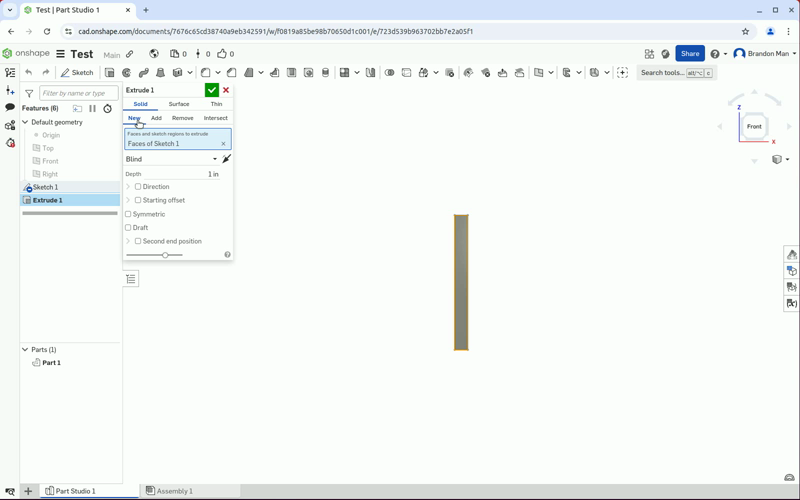
key(tab, 4)
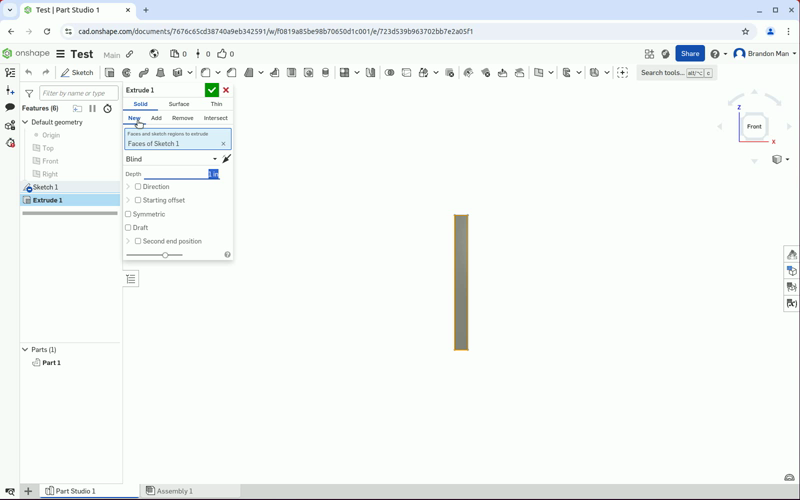
text(0.482)
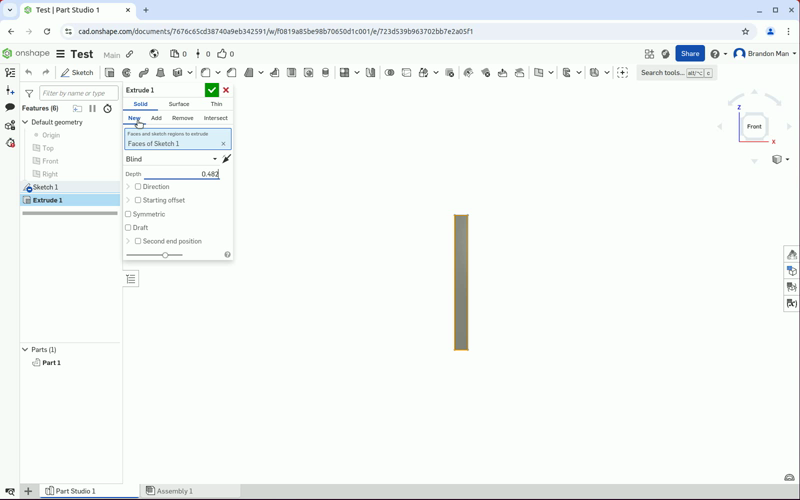
key(tab, 3)
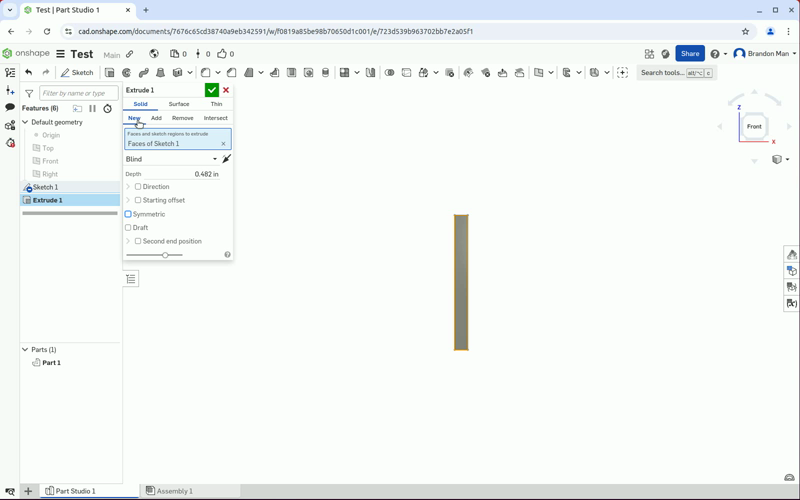
key(space)
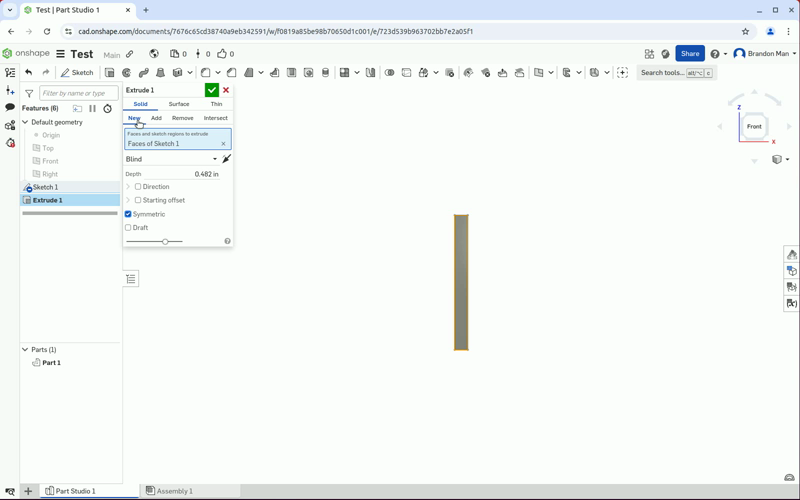
key(enter)
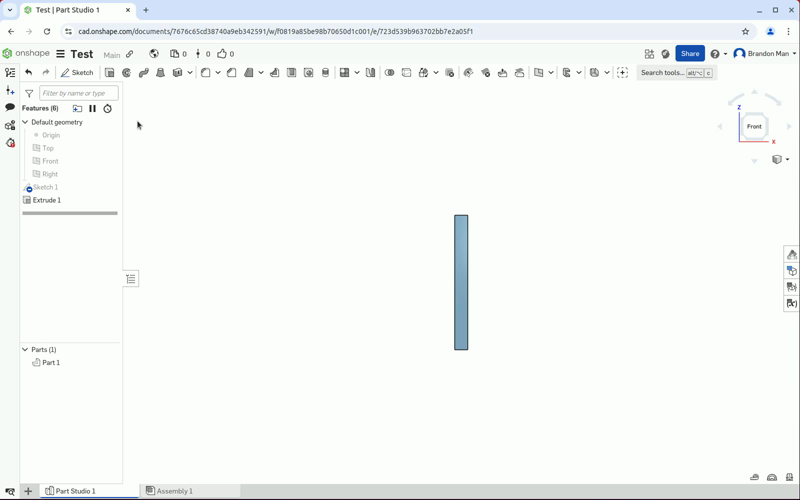
key(shift+h)
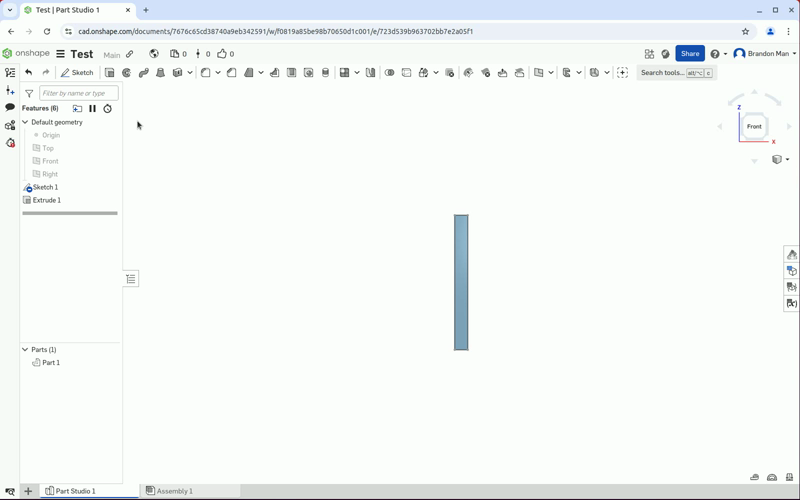
key(shift+h)
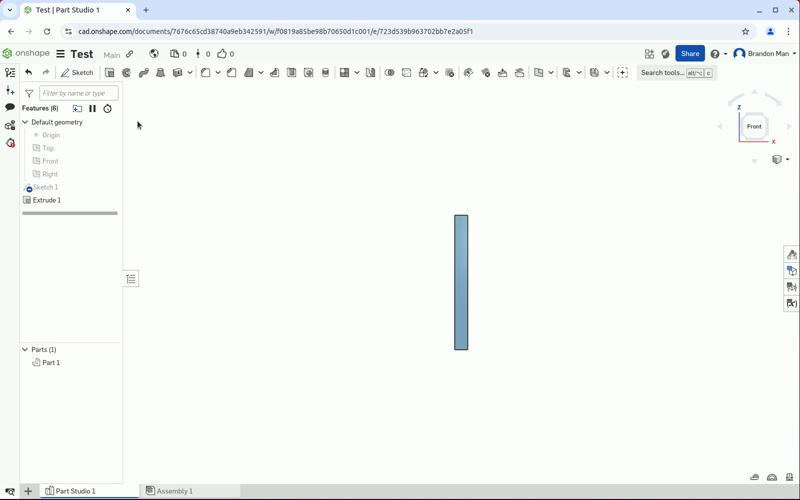
mouse_move(73, 189)
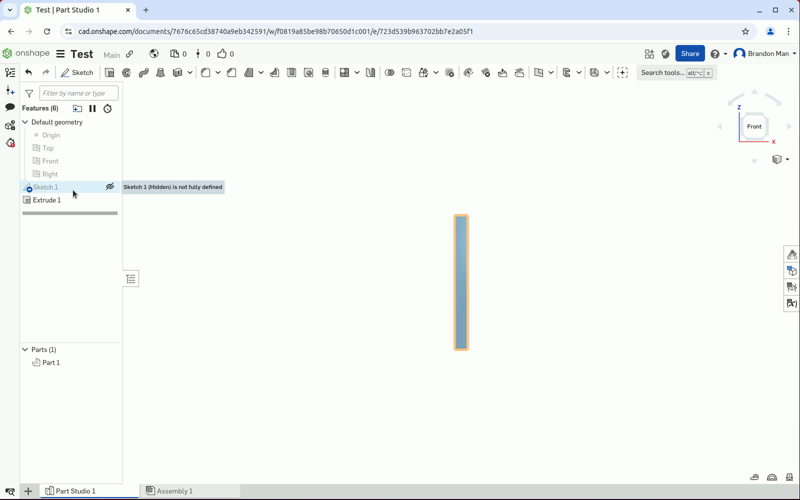
click(73, 189)
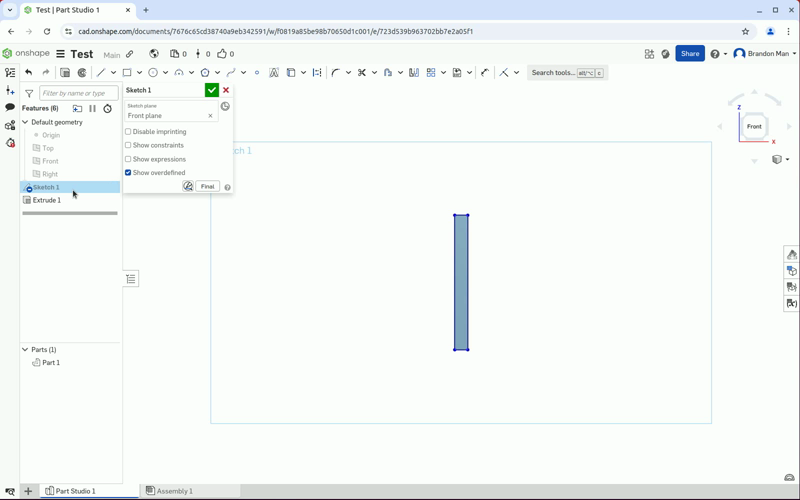
mouse_move(229, 92)
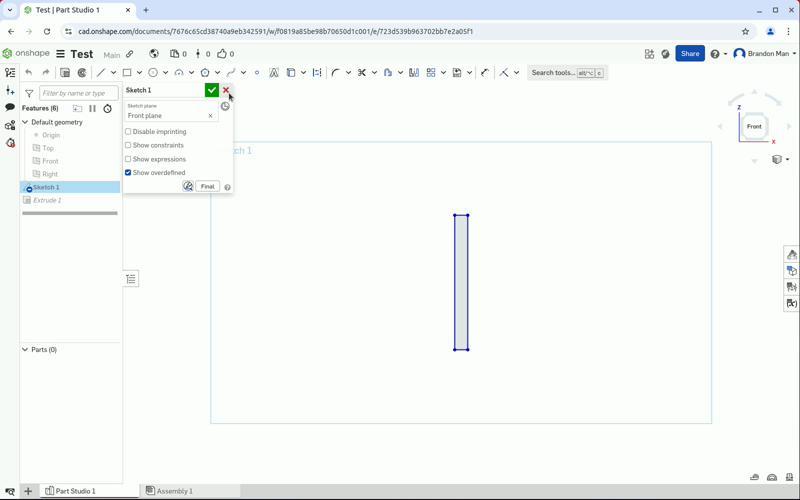
click(229, 92)
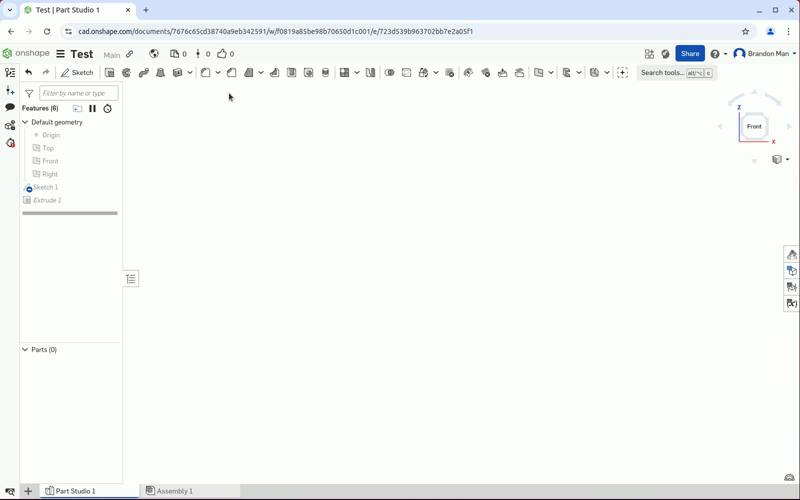
mouse_move(73, 352)
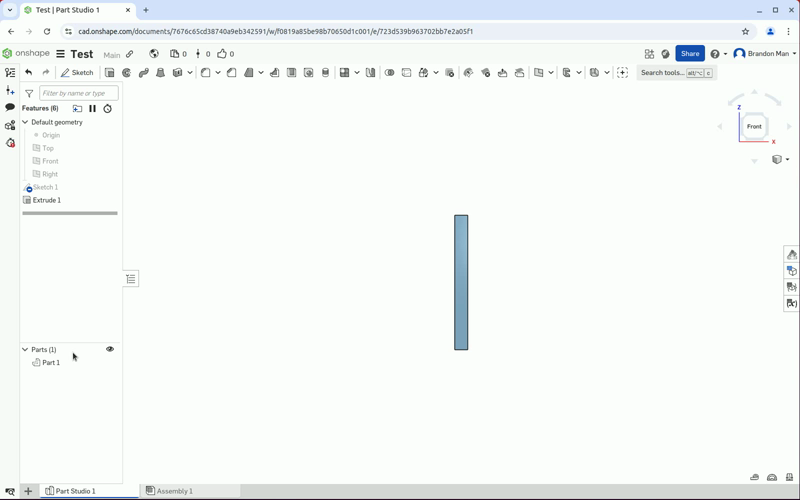
key(y)
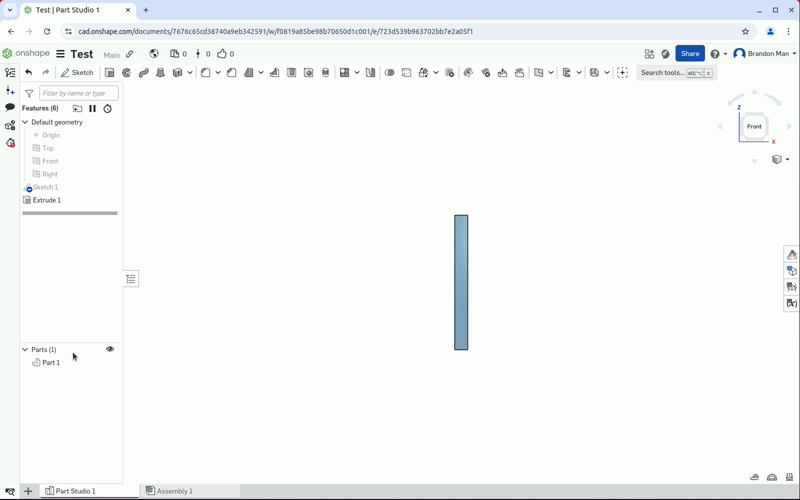
key(shift+p)
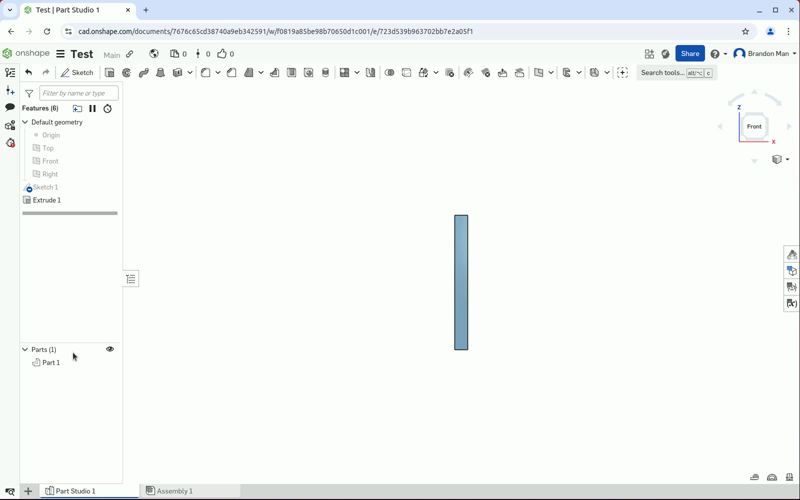
key(space)
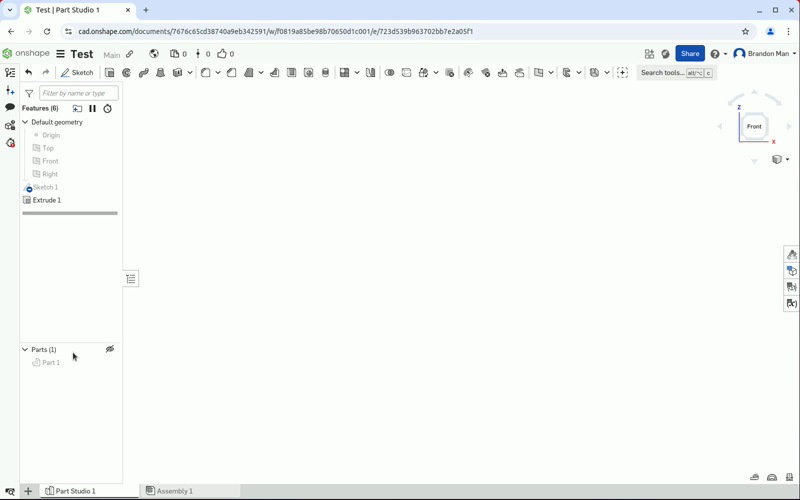
key_down(shift)
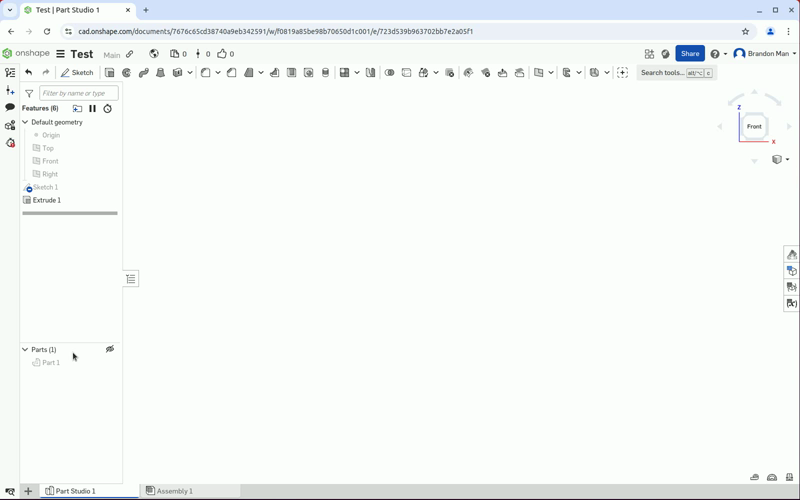
key(left)
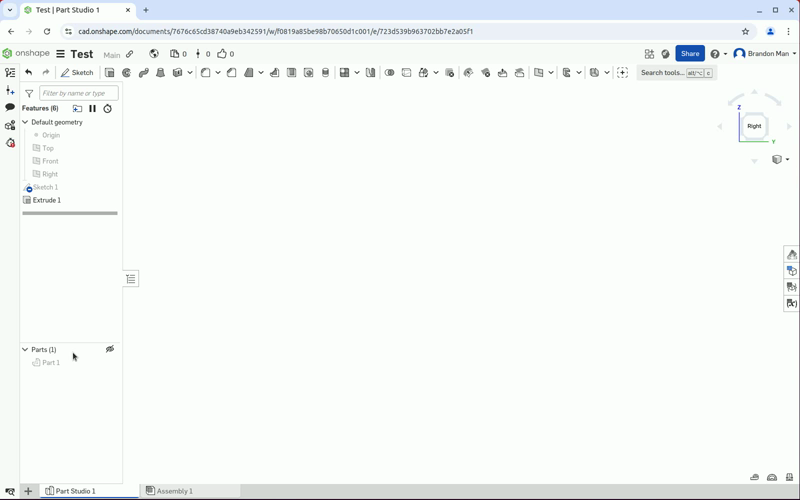
key_up(shift)
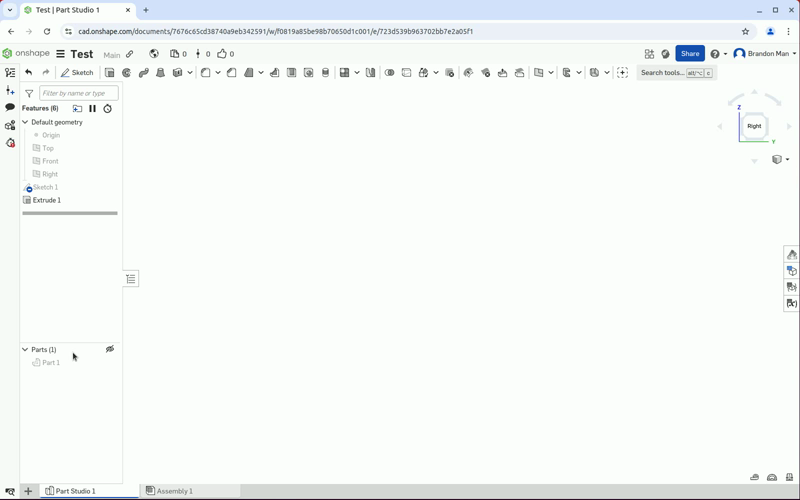
mouse_move(73, 352)
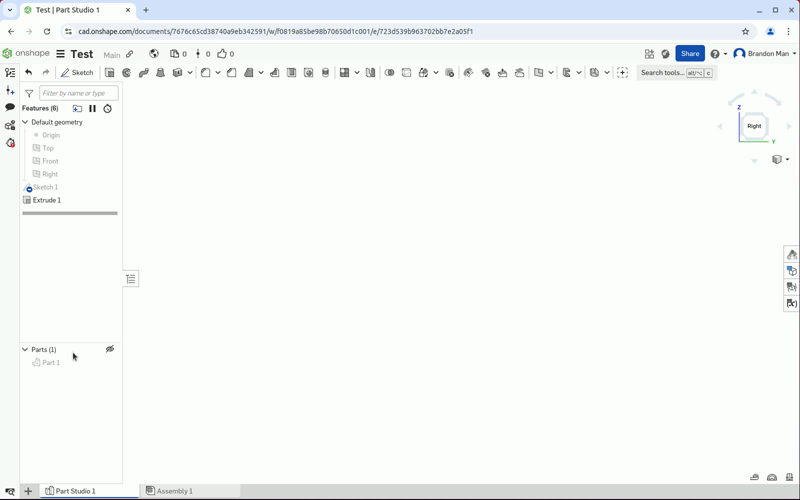
key(shift+y)
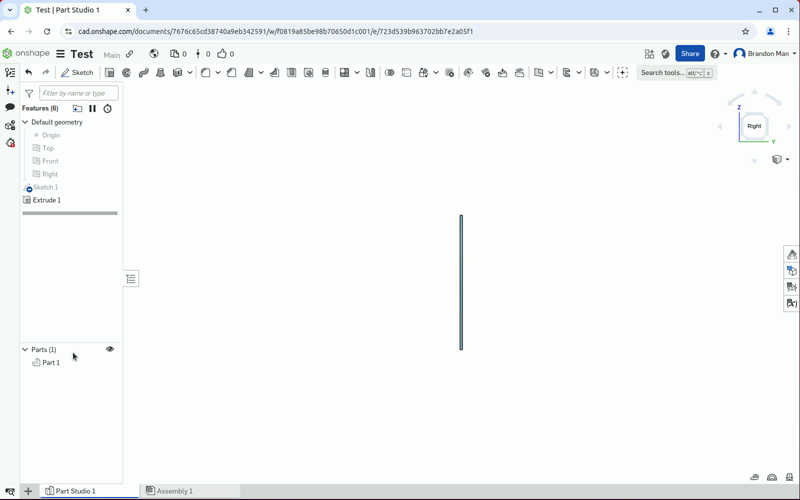
mouse_move(541, 75)
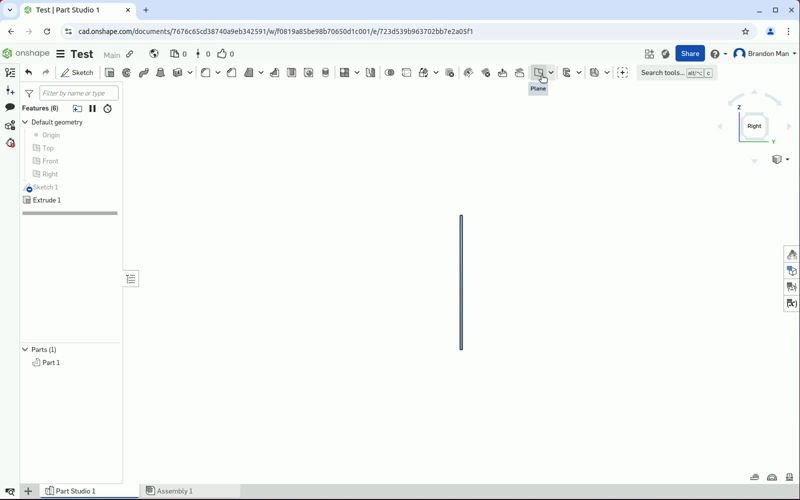
click(541, 75)
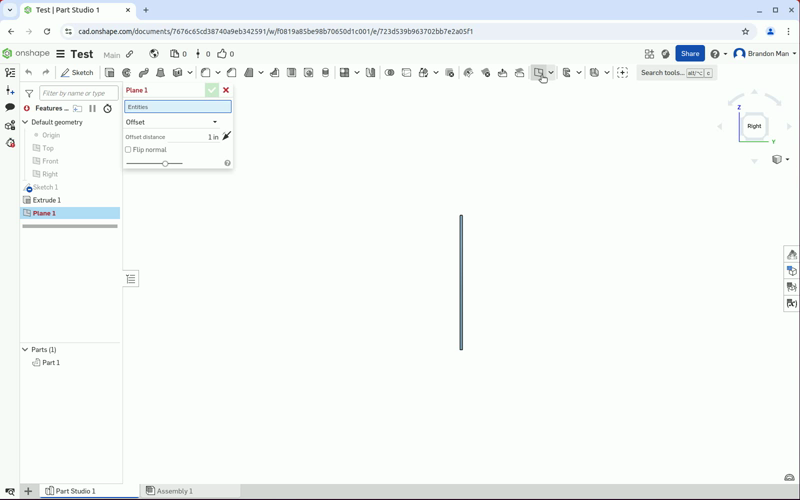
mouse_move(73, 176)
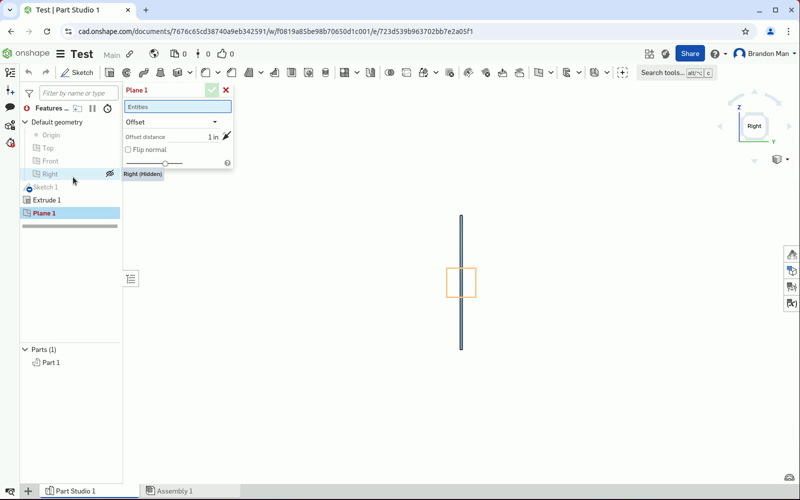
click(73, 176)
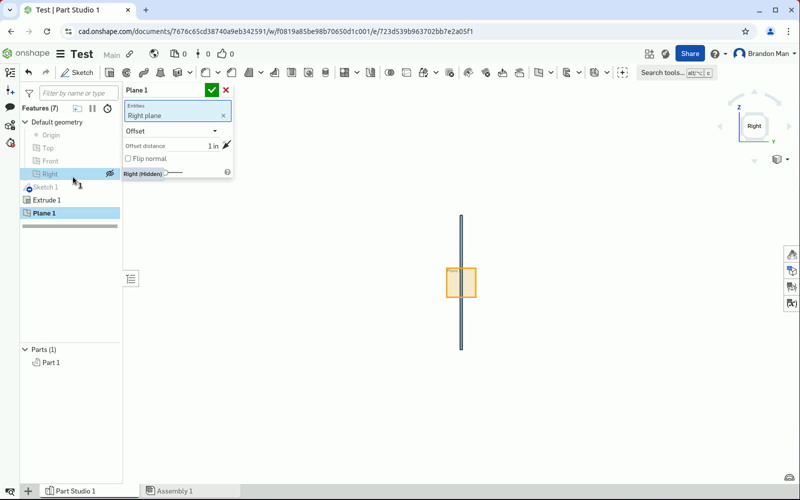
key(tab, 2)
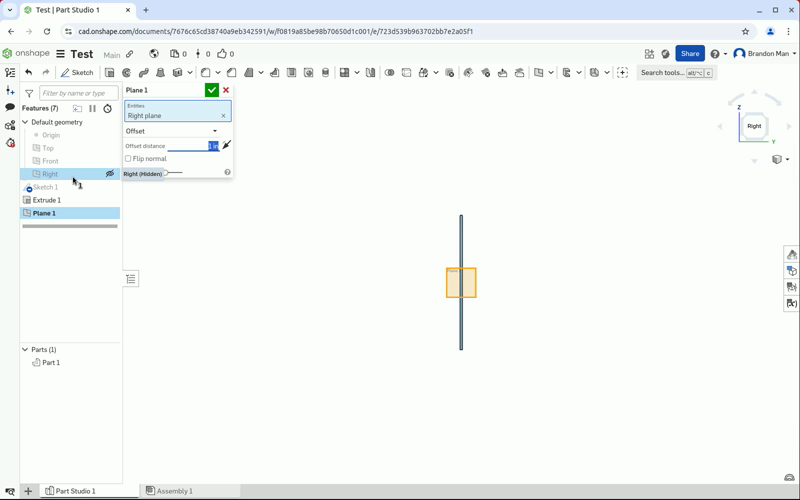
text(1.202)
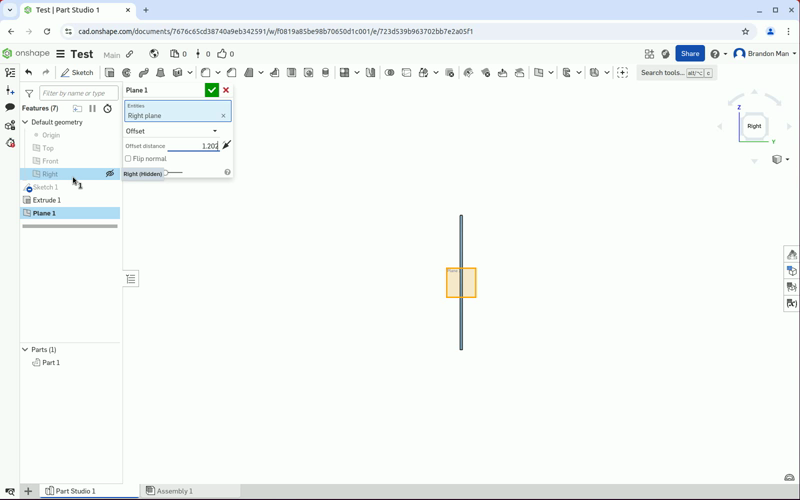
key(enter, 2)
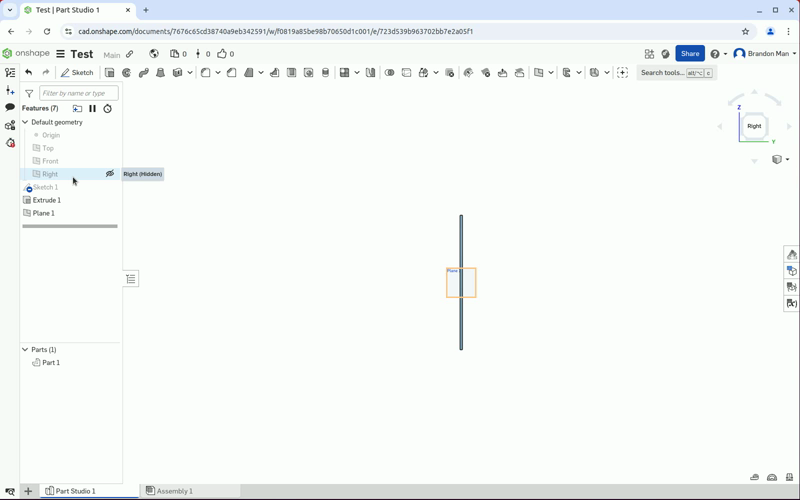
key(shift+s)
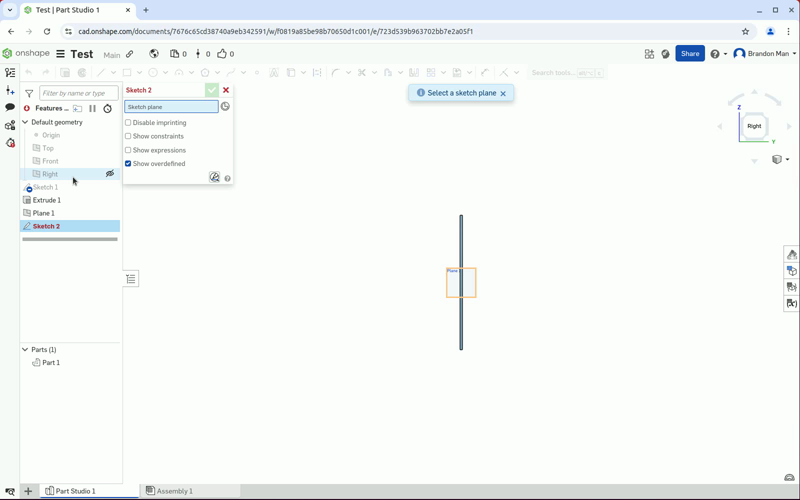
mouse_move(73, 215)
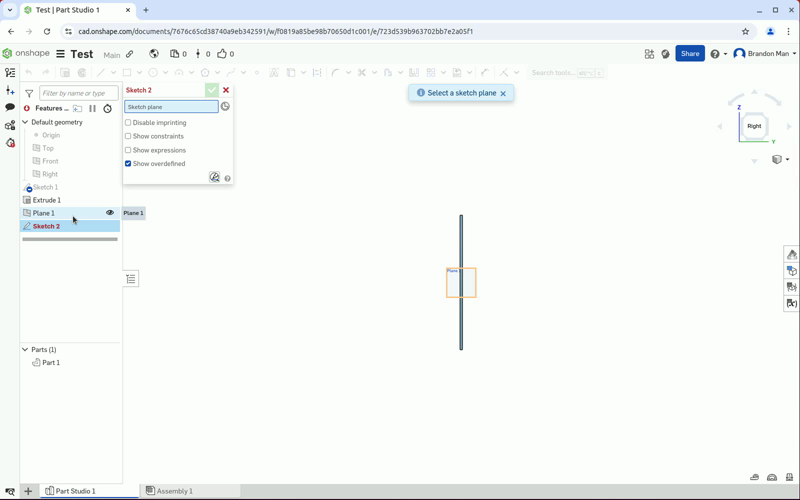
click(73, 215)
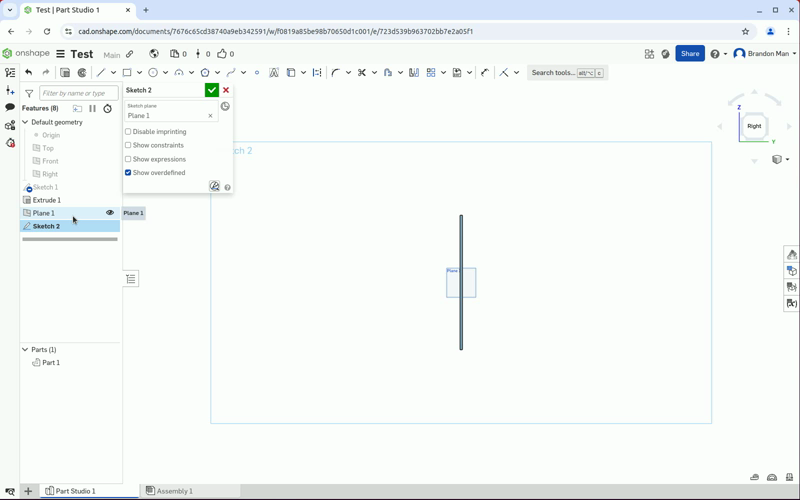
mouse_move(73, 352)
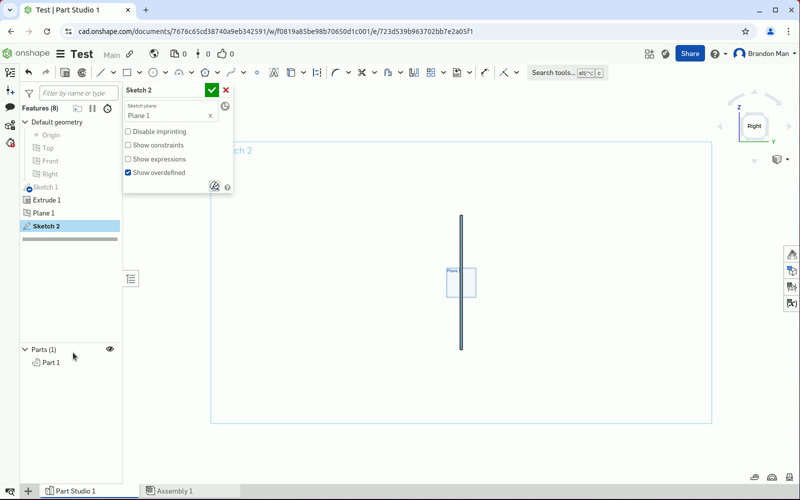
key(y)
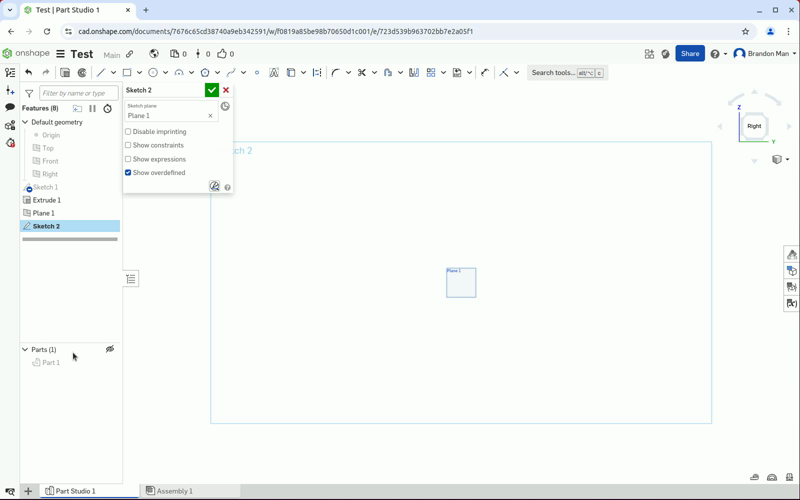
key(l)
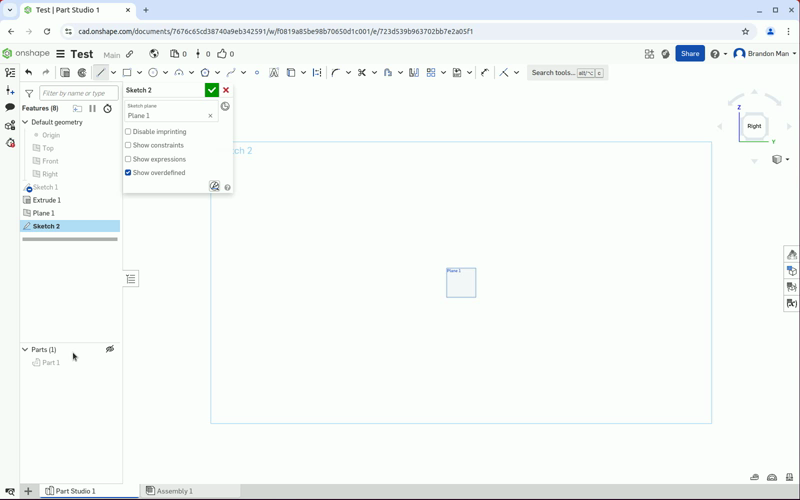
key_down(shift)
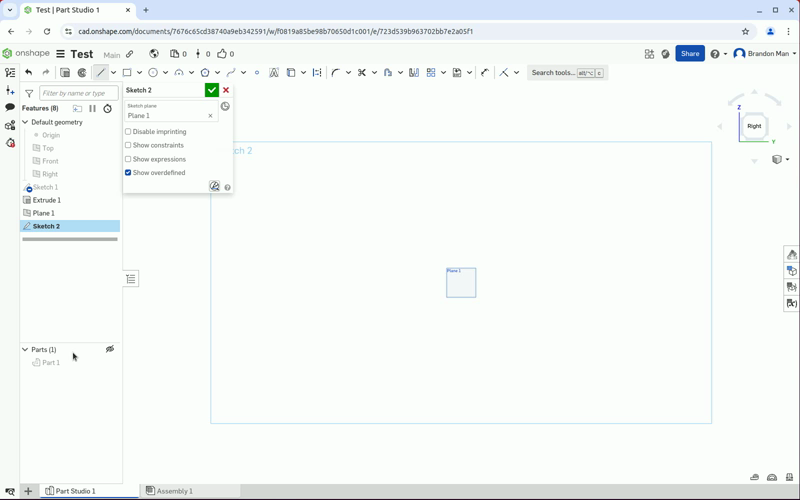
mouse_move(456, 349)
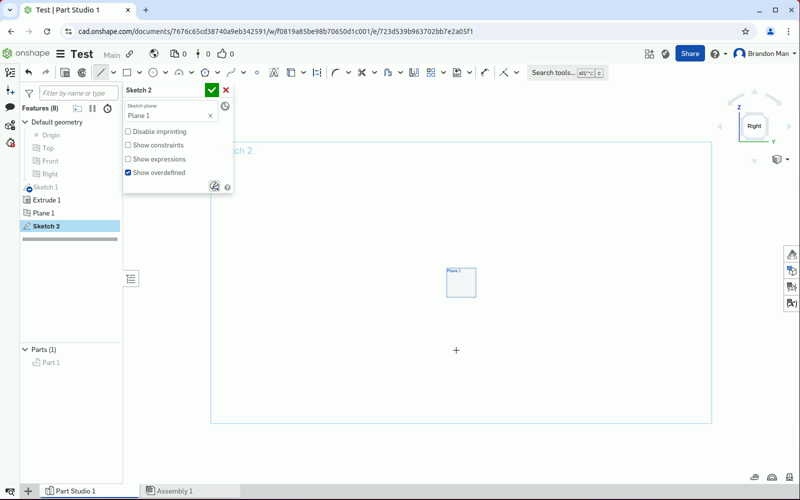
click(456, 349)
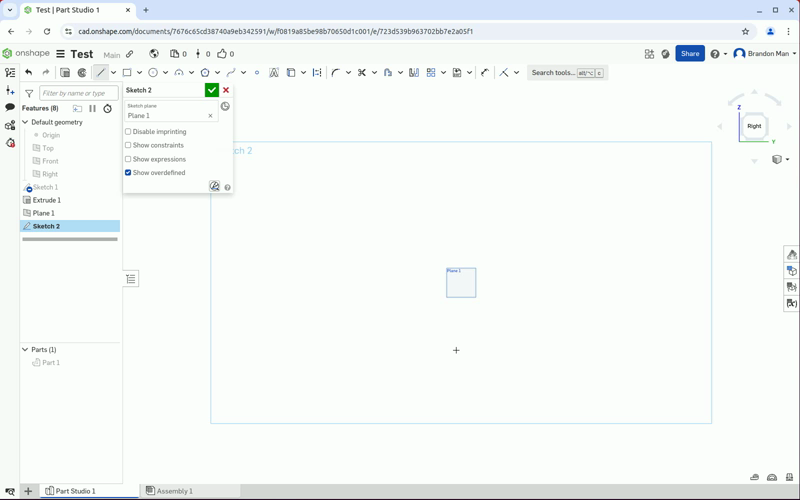
key_up(shift)
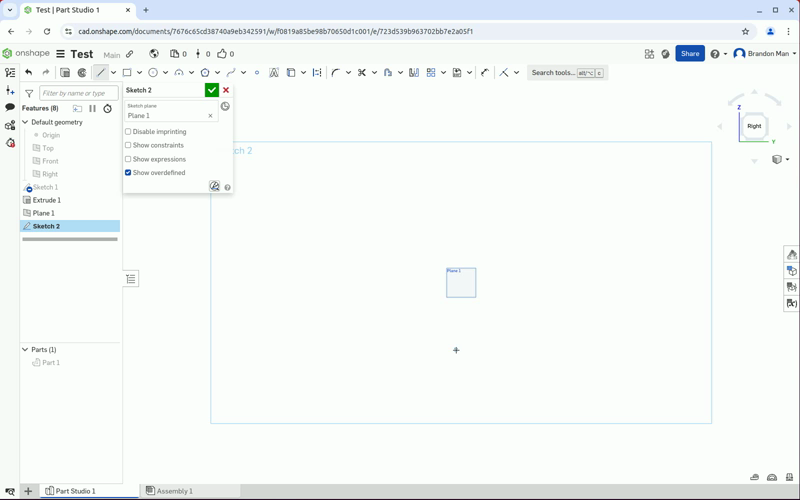
key_down(shift)
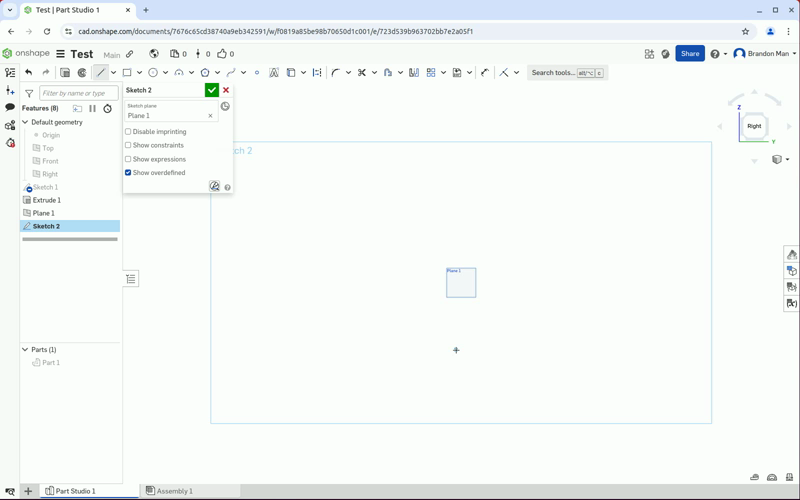
mouse_move(486, 349)
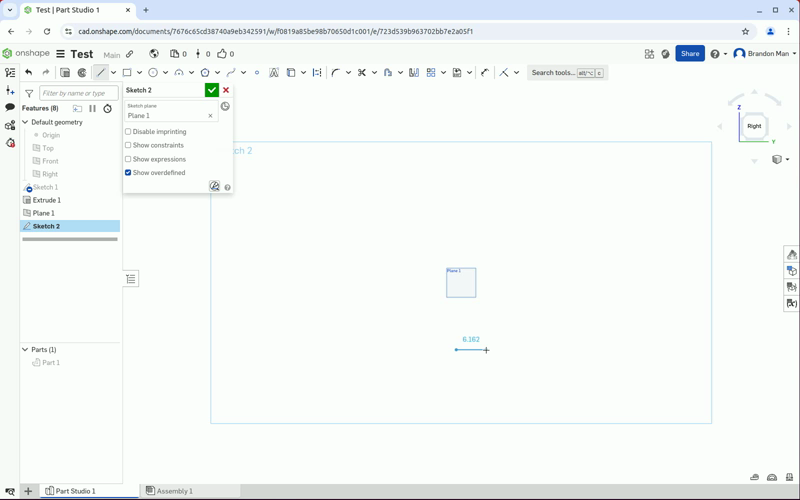
mouse_move(459, 349)
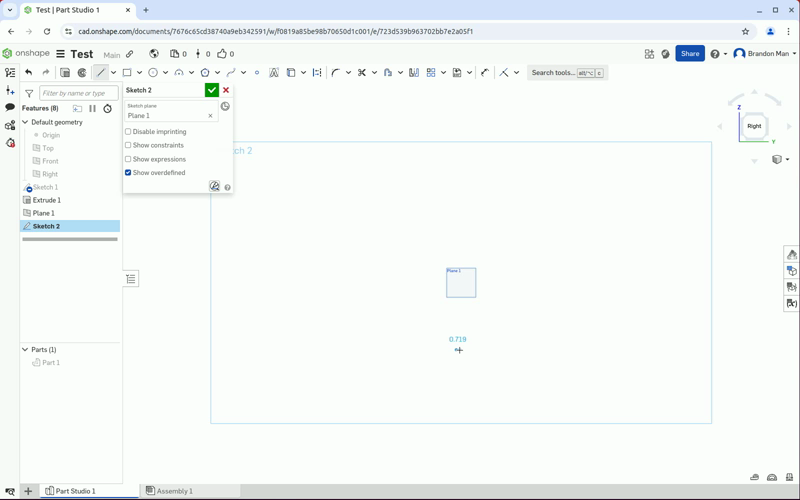
scroll(6)
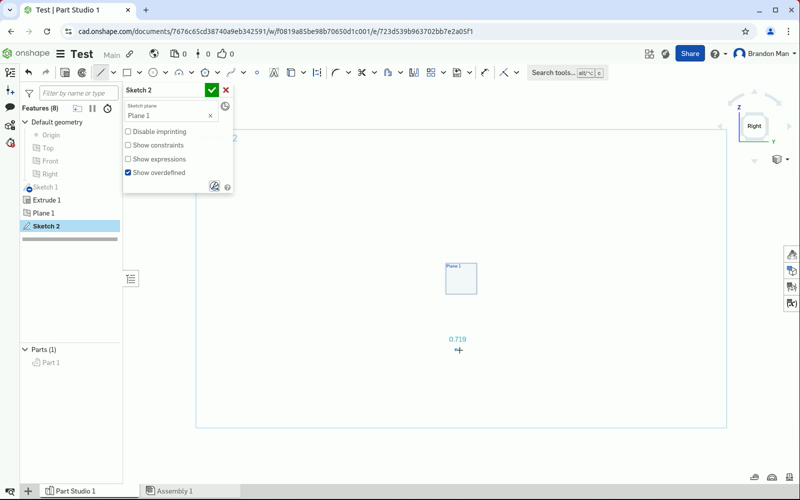
scroll(6)
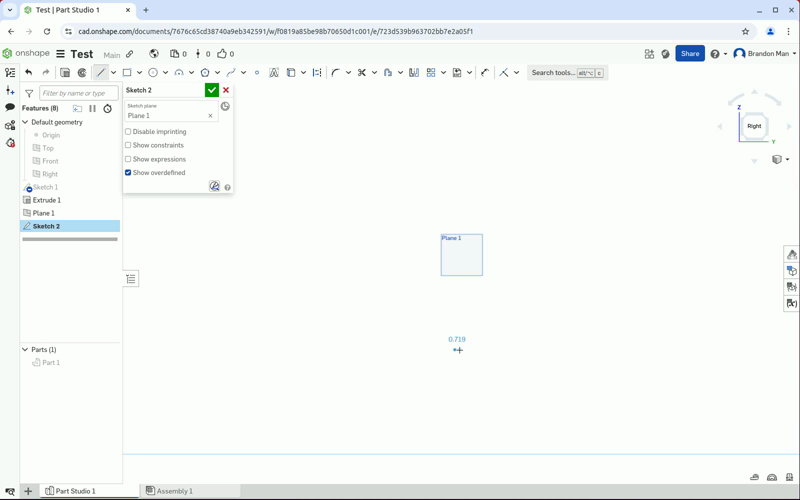
scroll(6)
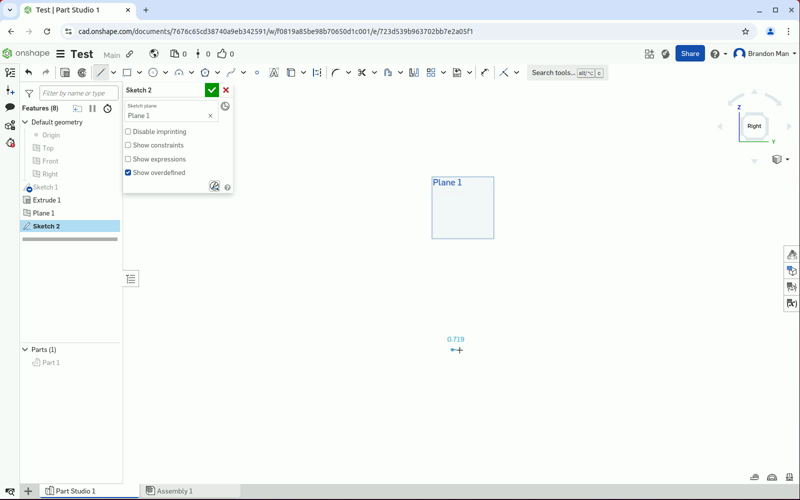
scroll(6)
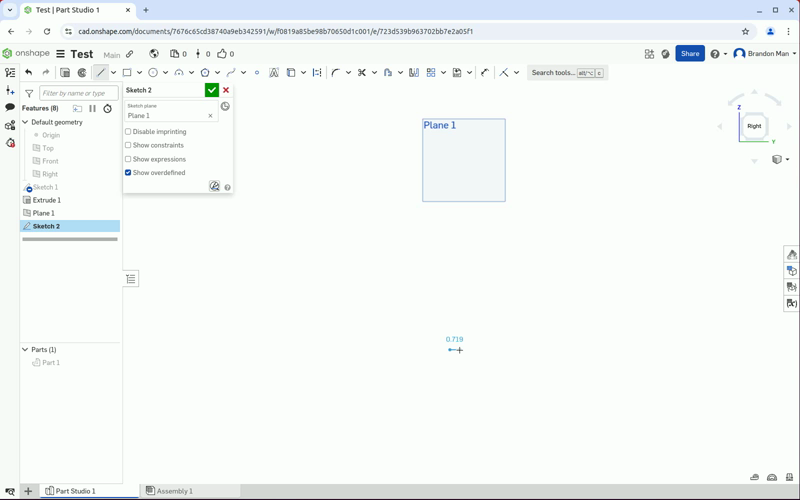
scroll(6)
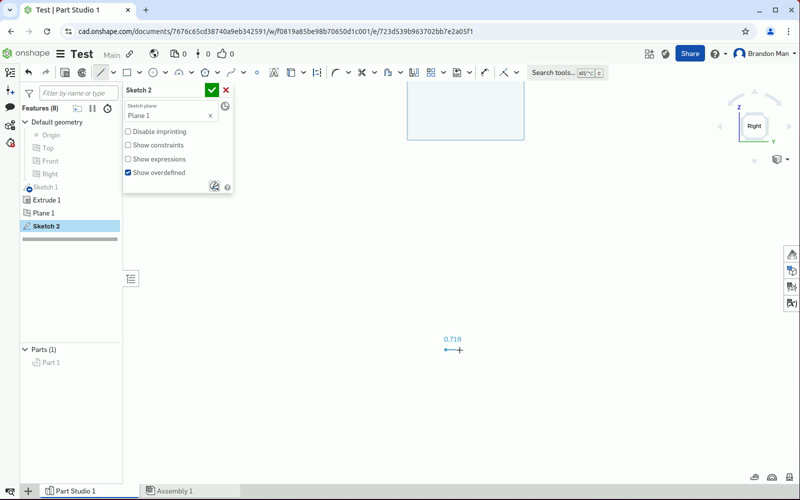
scroll(6)
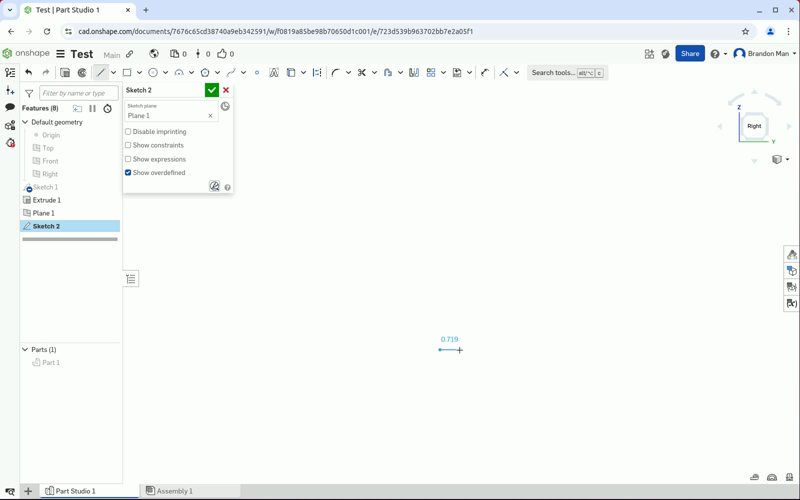
scroll(6)
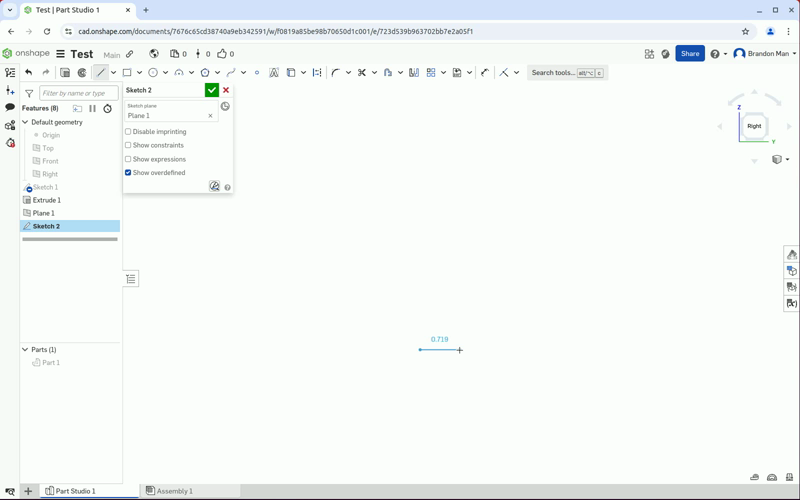
click(459, 349)
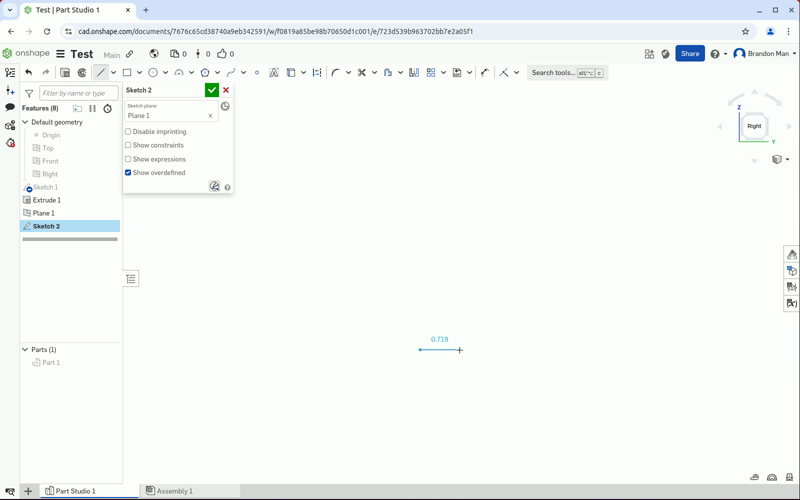
scroll(-6)
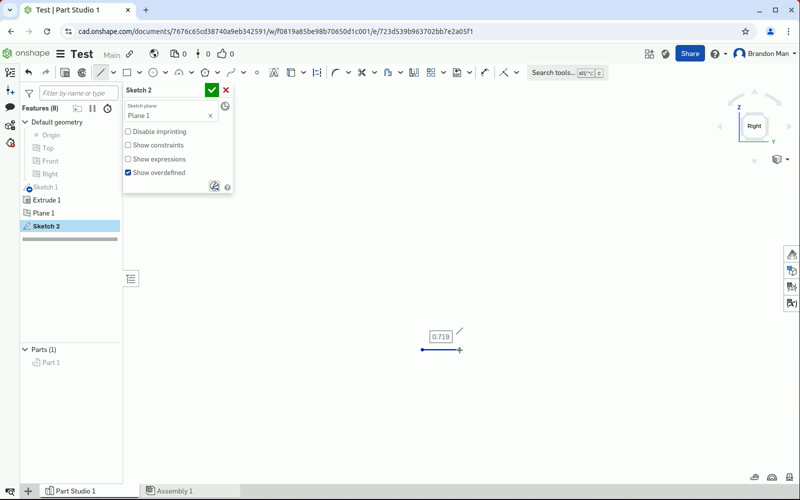
scroll(-6)
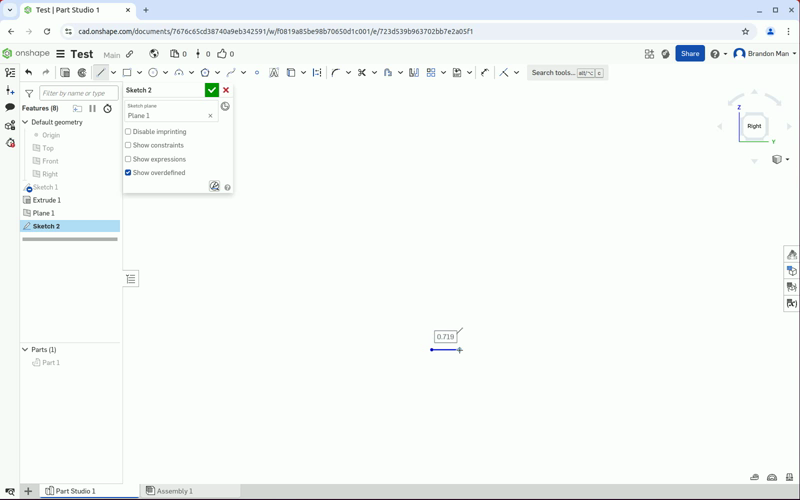
scroll(-6)
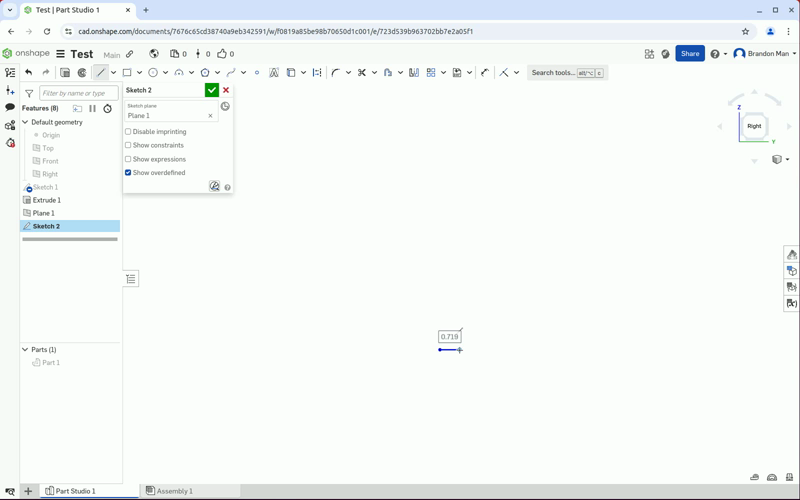
scroll(-6)
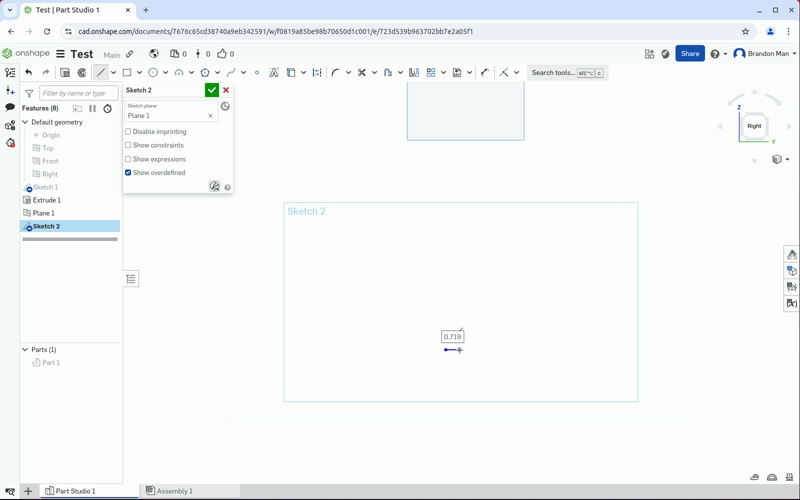
scroll(-6)
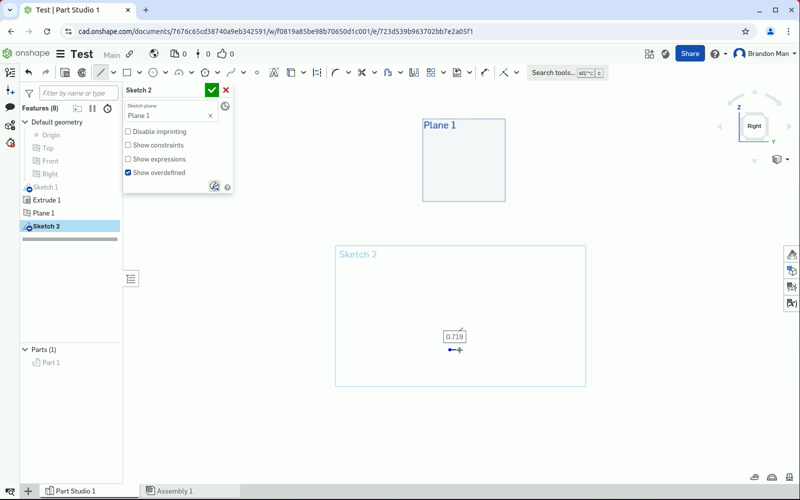
scroll(-6)
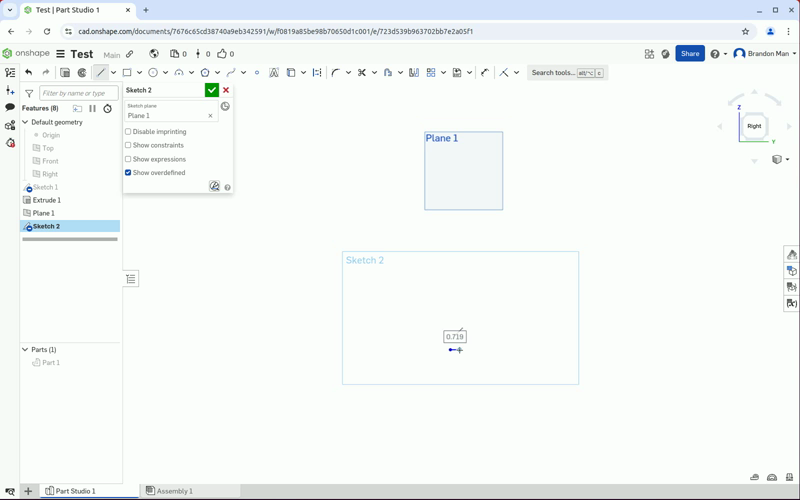
scroll(-6)
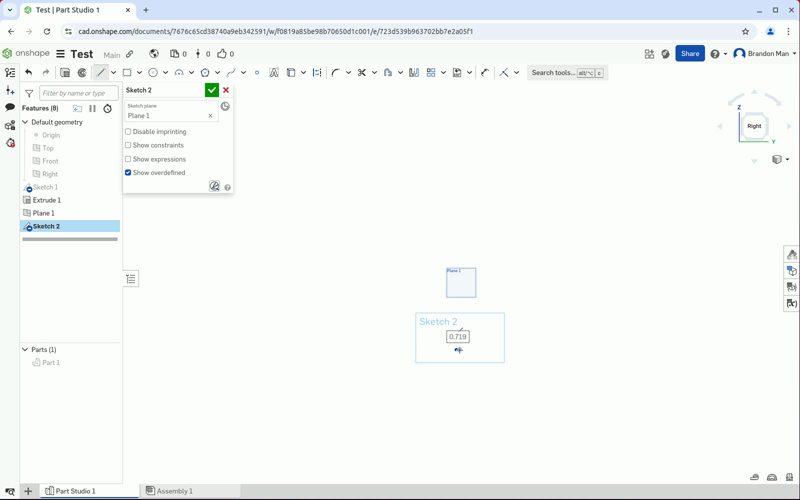
key_up(shift)
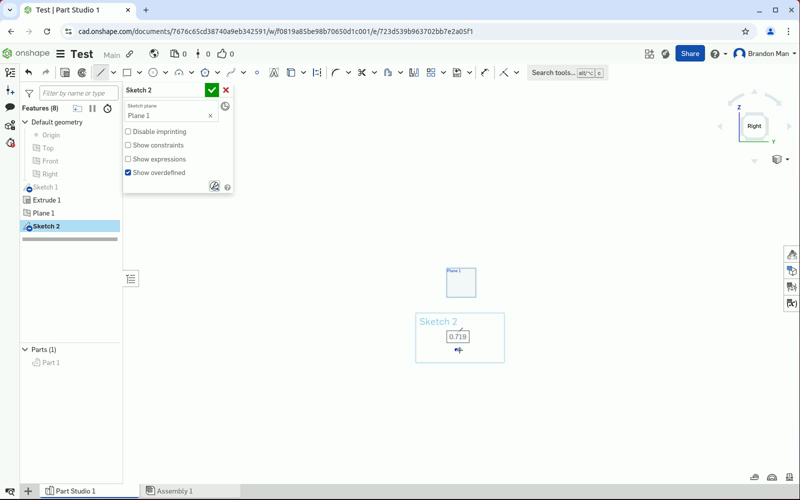
key_down(shift)
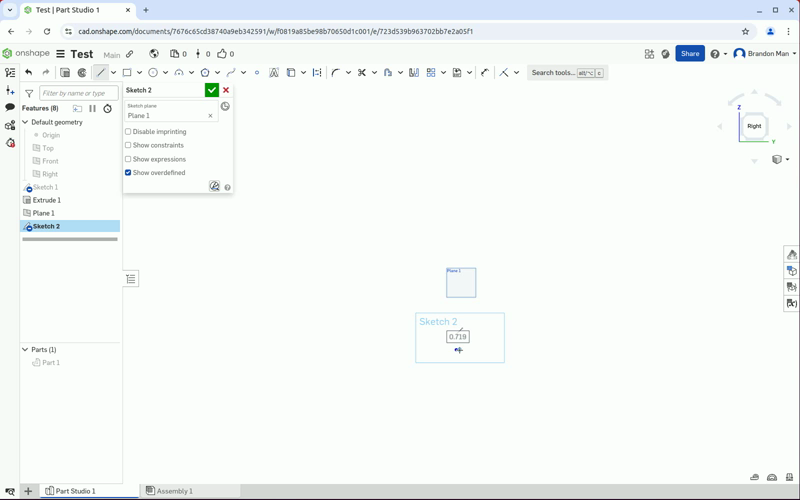
mouse_move(489, 349)
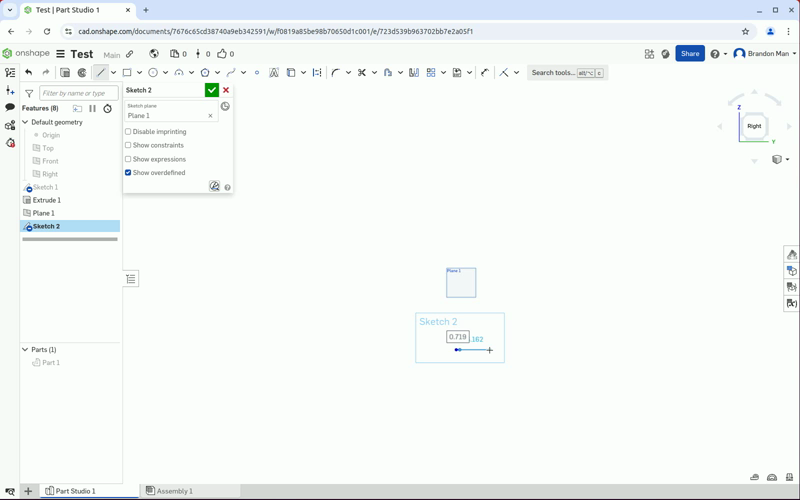
mouse_move(459, 335)
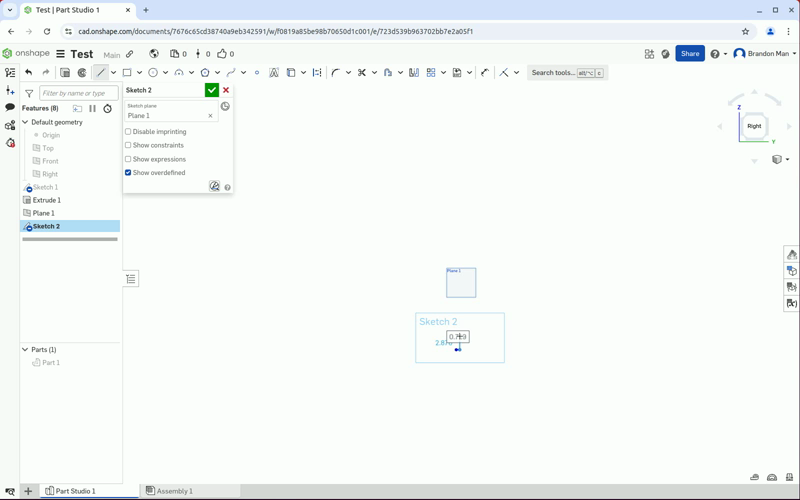
click(459, 335)
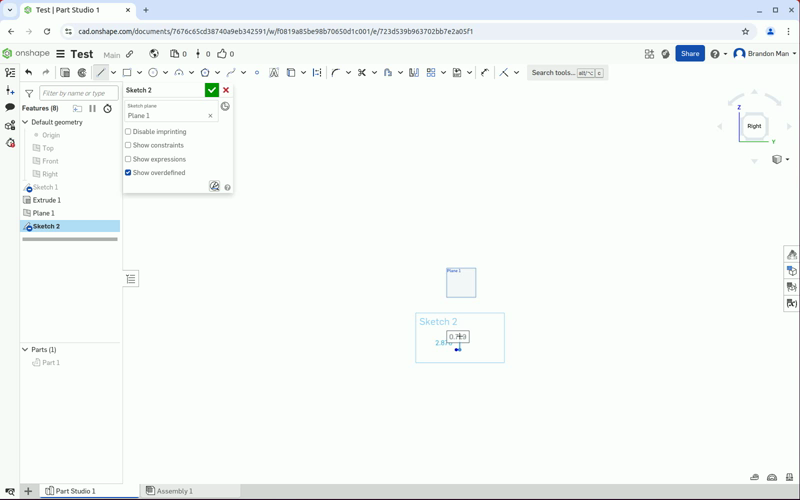
key_up(shift)
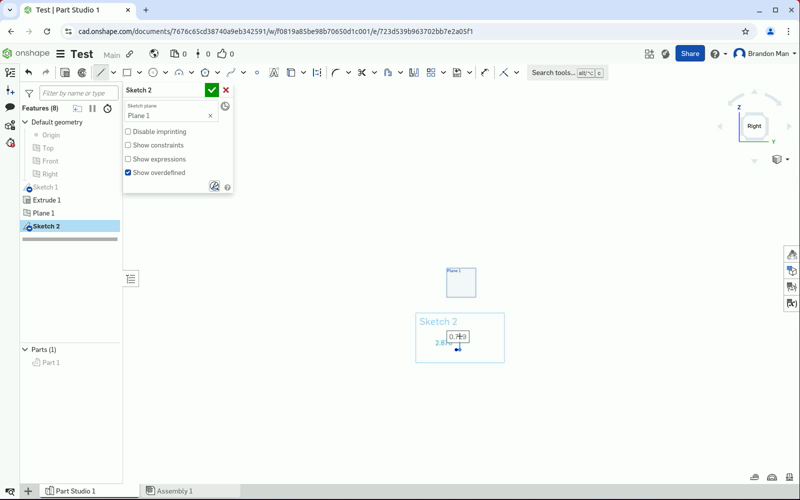
key_down(shift)
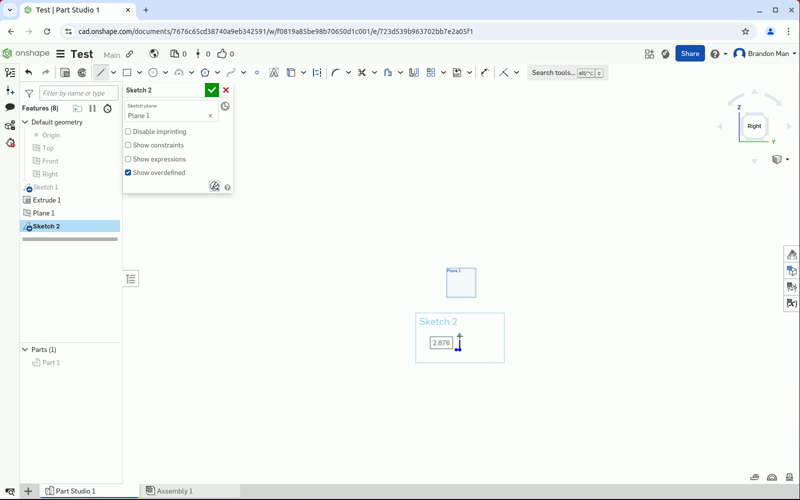
mouse_move(489, 335)
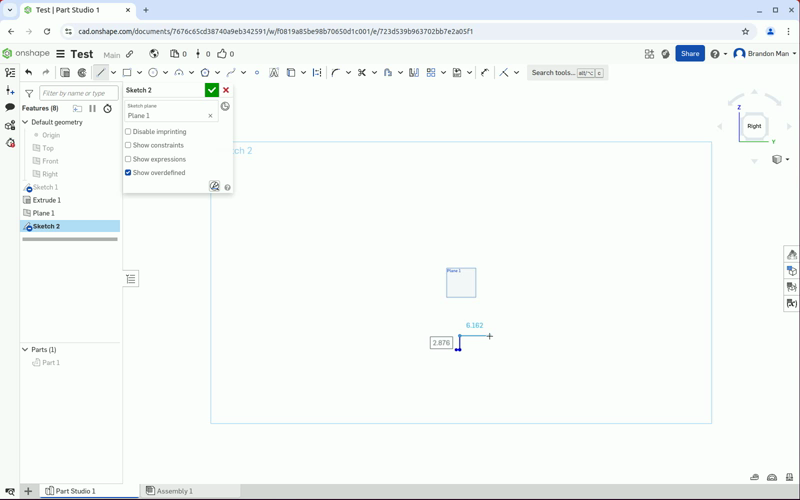
mouse_move(456, 335)
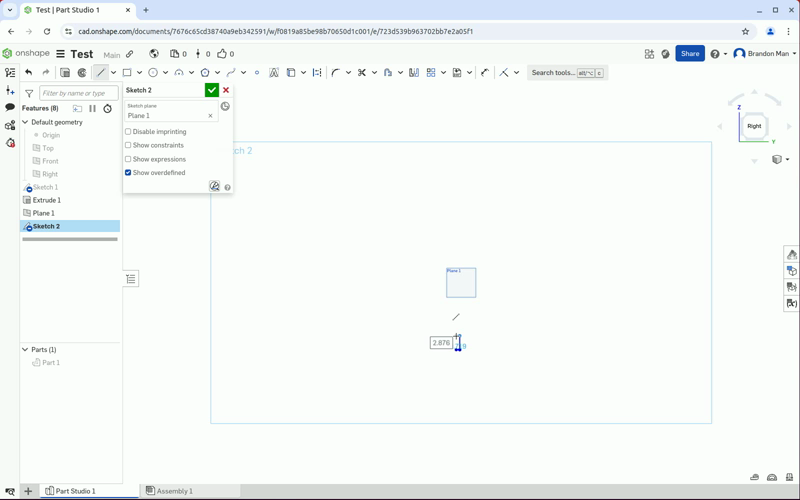
scroll(6)
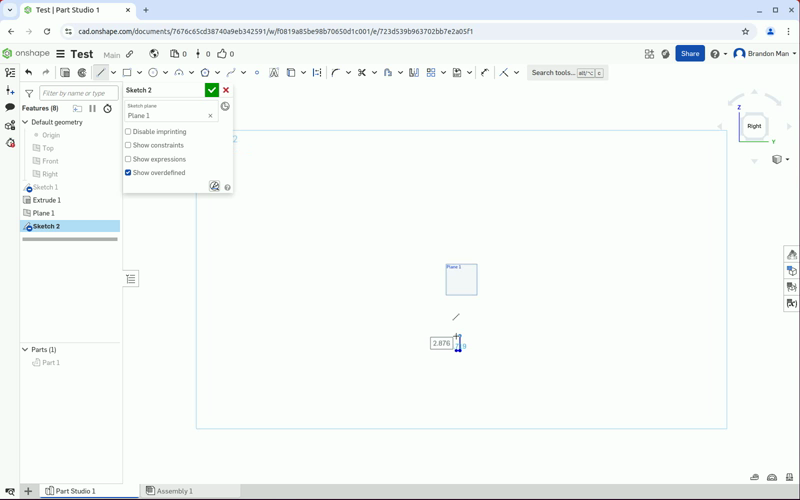
scroll(6)
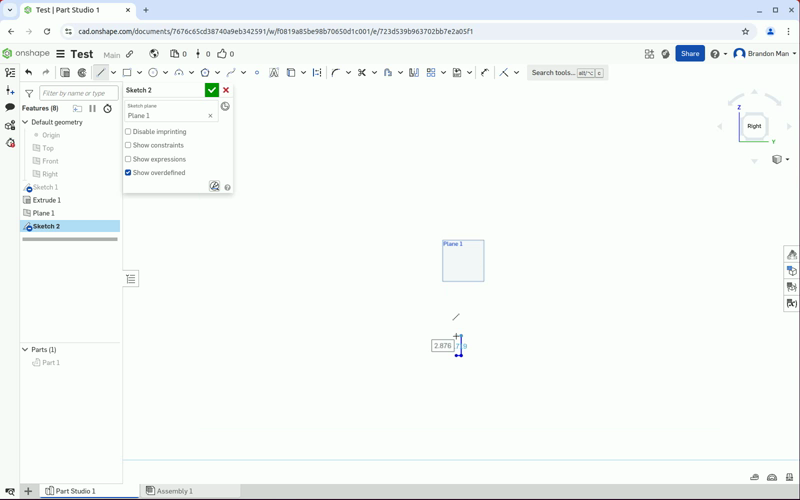
scroll(6)
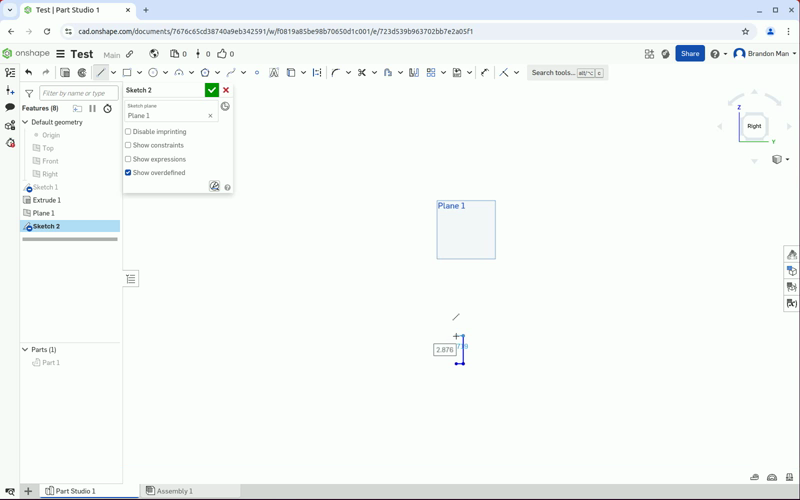
scroll(6)
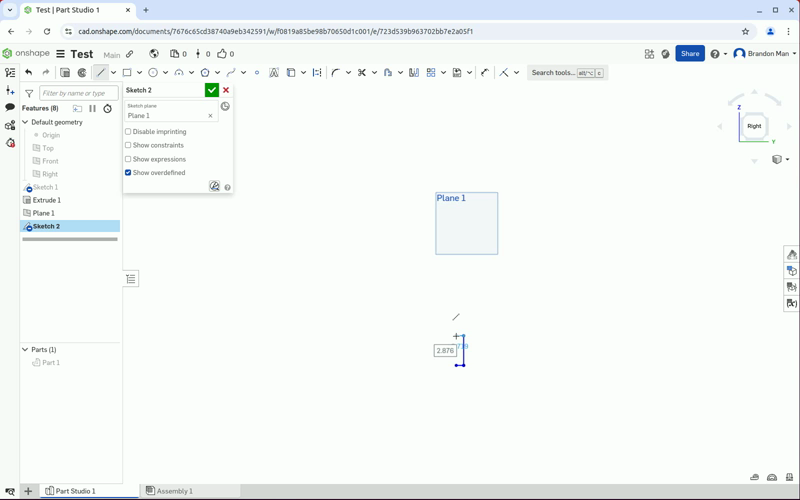
scroll(6)
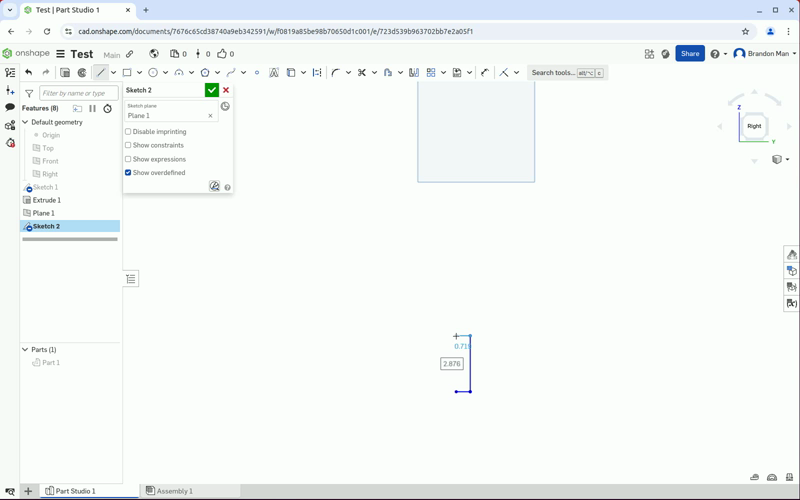
scroll(6)
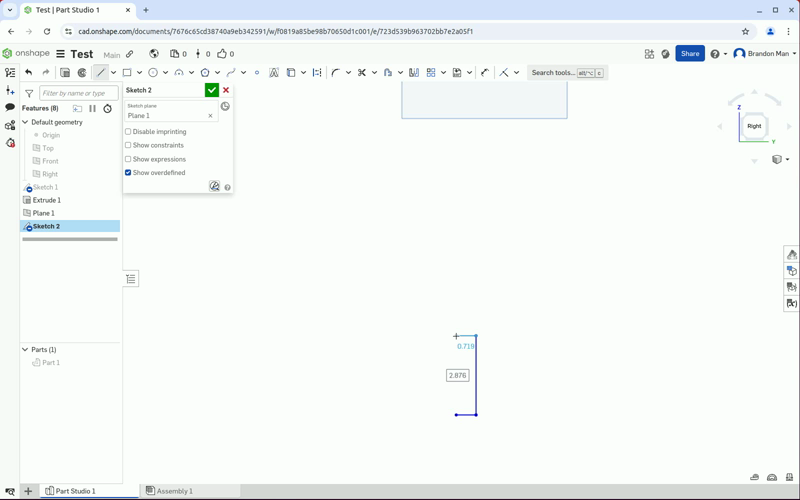
scroll(6)
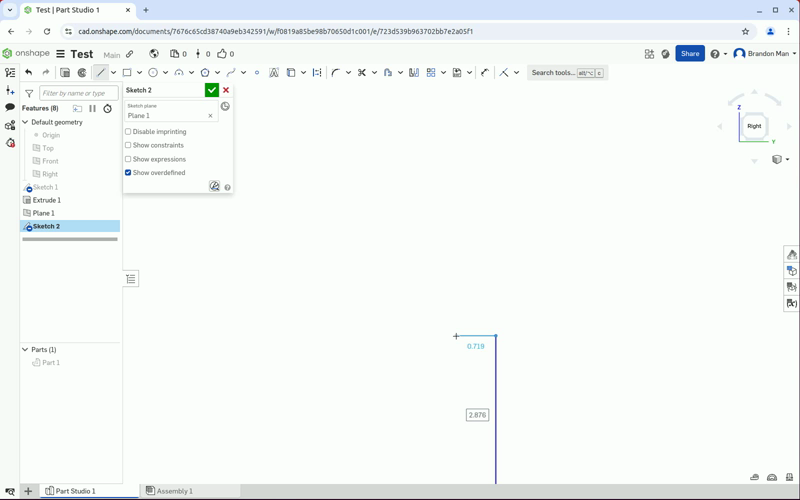
click(456, 335)
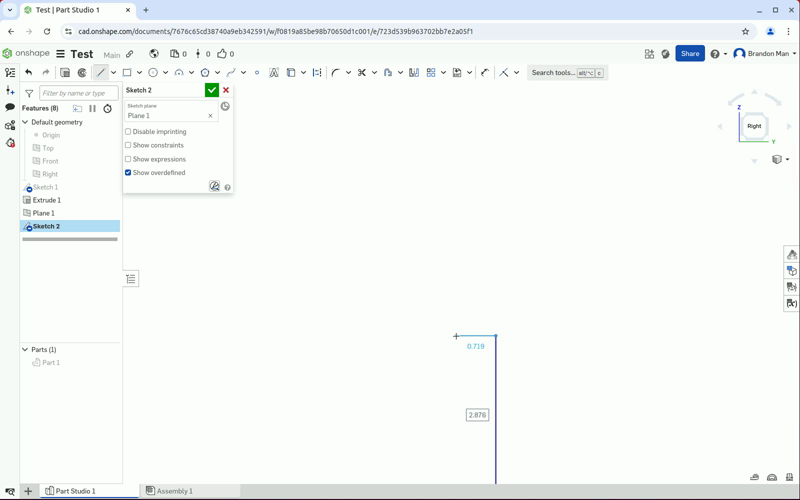
scroll(-6)
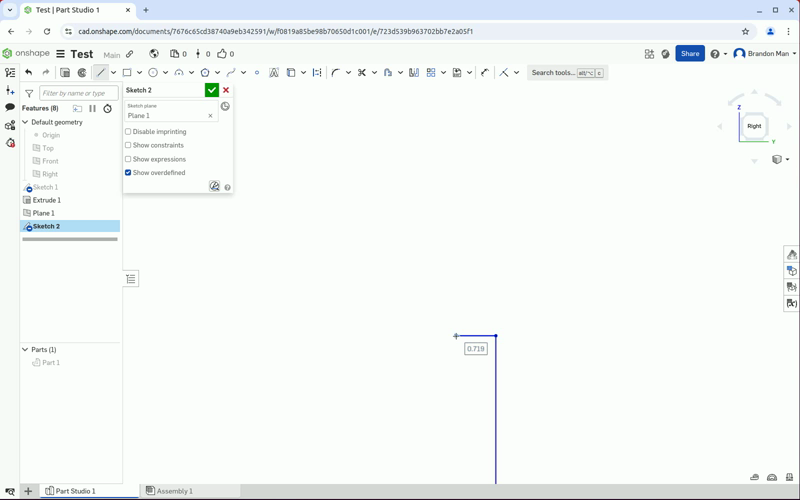
scroll(-6)
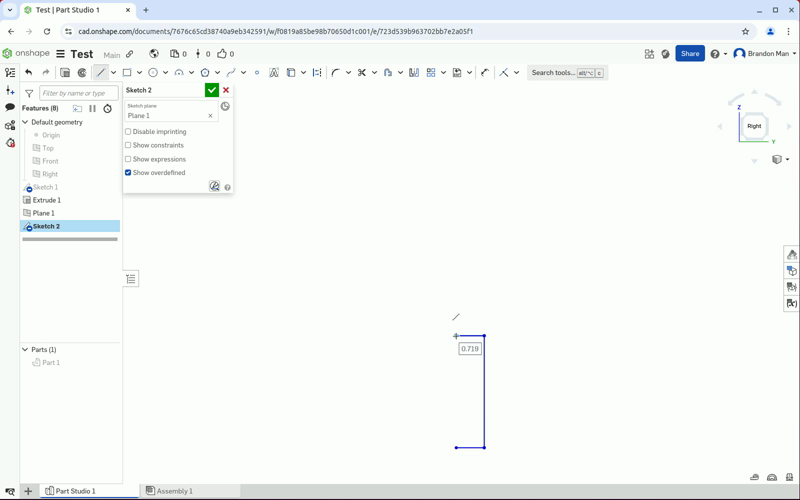
scroll(-6)
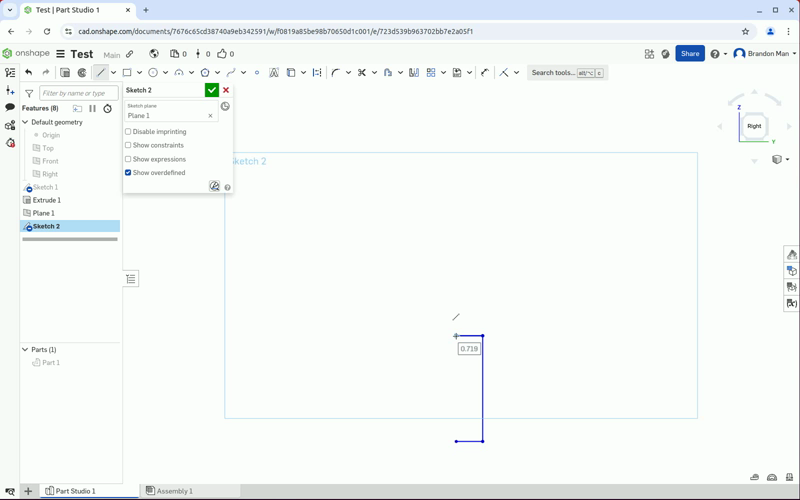
scroll(-6)
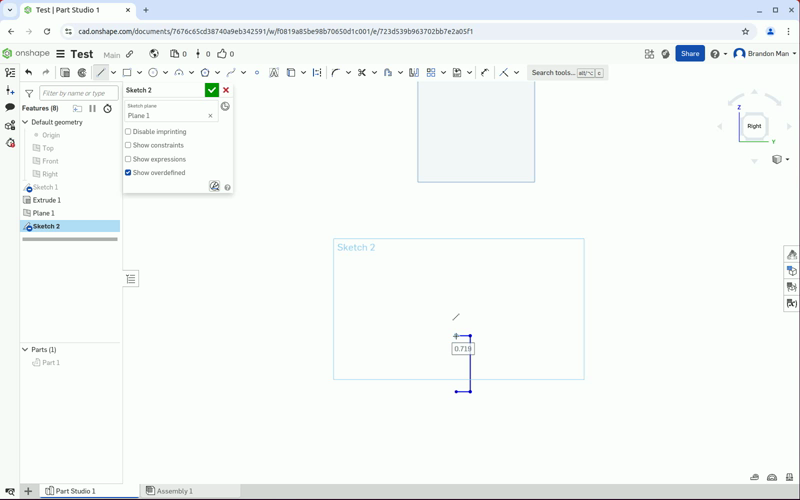
scroll(-6)
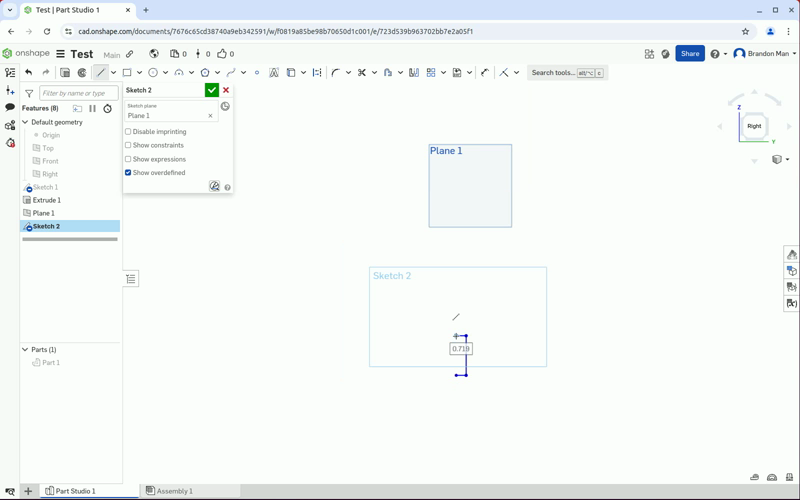
scroll(-6)
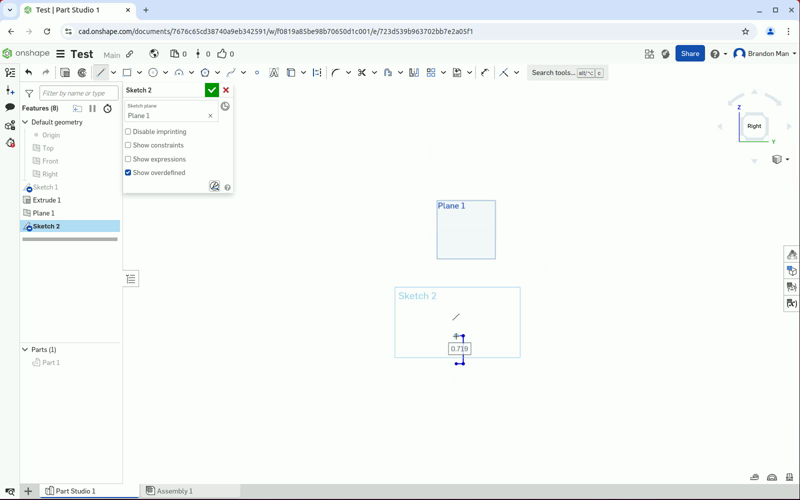
scroll(-6)
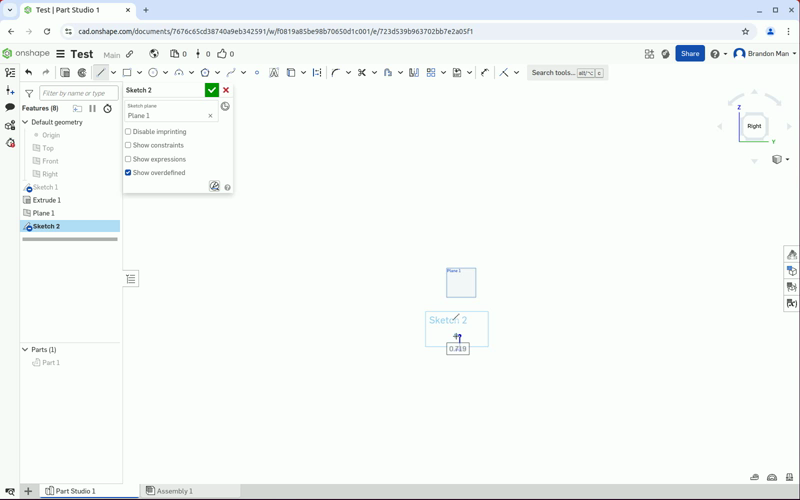
key_up(shift)
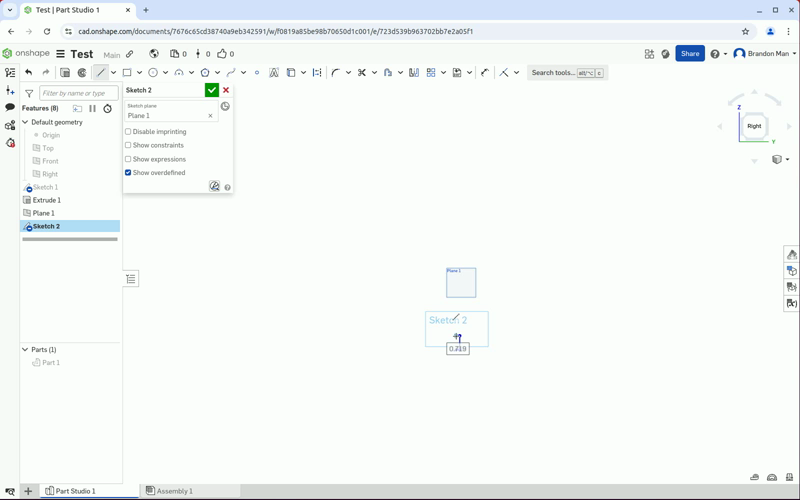
mouse_move(486, 335)
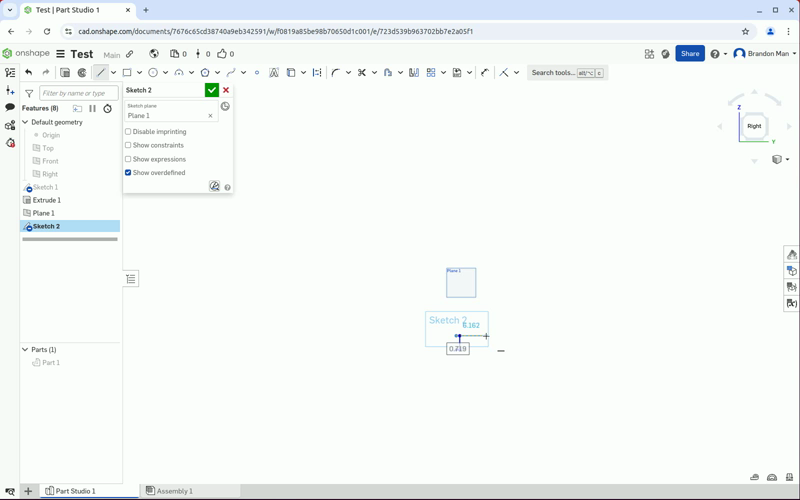
key_down(shift)
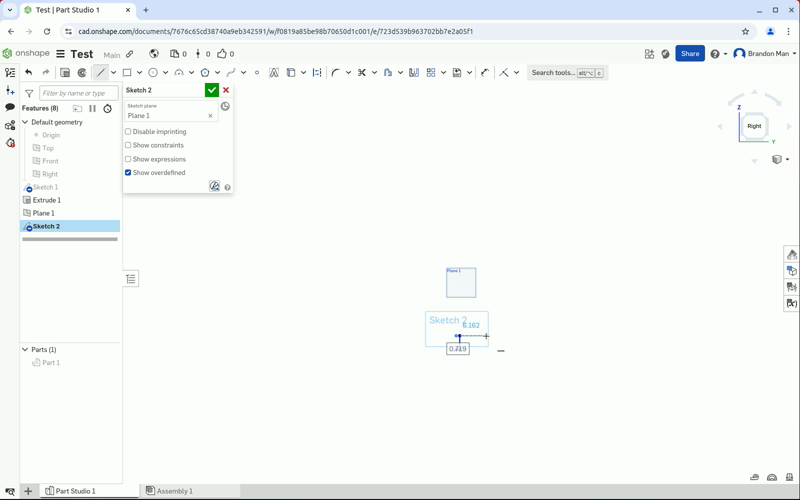
mouse_move(456, 349)
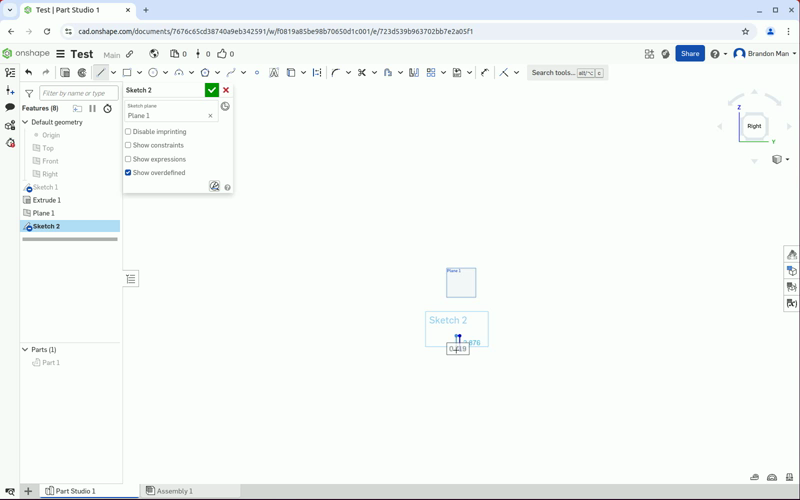
scroll(6)
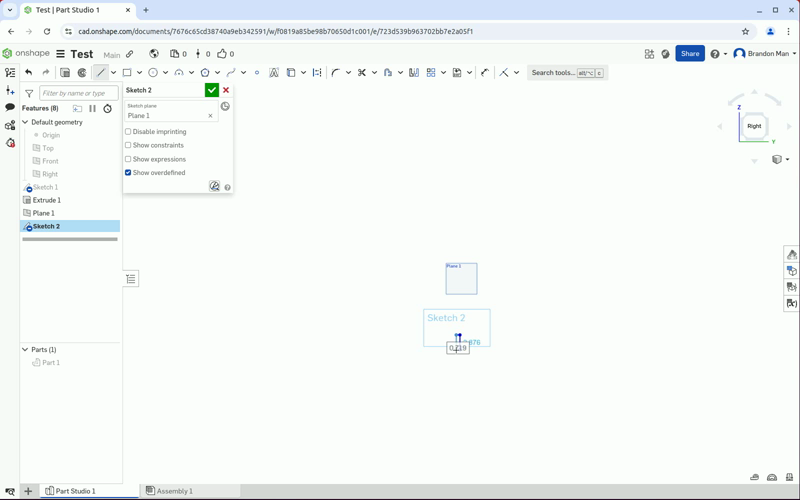
scroll(6)
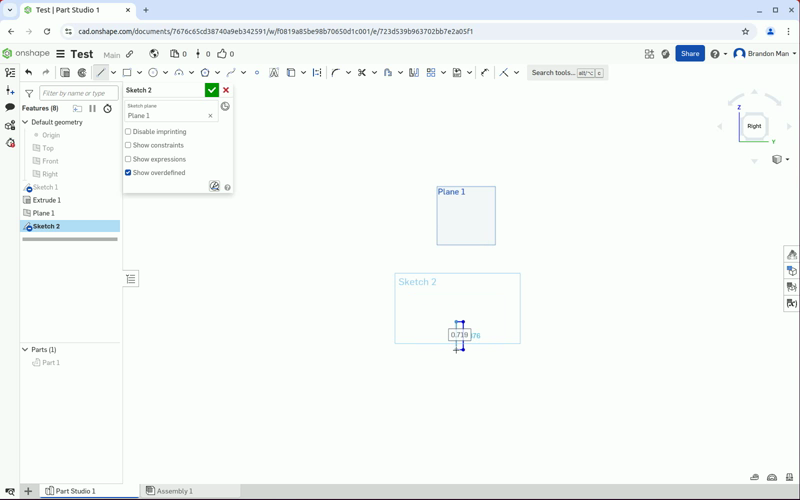
scroll(6)
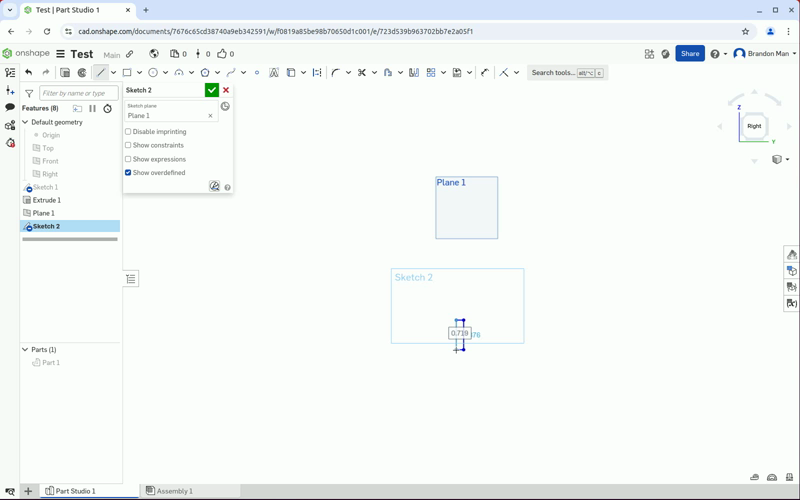
scroll(6)
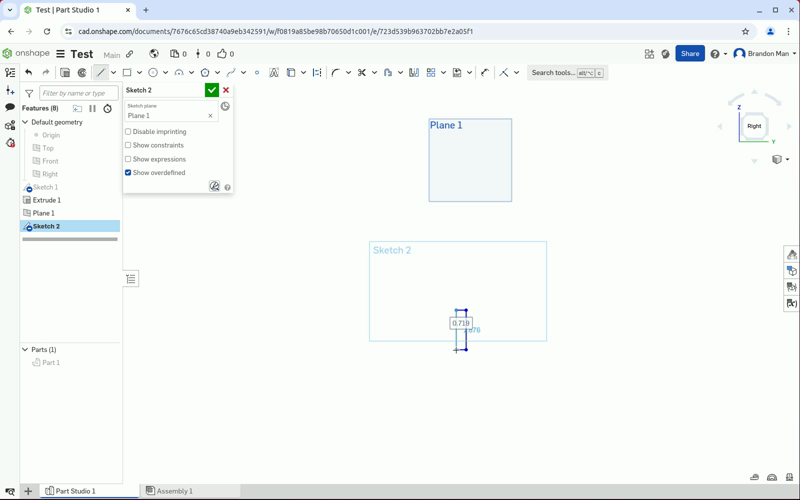
scroll(6)
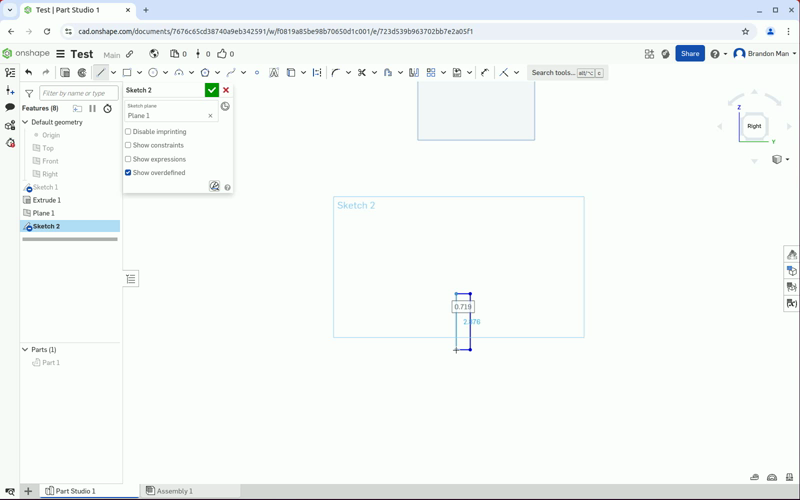
scroll(6)
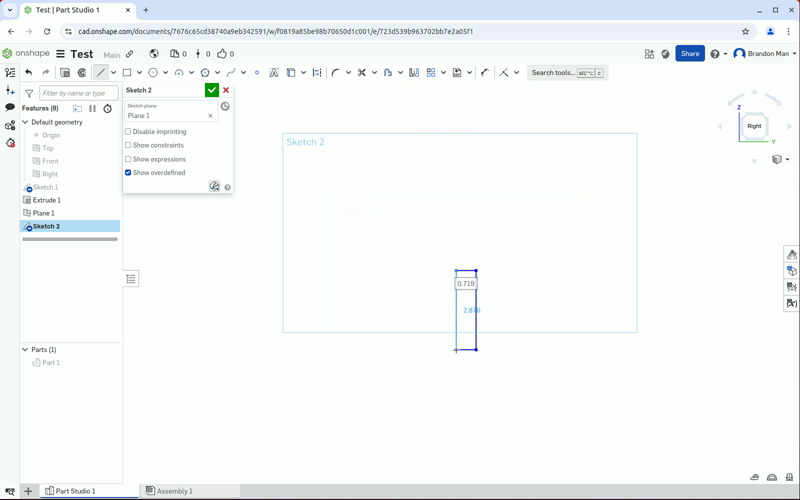
scroll(6)
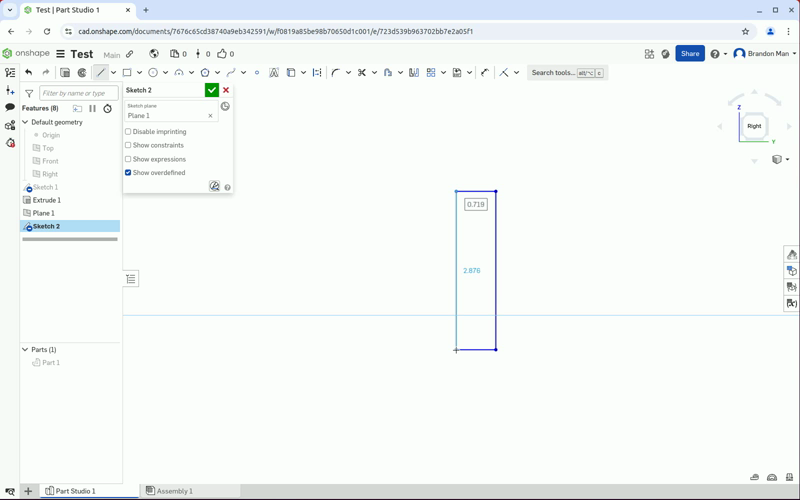
key_up(shift)
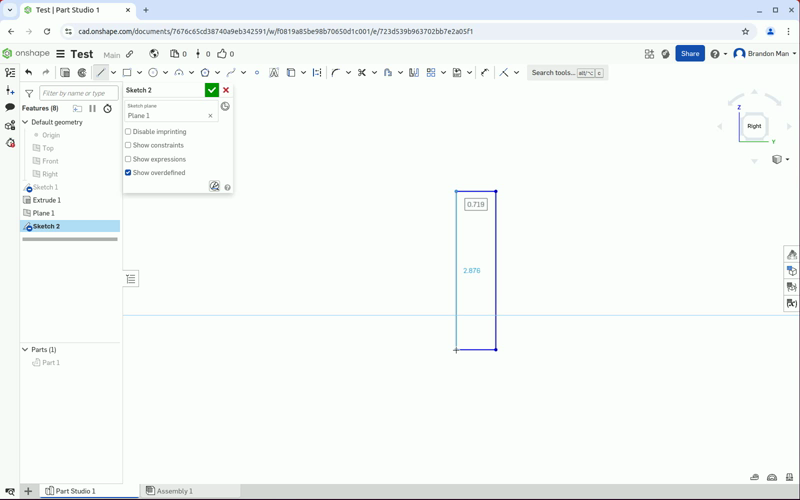
click(456, 349)
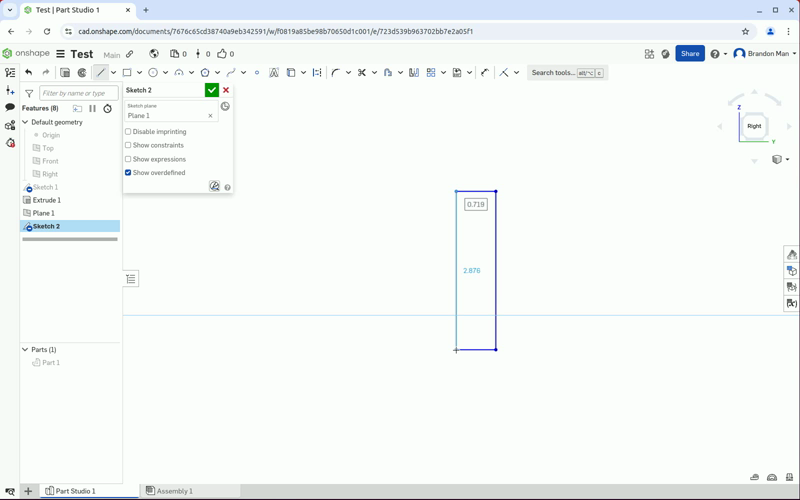
scroll(-6)
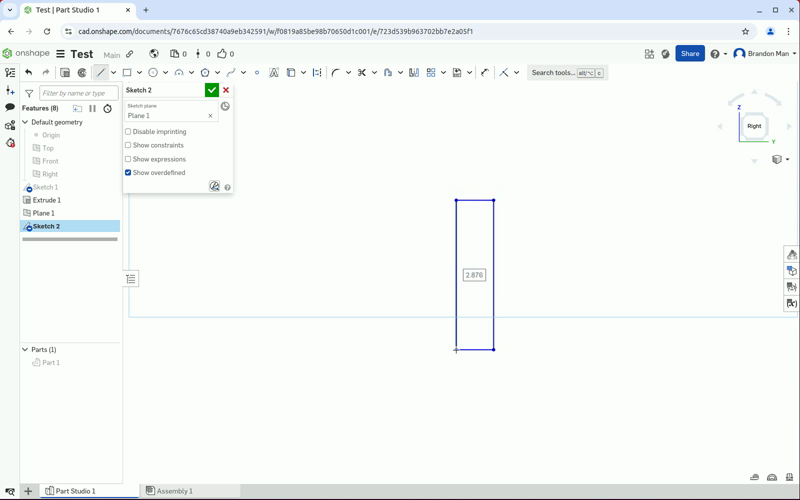
scroll(-6)
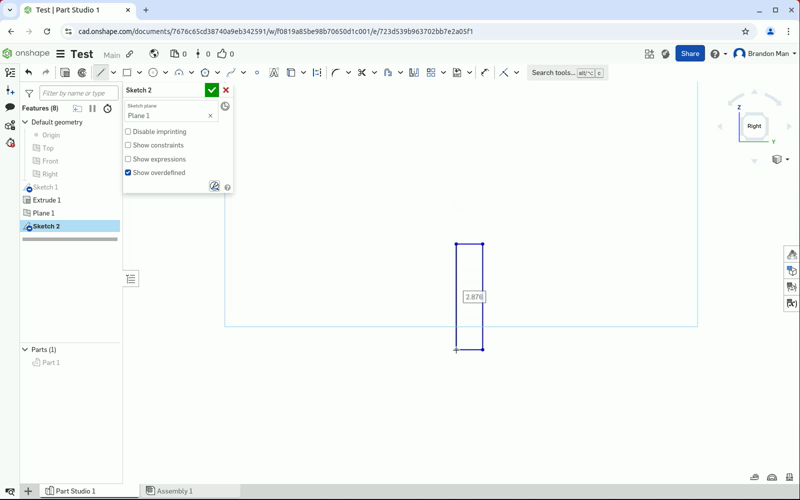
scroll(-6)
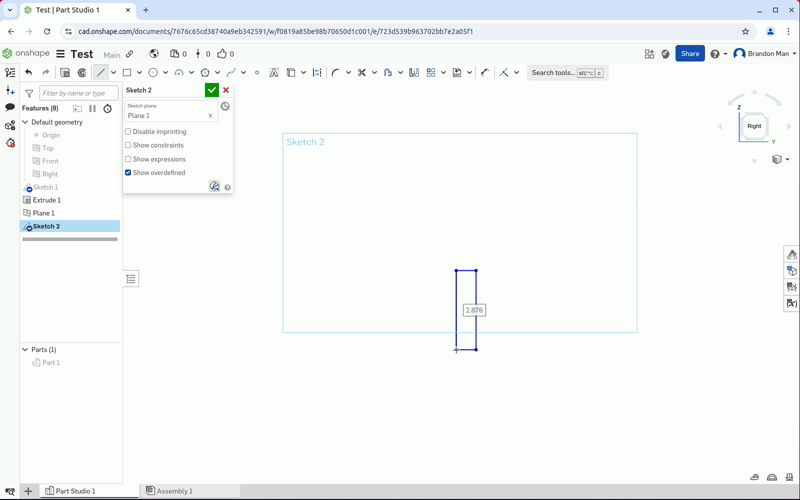
scroll(-6)
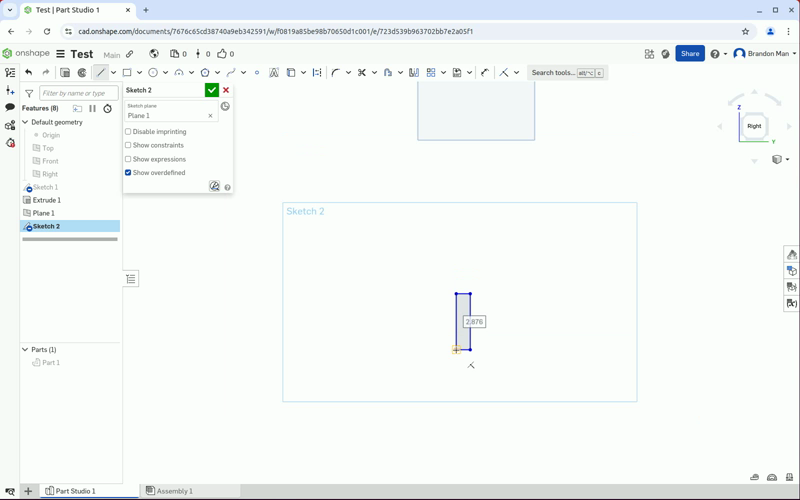
scroll(-6)
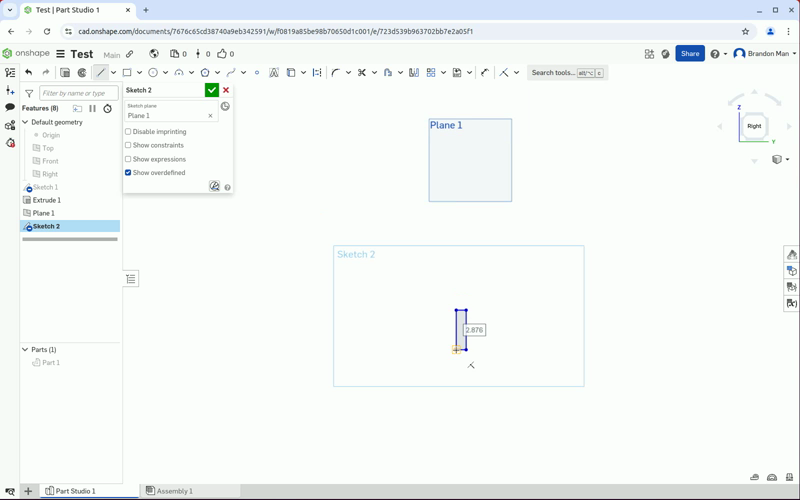
scroll(-6)
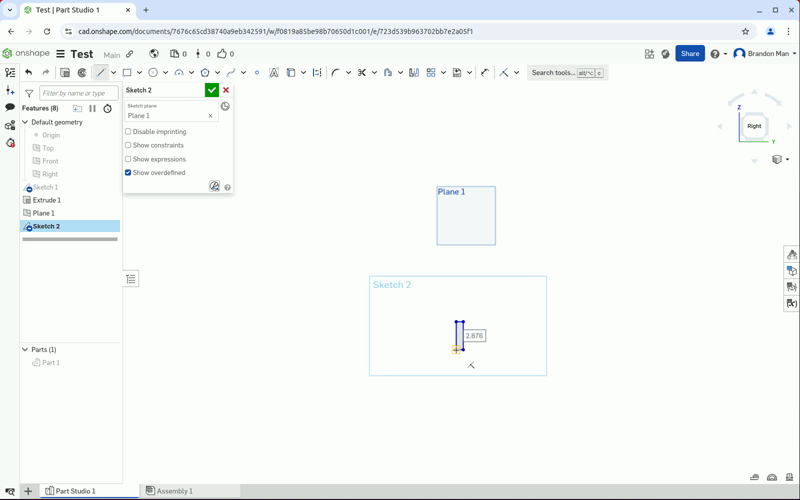
scroll(-6)
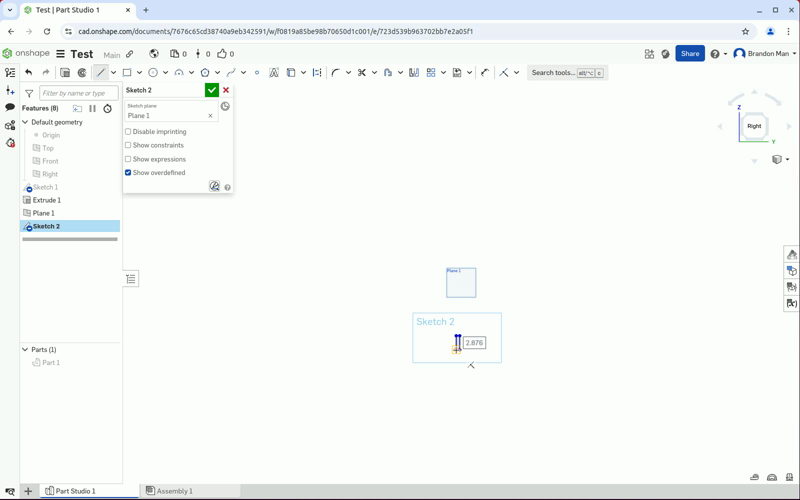
key(esc)
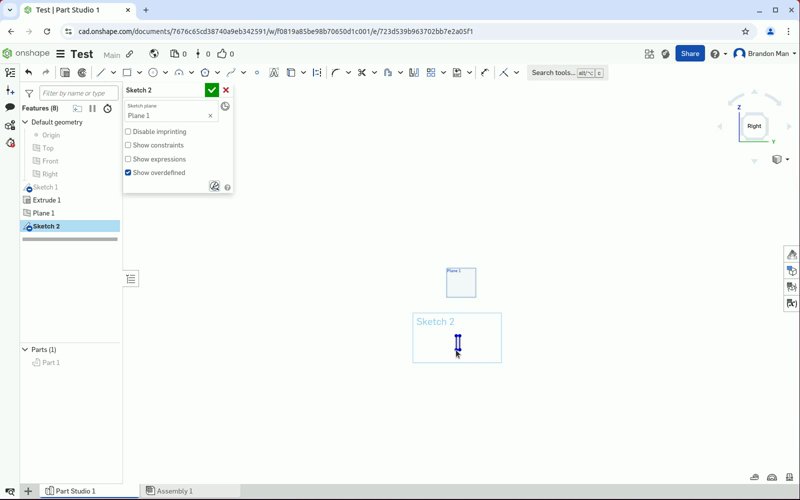
mouse_move(459, 349)
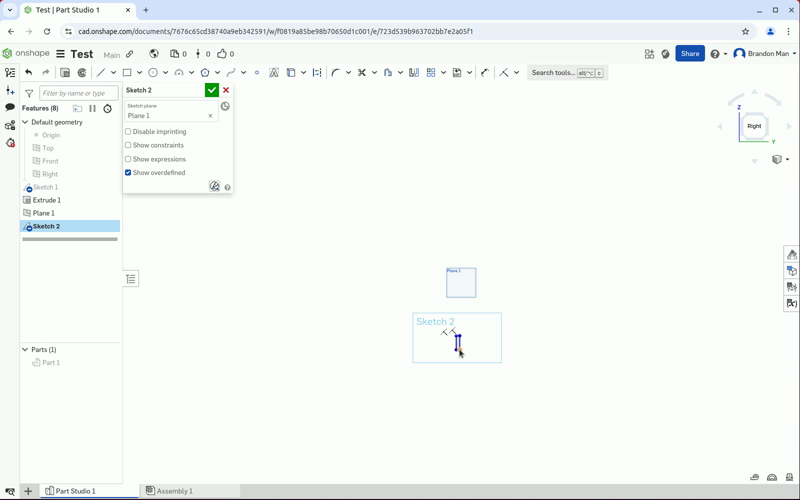
scroll(6)
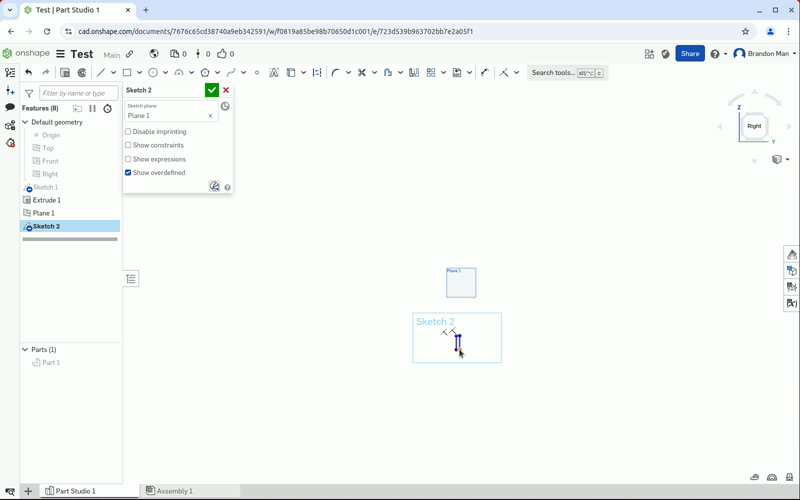
scroll(6)
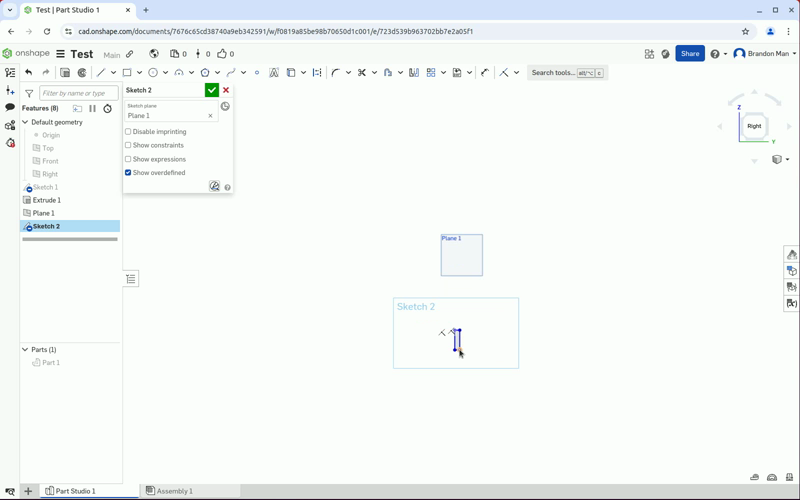
scroll(6)
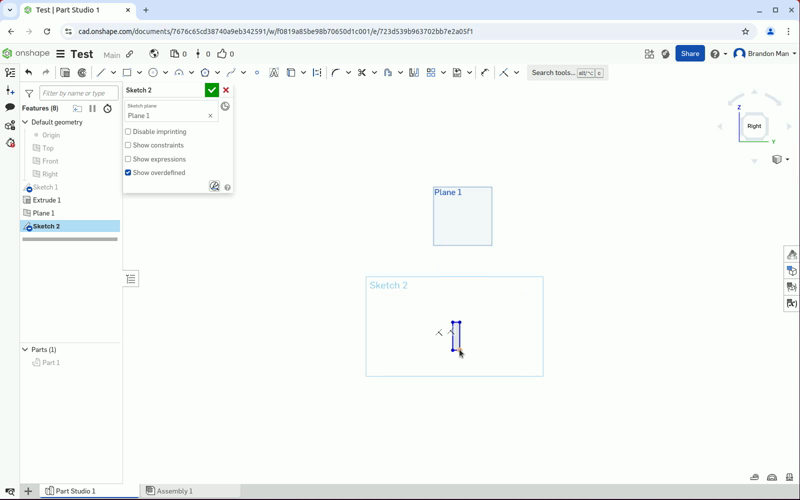
scroll(6)
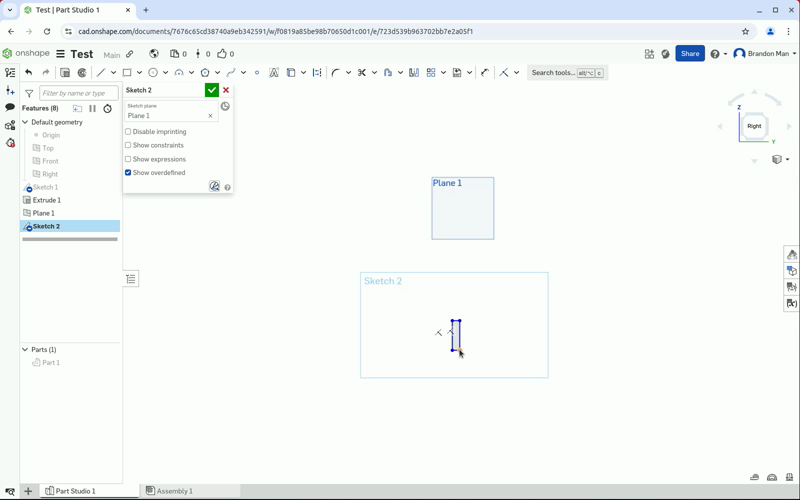
scroll(6)
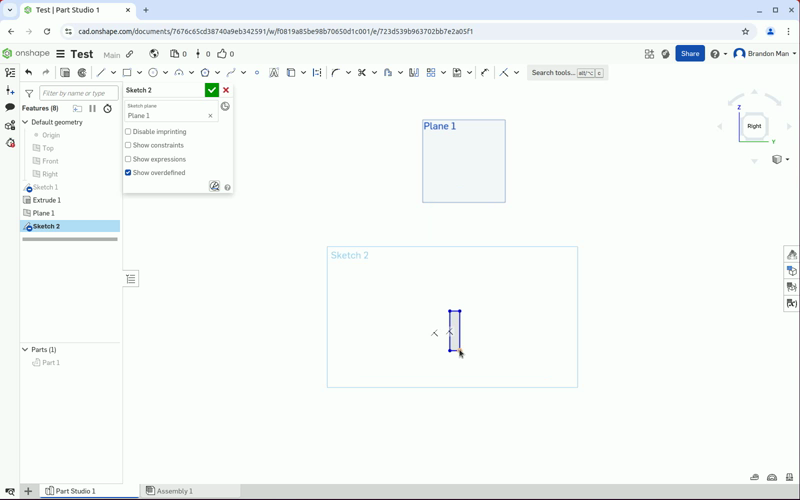
scroll(6)
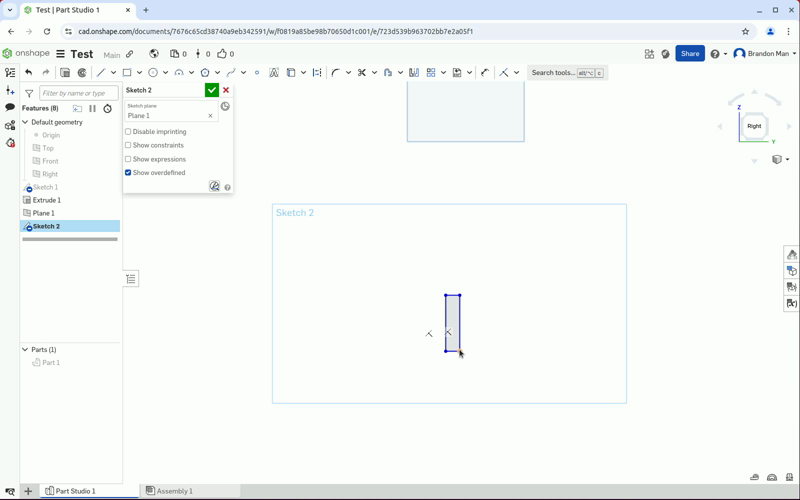
scroll(6)
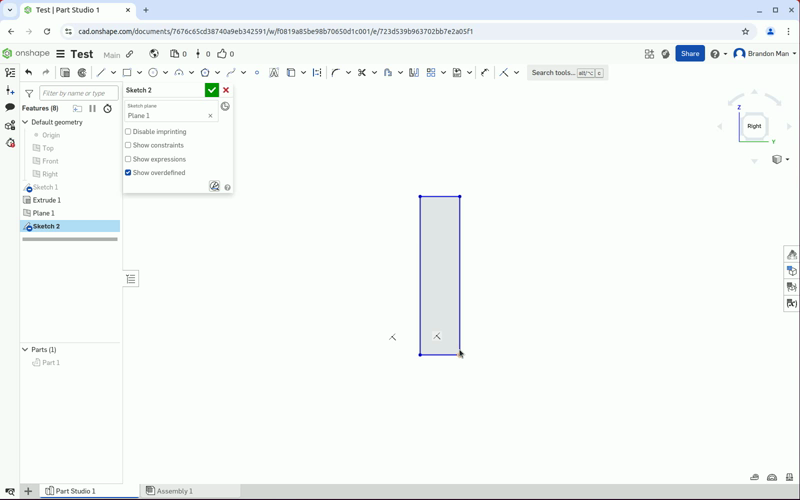
click(459, 349)
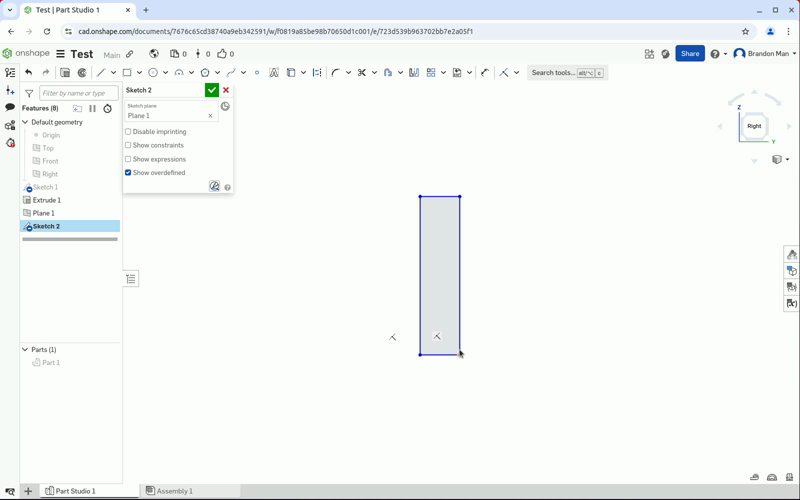
scroll(-6)
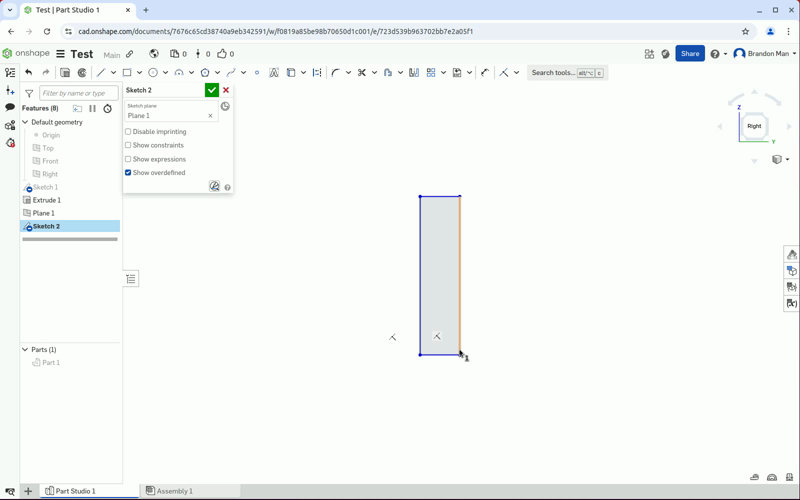
scroll(-6)
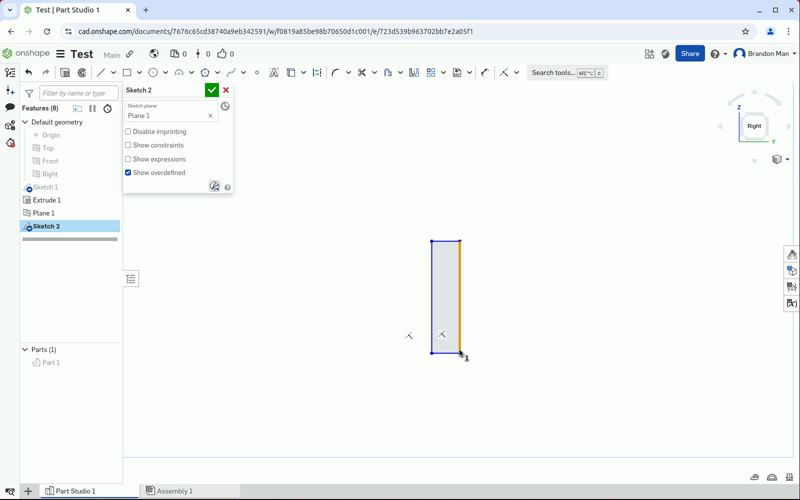
scroll(-6)
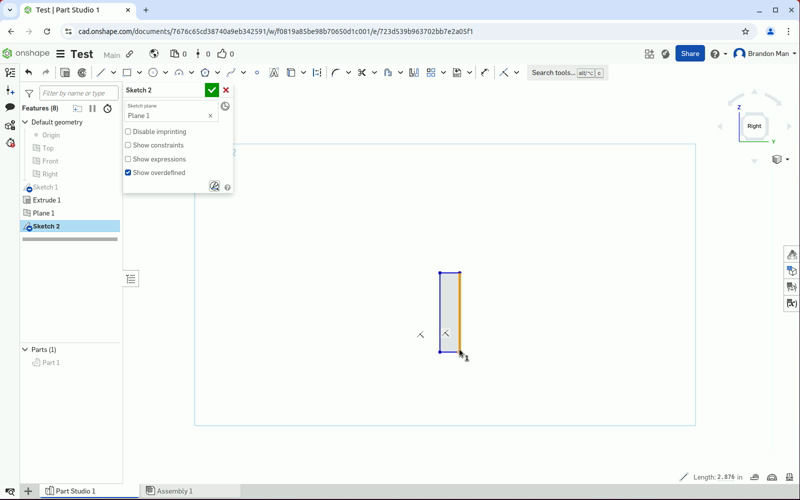
scroll(-6)
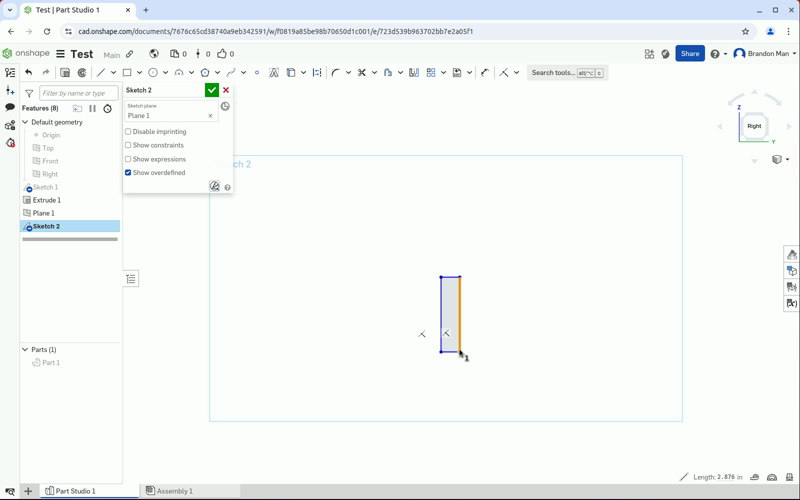
scroll(-6)
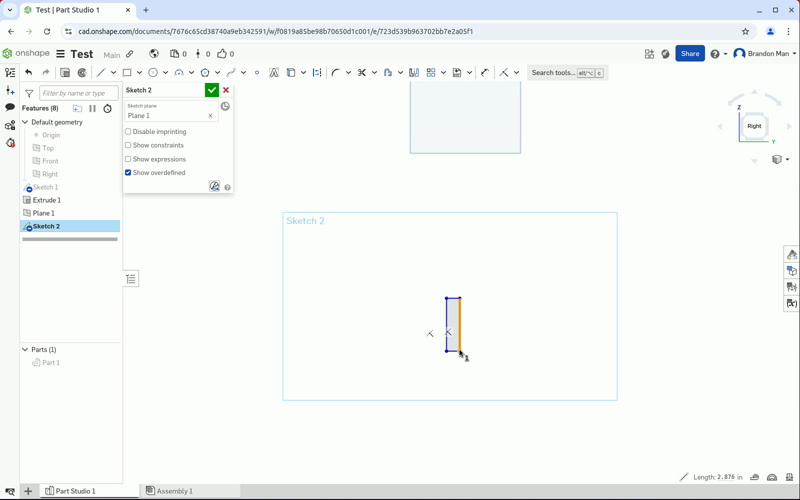
scroll(-6)
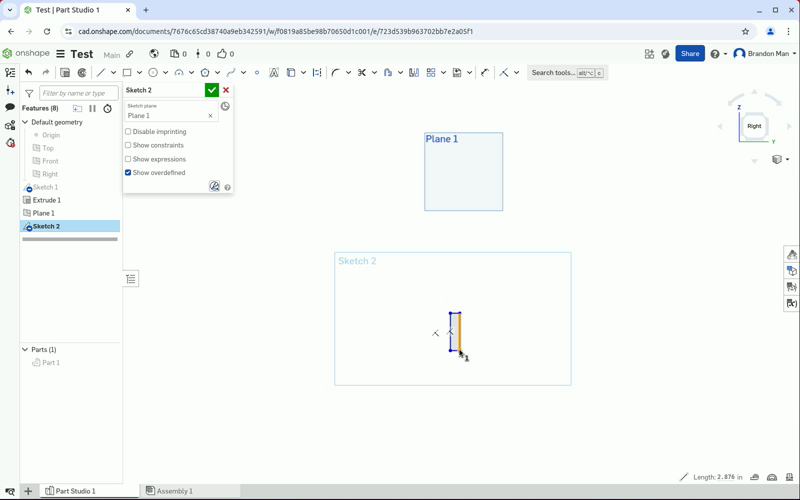
scroll(-6)
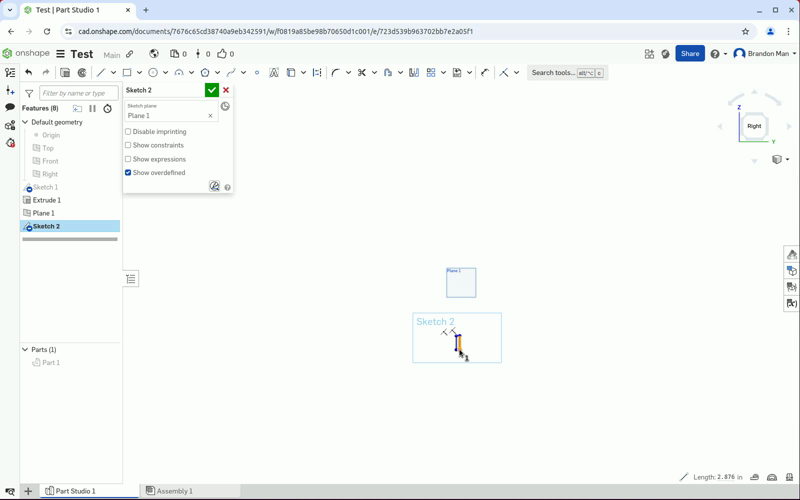
mouse_move(73, 352)
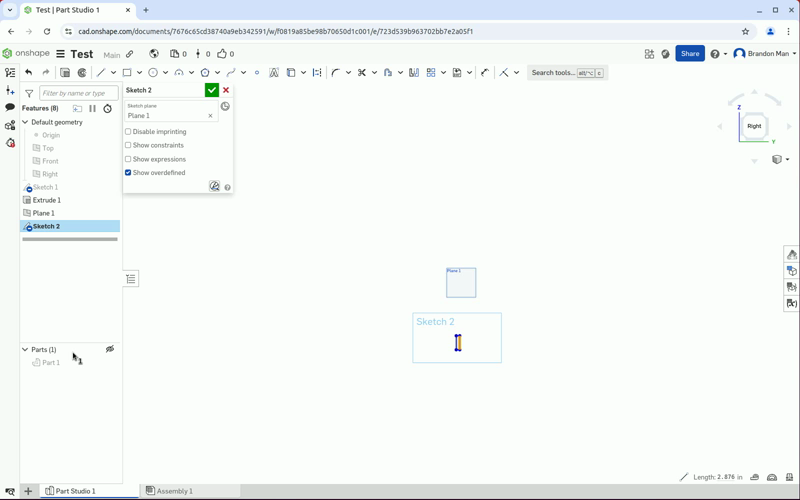
key(shift+y)
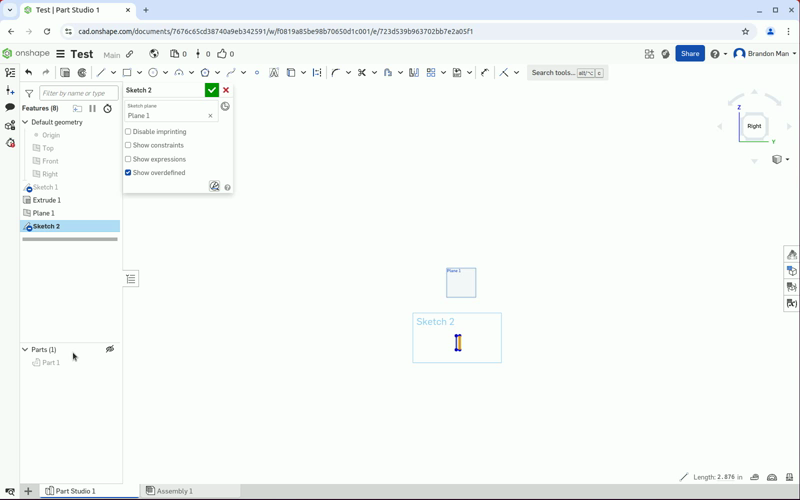
key(shift+e)
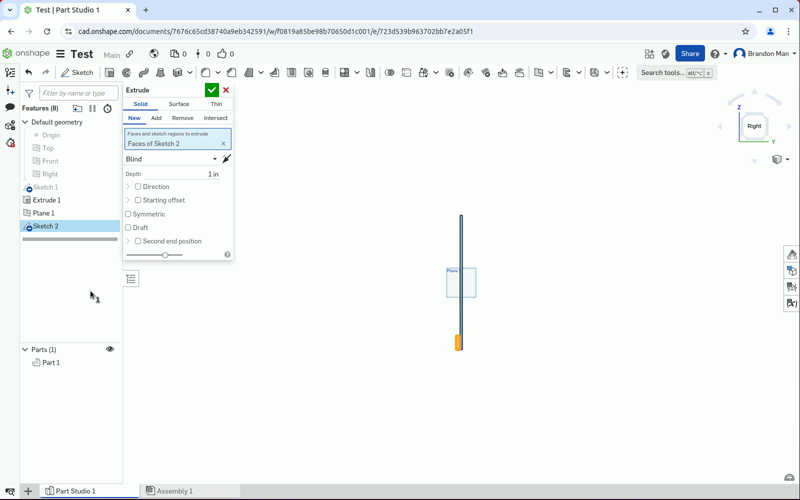
mouse_move(143, 106)
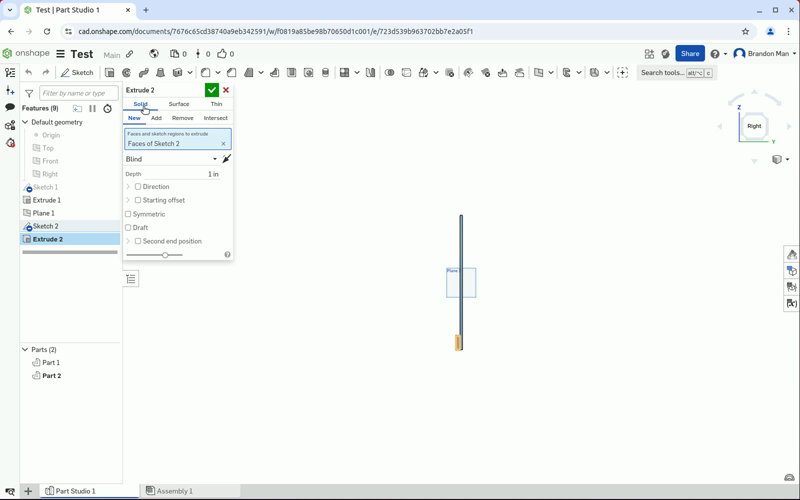
click(143, 106)
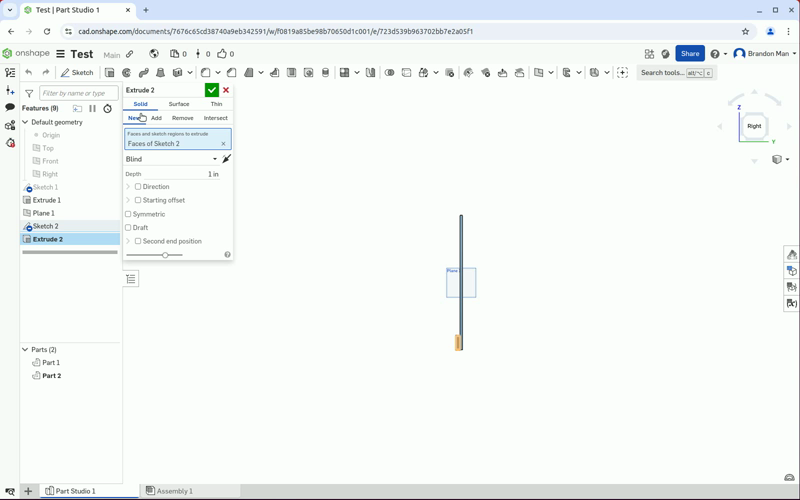
mouse_move(137, 120)
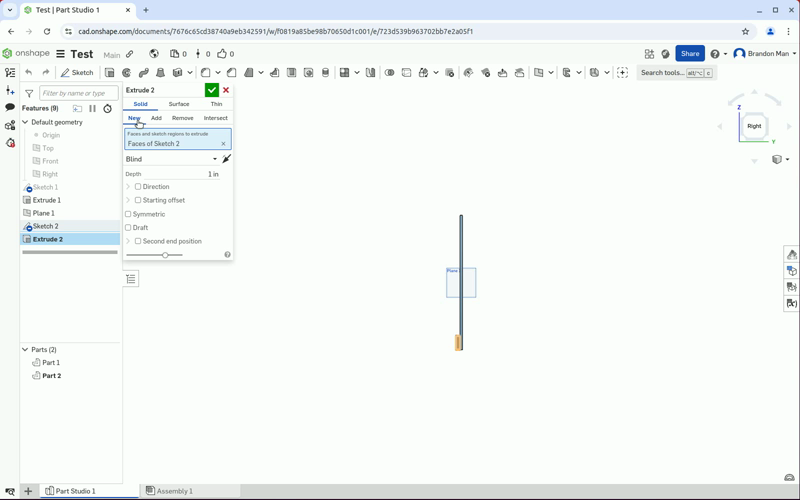
click(137, 120)
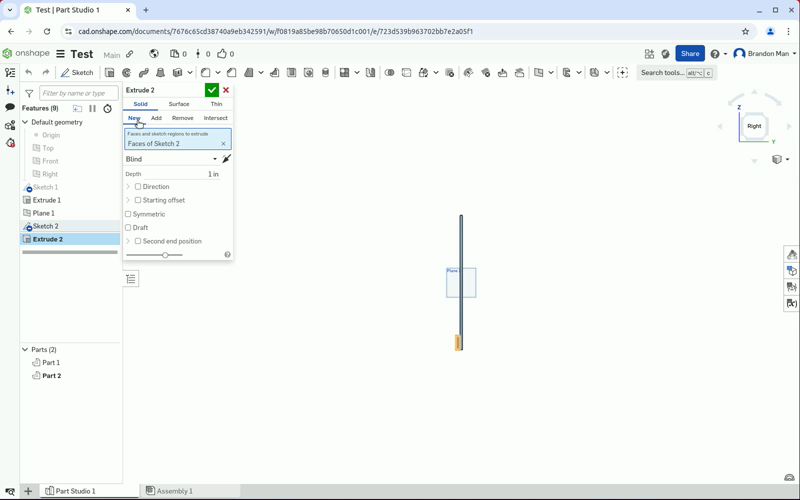
key(tab, 4)
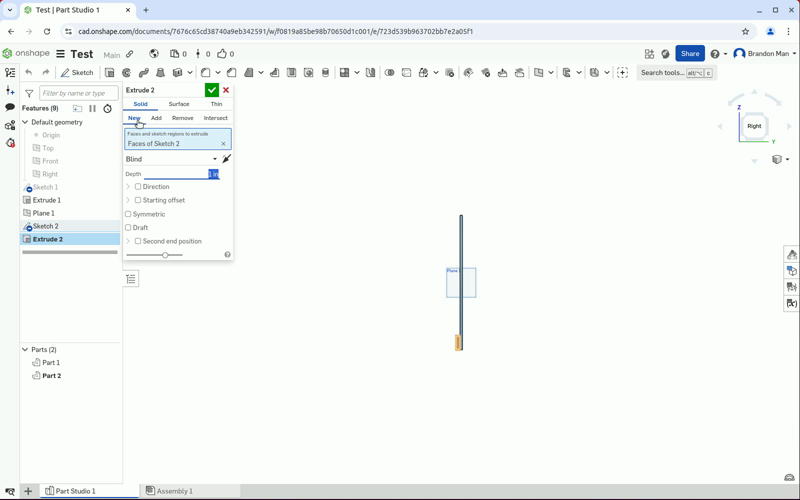
text(-22.145)
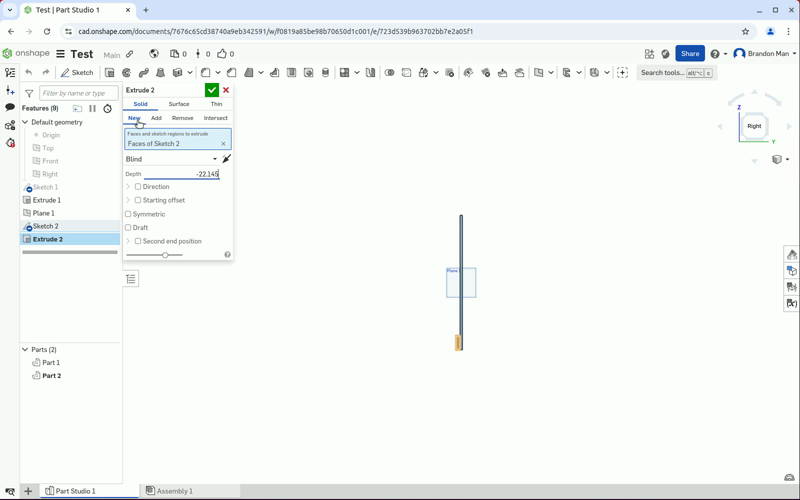
key(enter)
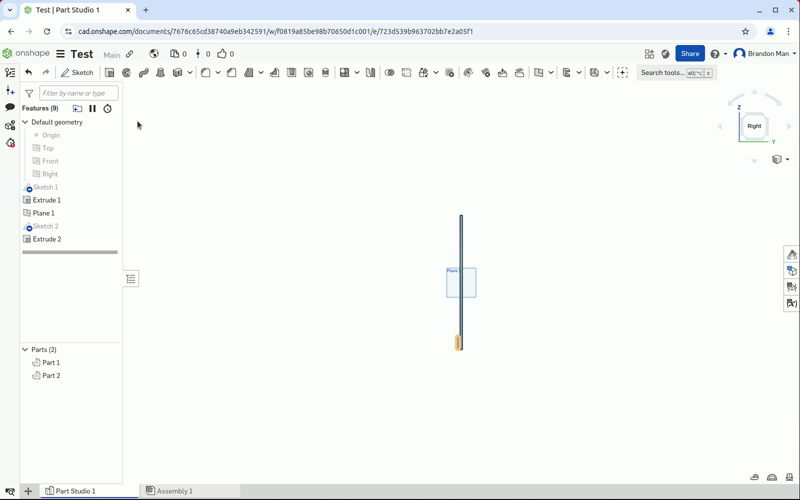
key(shift+h)
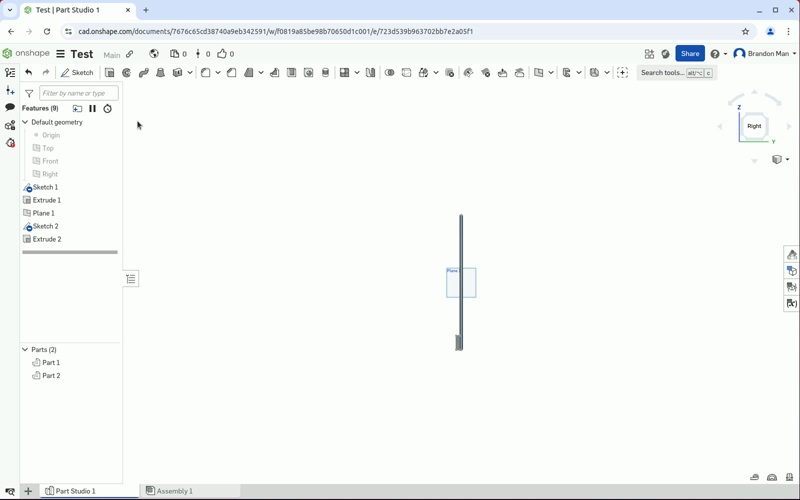
key(shift+h)
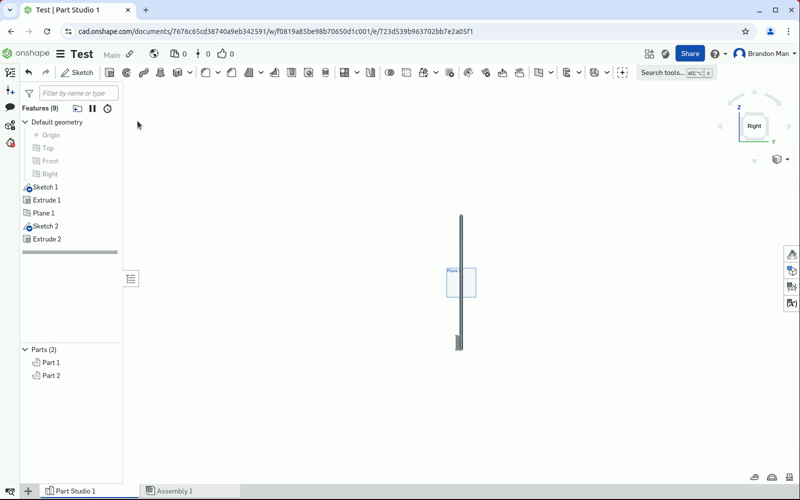
key(shift+7)
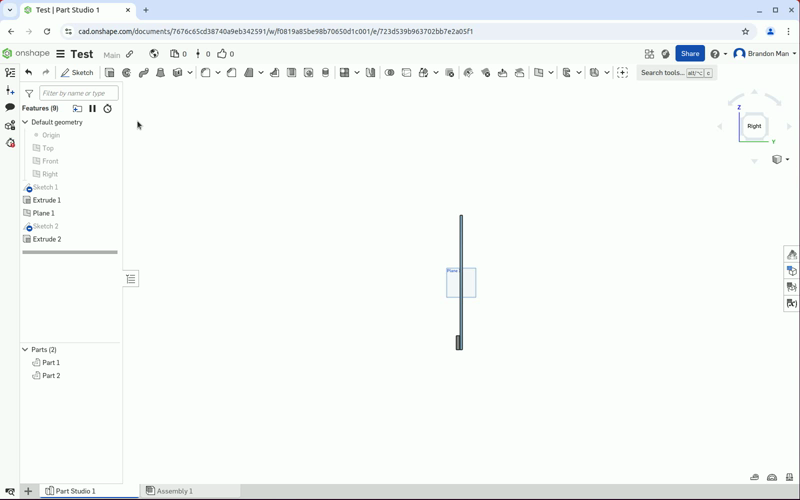
key(right, 2)
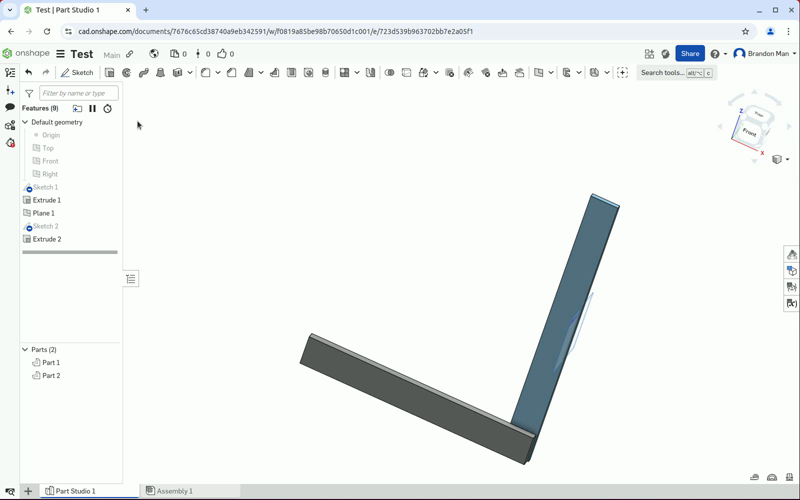
key(down, 2)
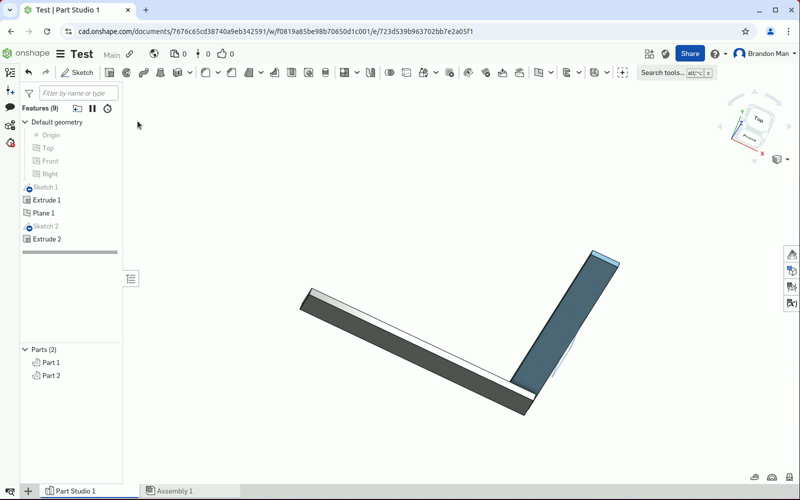
key(up, 2)
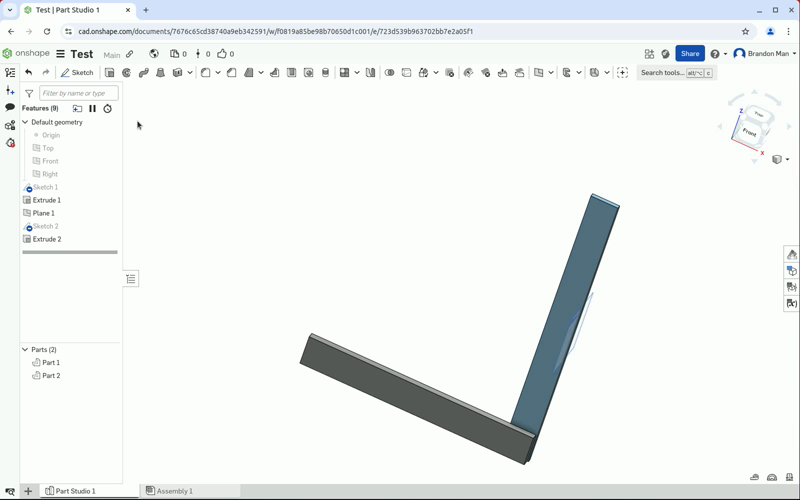
key(left, 2)
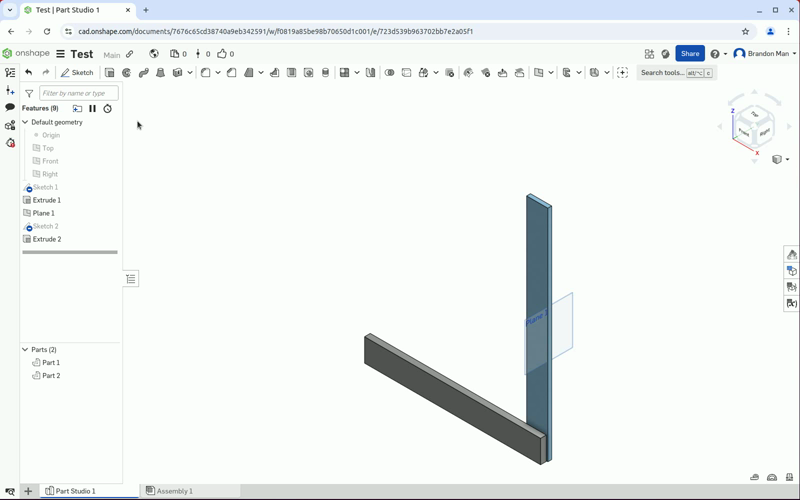
mouse_move(73, 189)
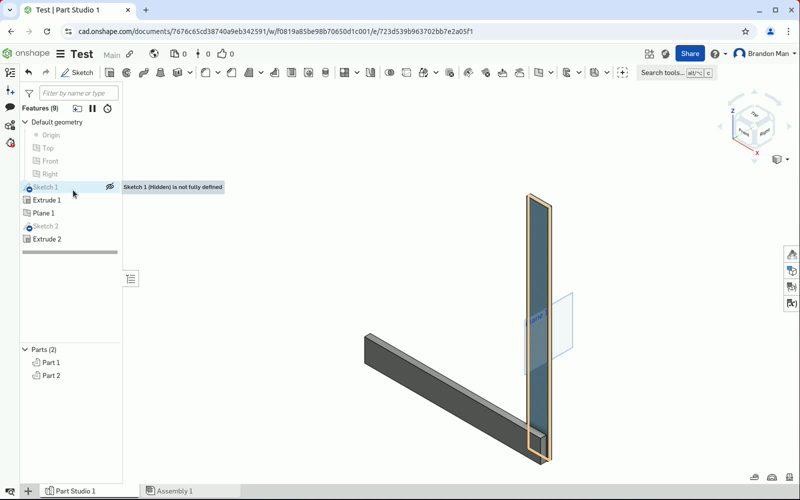
click(73, 189)